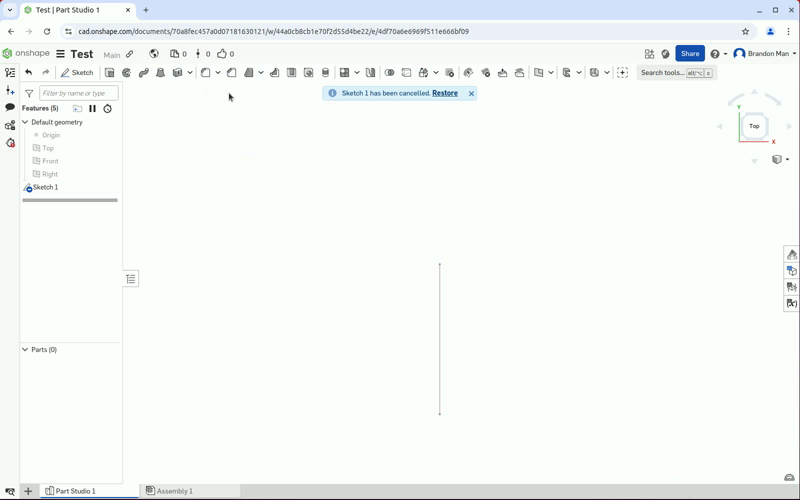
key(shift+h)
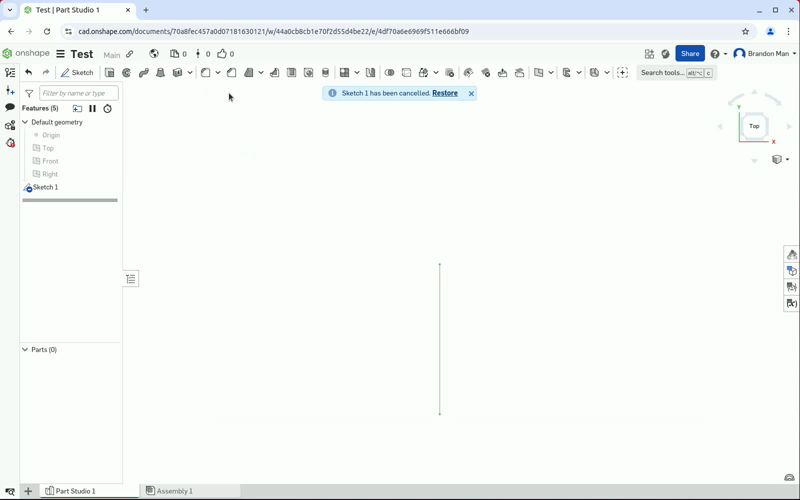
key(shift+s)
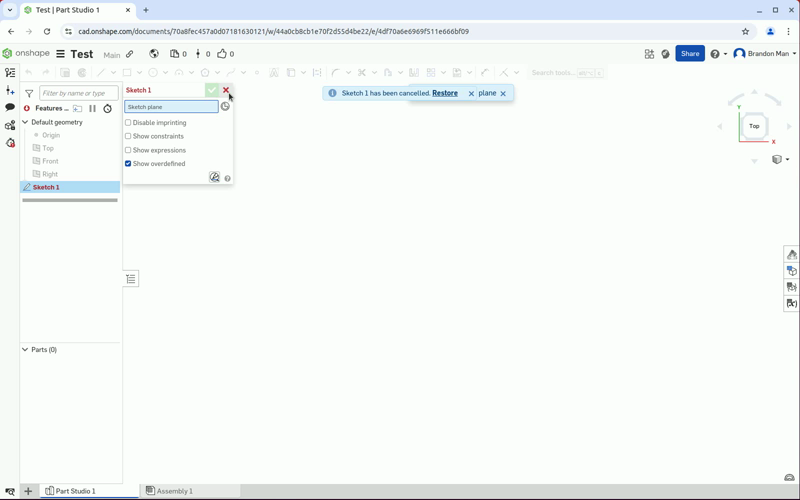
mouse_move(73, 150)
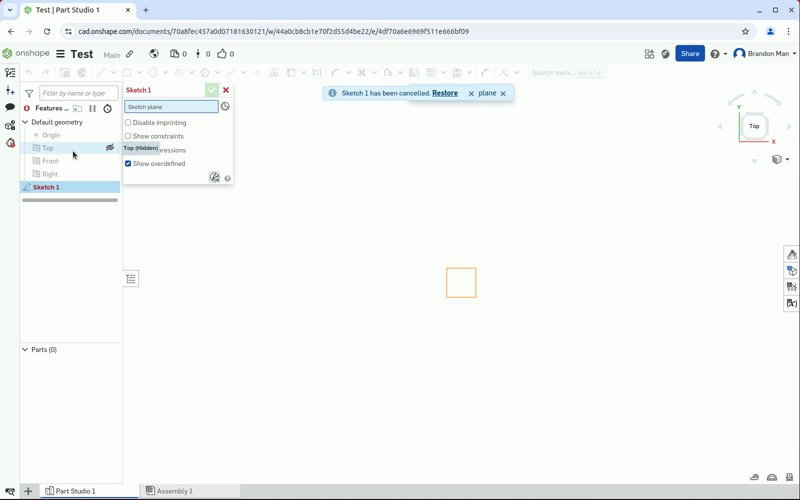
click(73, 150)
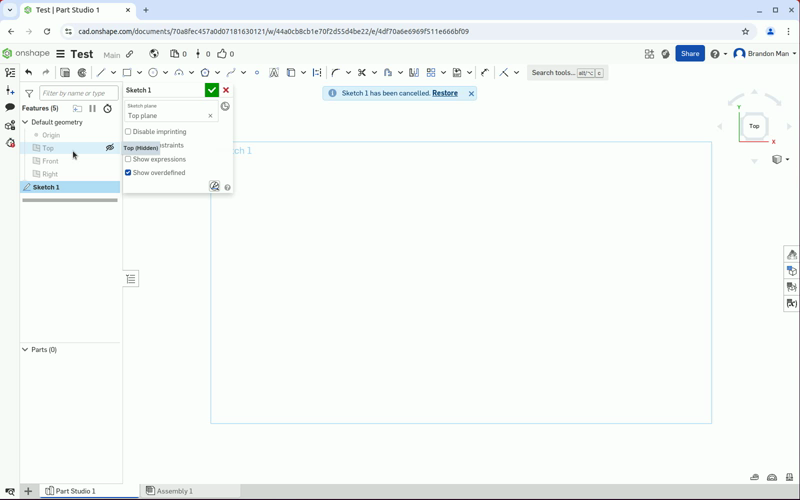
mouse_move(73, 352)
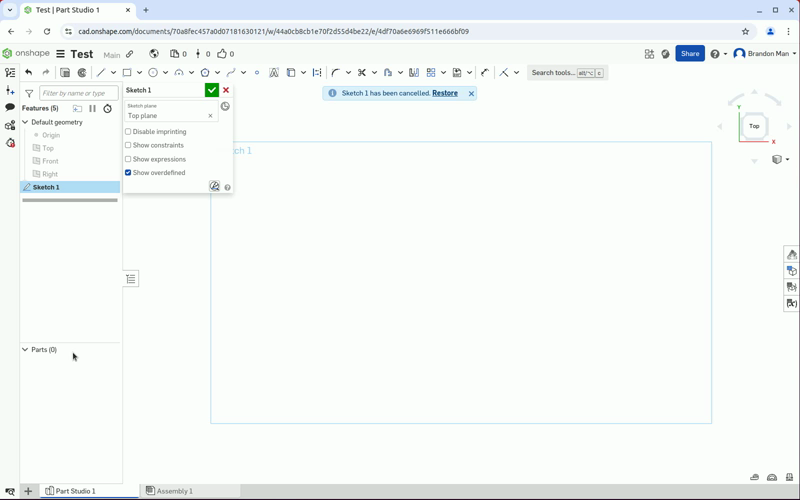
key(y)
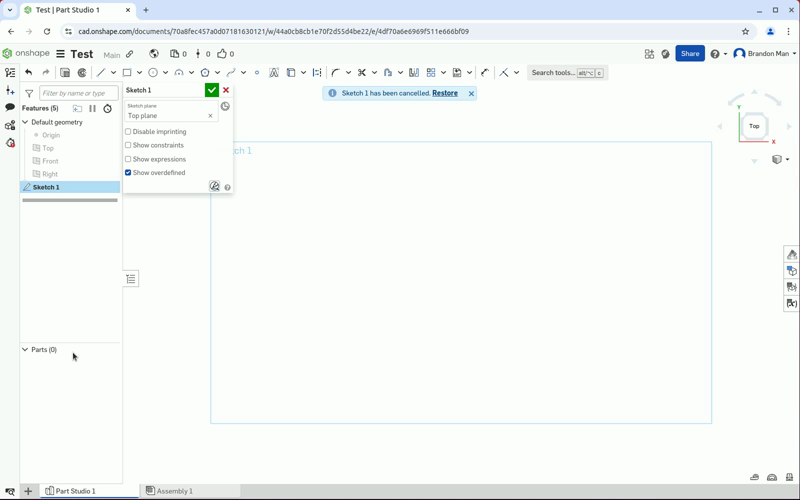
key(l)
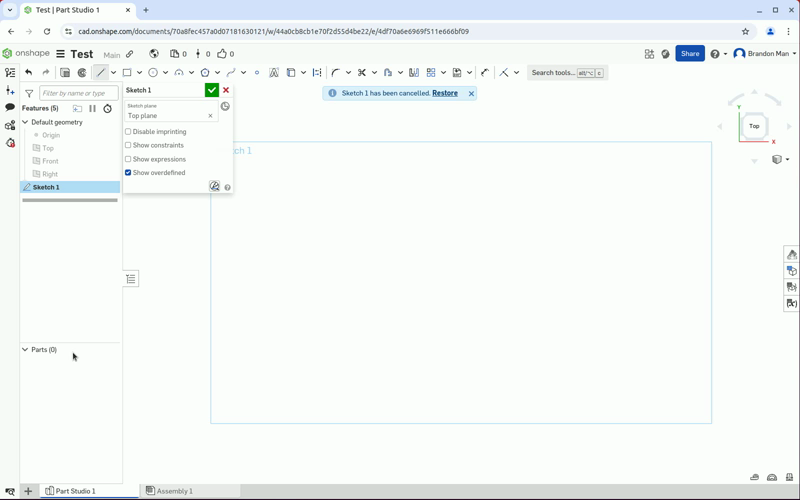
key_down(shift)
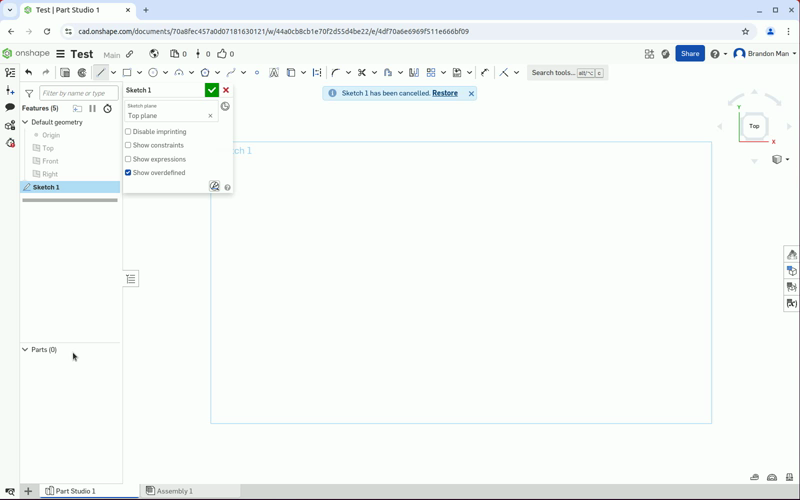
mouse_move(357, 192)
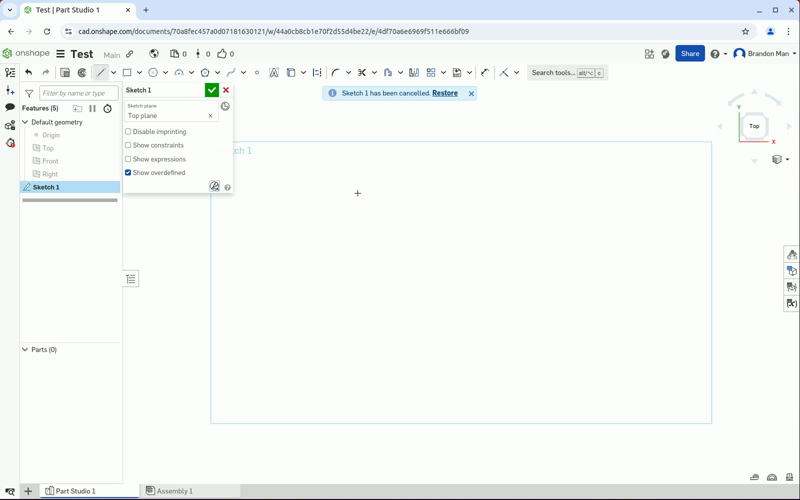
click(357, 192)
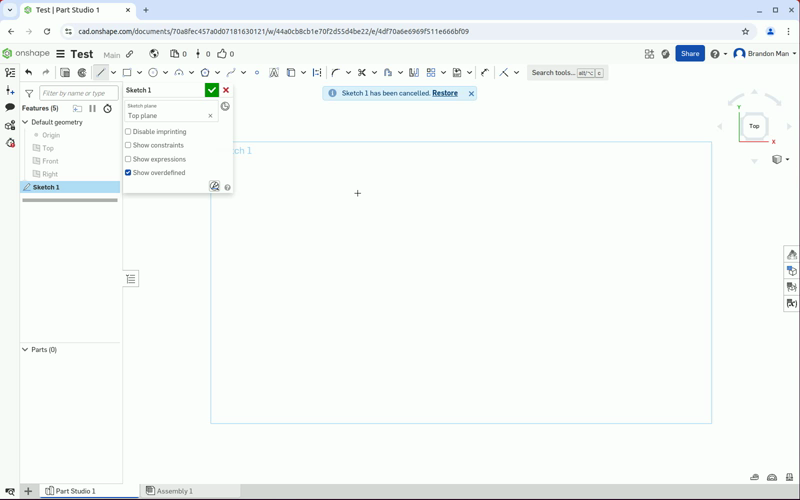
key_up(shift)
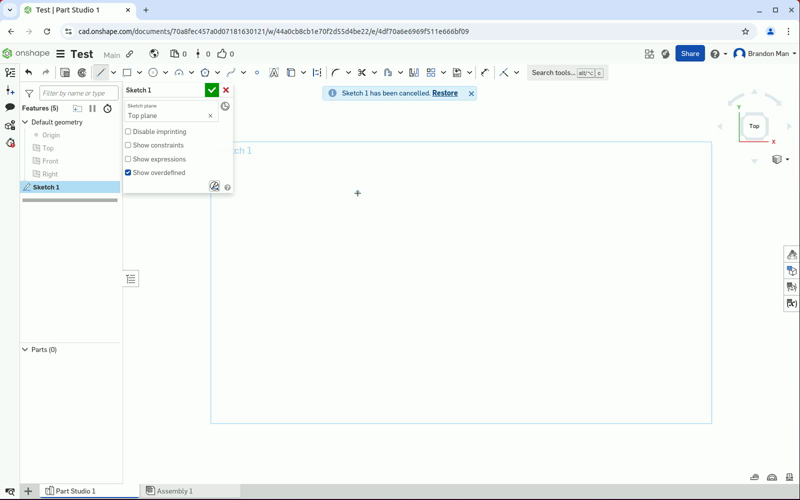
key_down(shift)
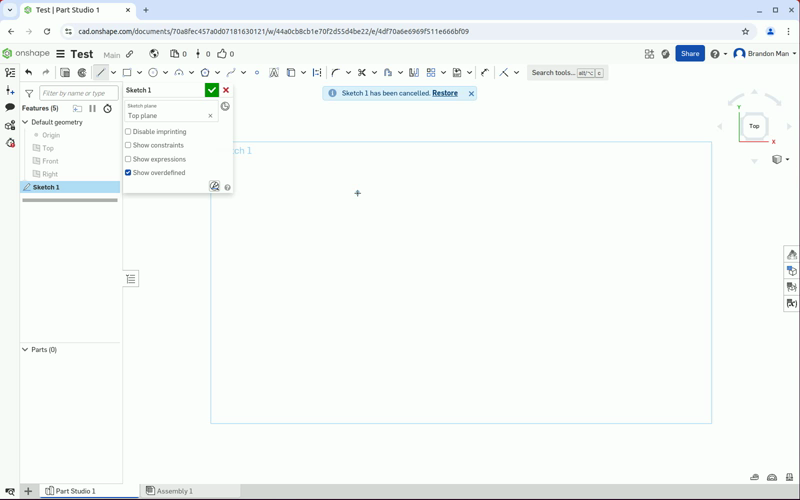
mouse_move(432, 192)
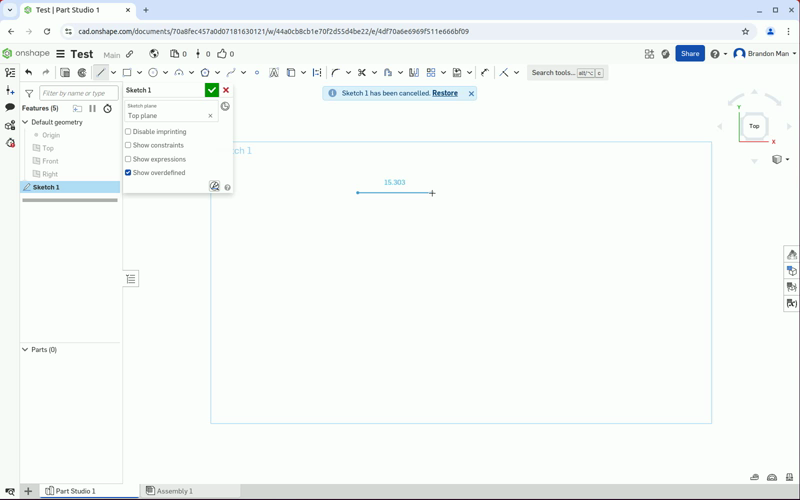
click(432, 192)
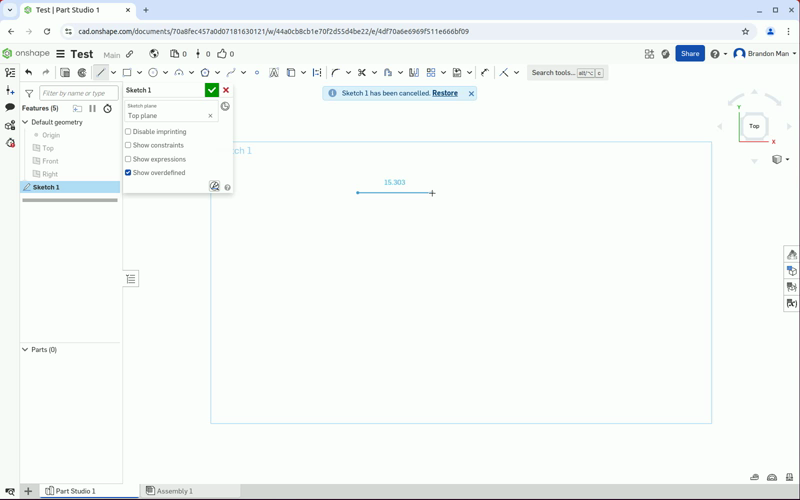
key_up(shift)
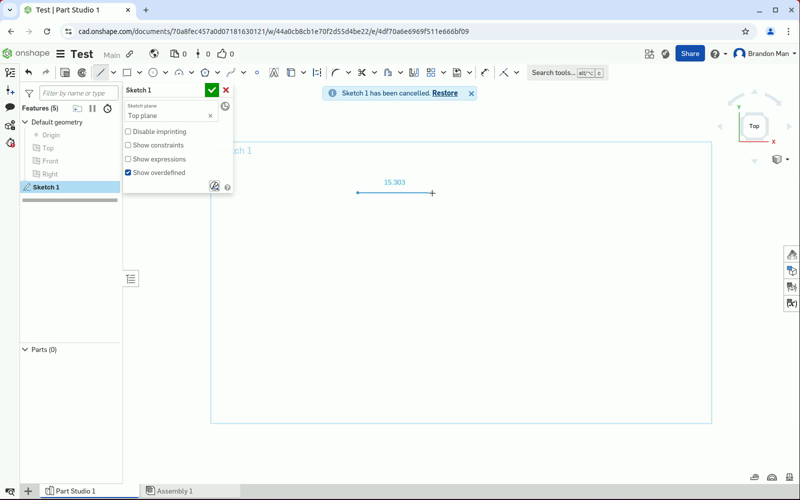
key(esc)
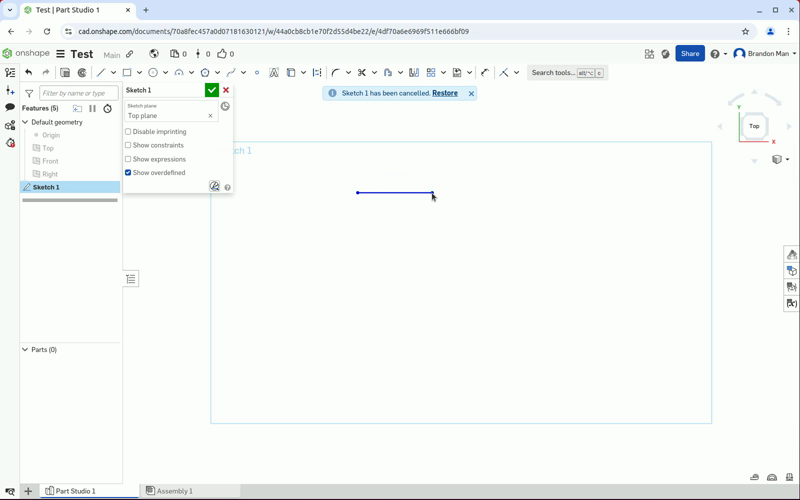
key(a)
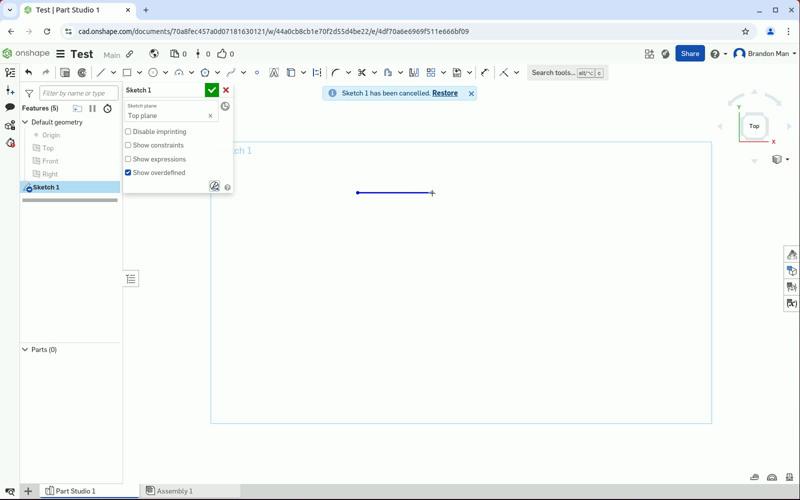
mouse_move(432, 192)
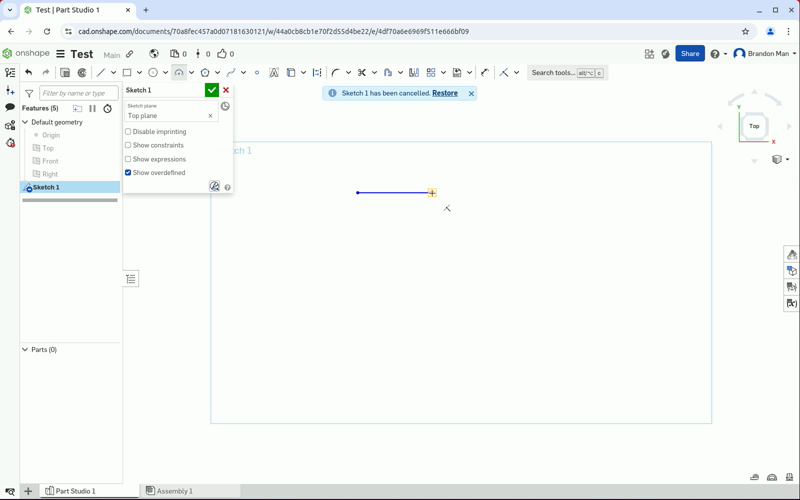
click(432, 192)
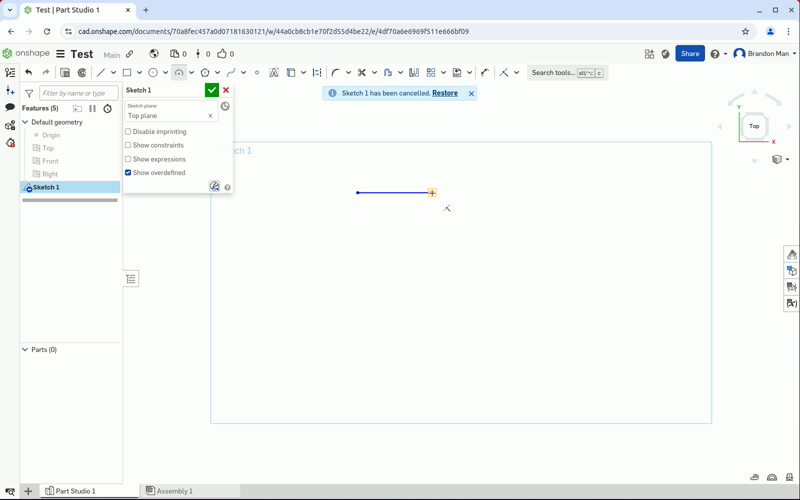
key_down(shift)
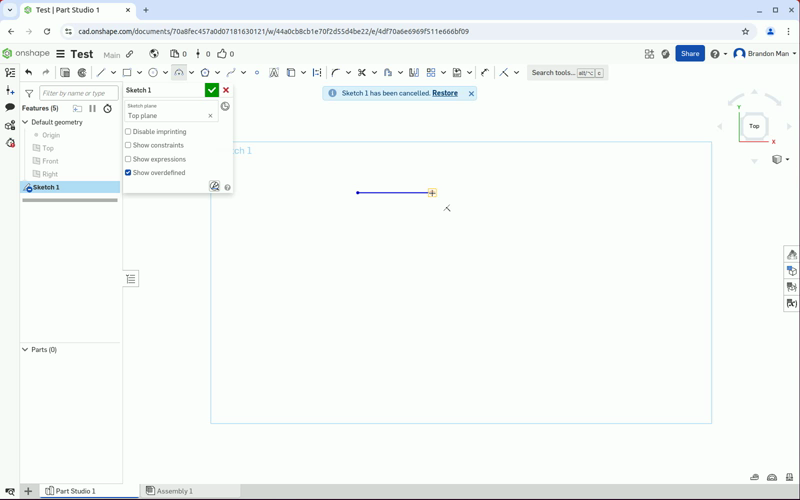
mouse_move(446, 209)
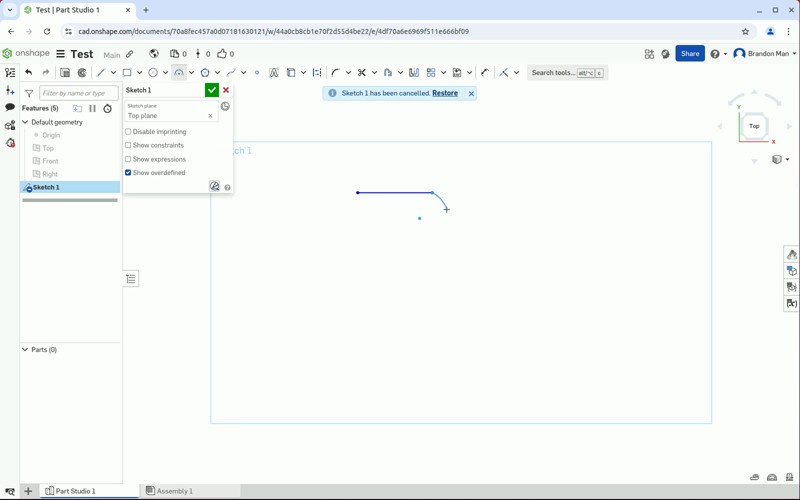
click(446, 209)
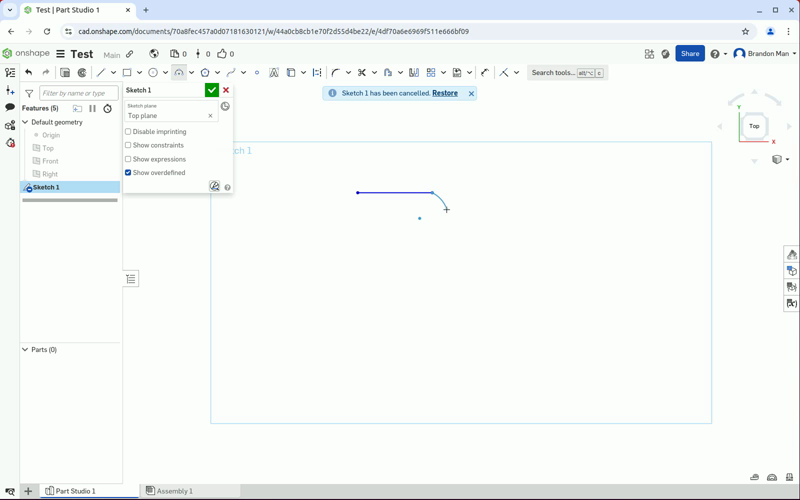
mouse_move(443, 198)
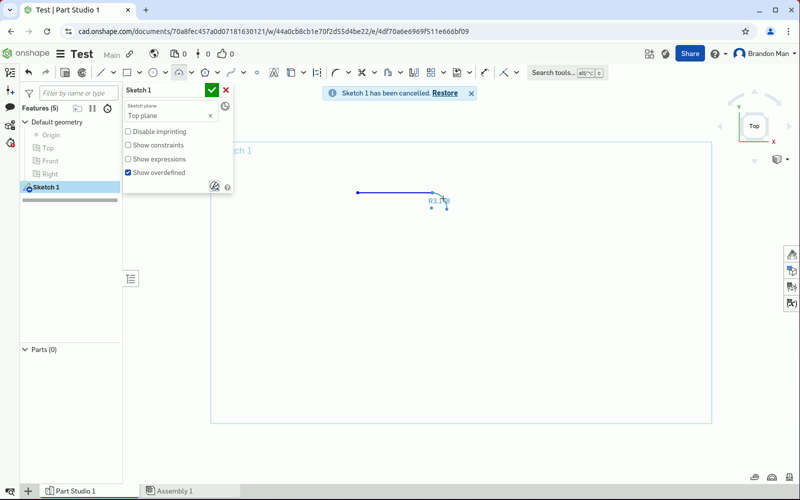
click(443, 198)
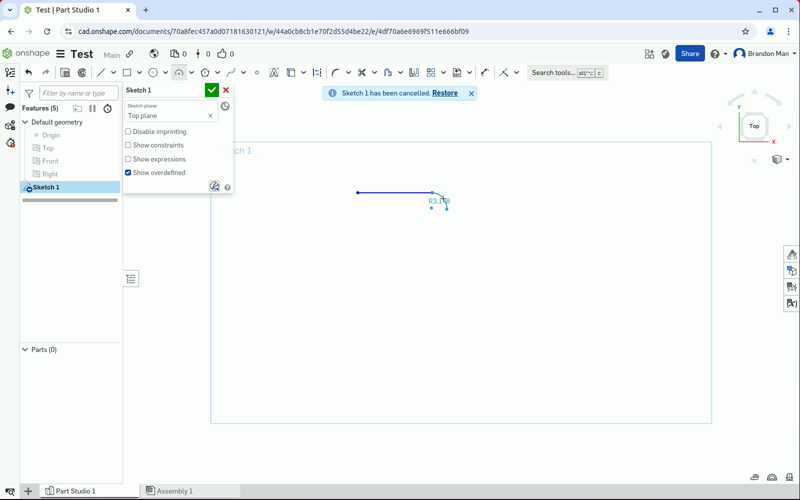
key_up(shift)
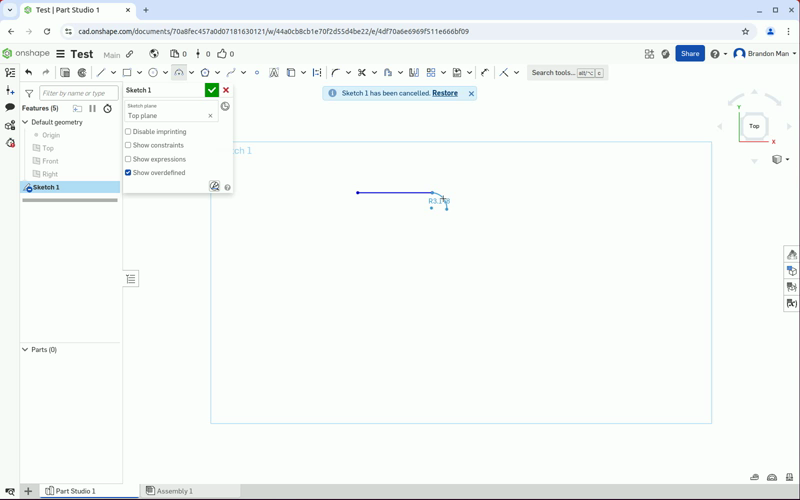
key(esc)
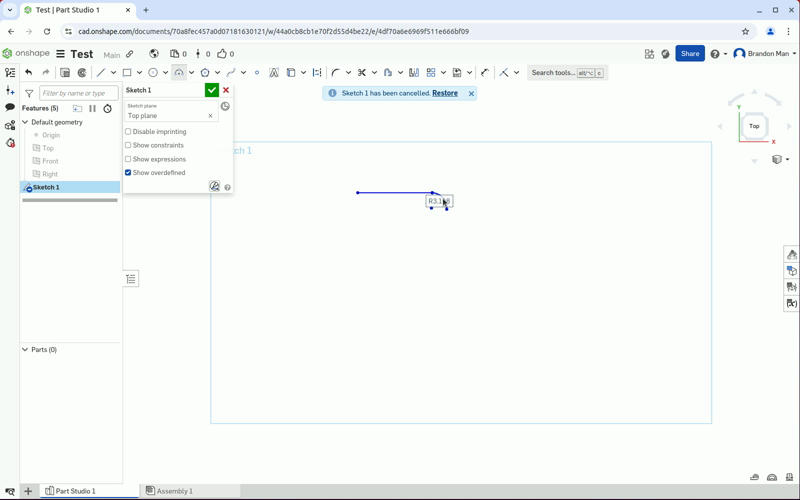
key(l)
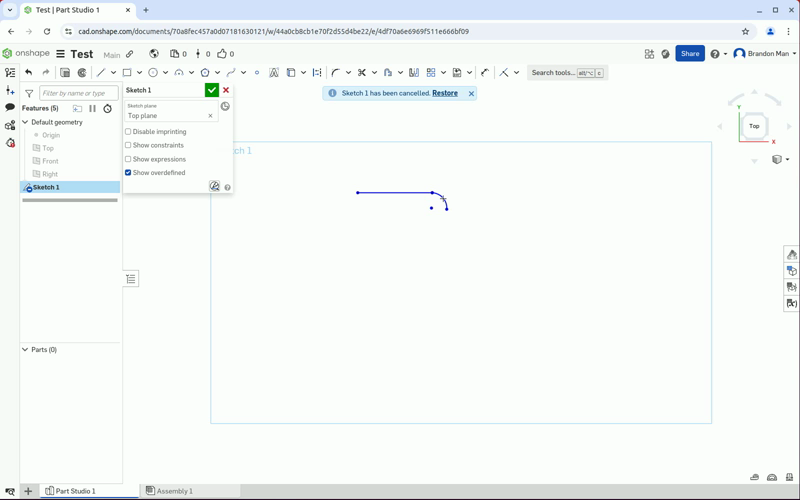
mouse_move(446, 209)
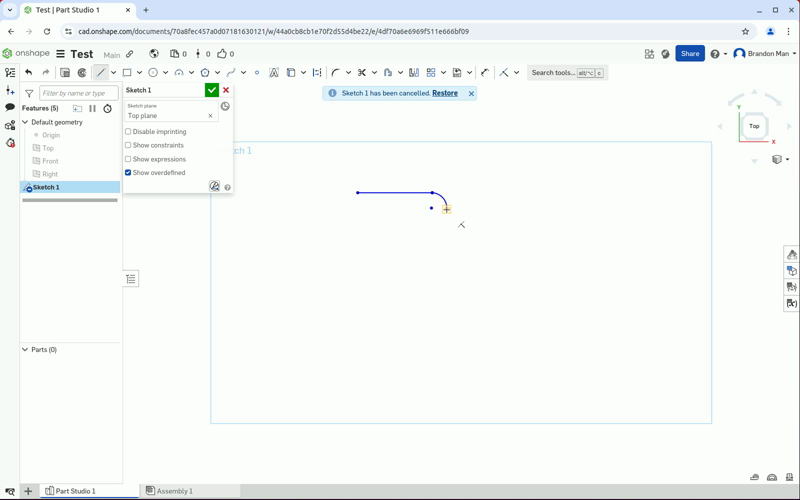
click(446, 209)
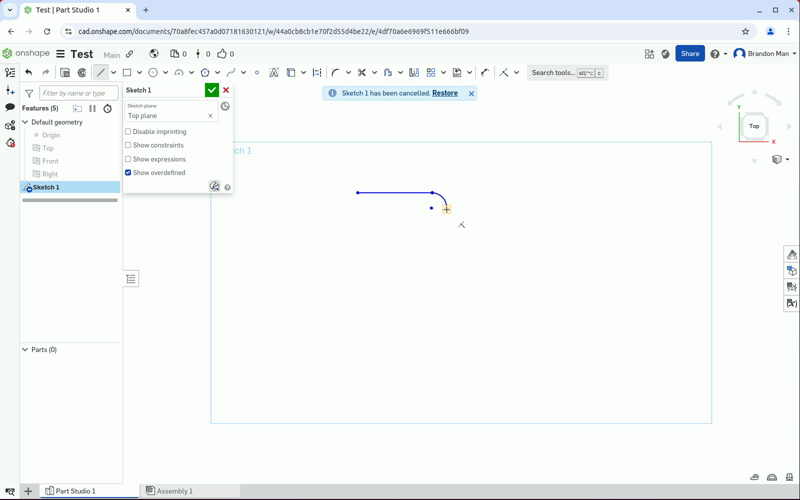
key_down(shift)
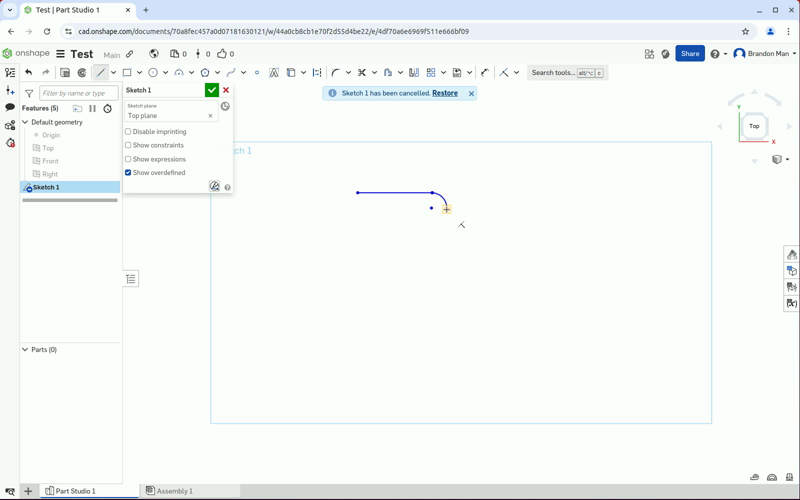
mouse_move(446, 281)
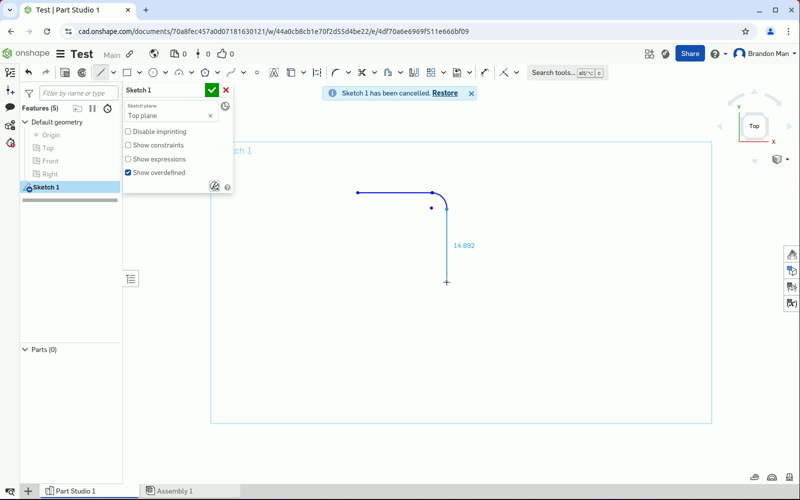
click(446, 281)
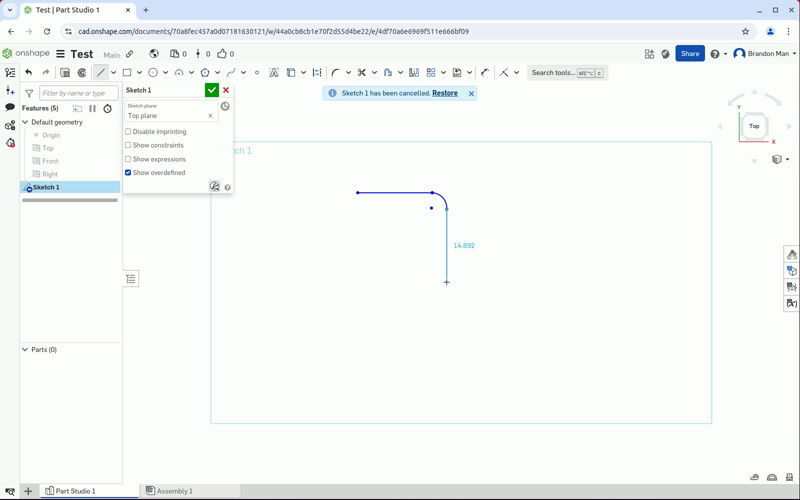
key_up(shift)
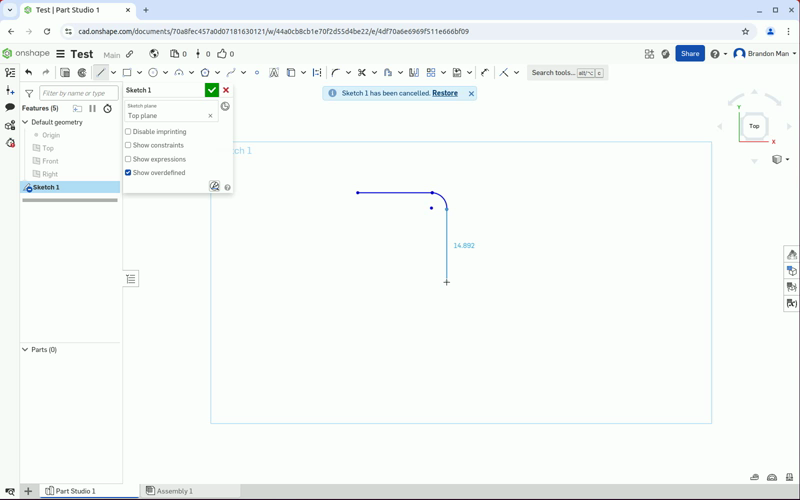
key_down(shift)
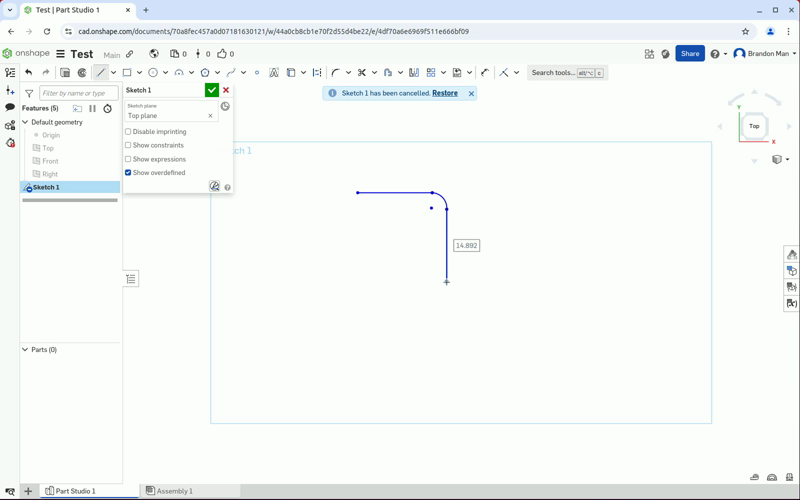
mouse_move(476, 281)
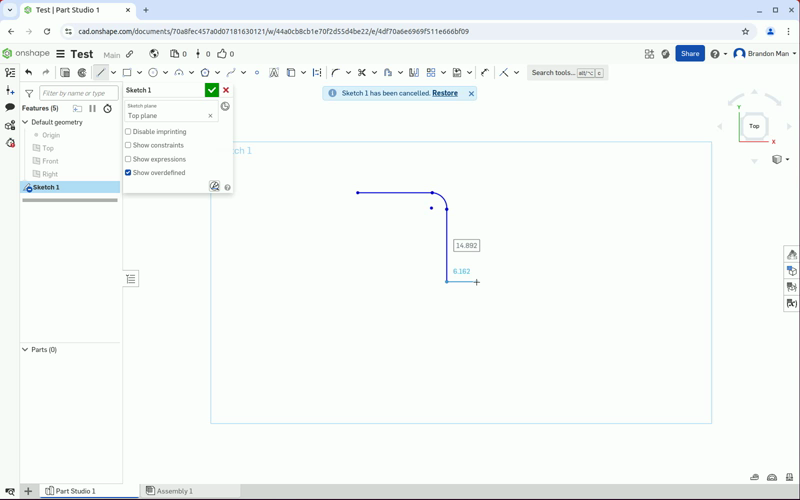
mouse_move(465, 281)
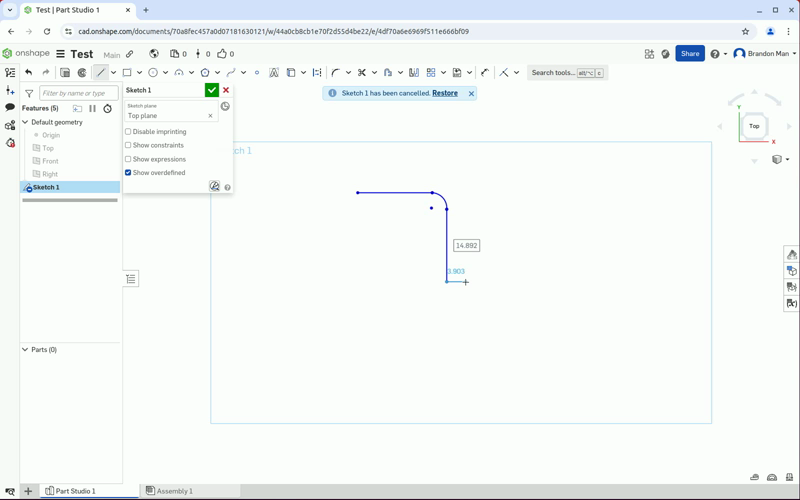
click(465, 281)
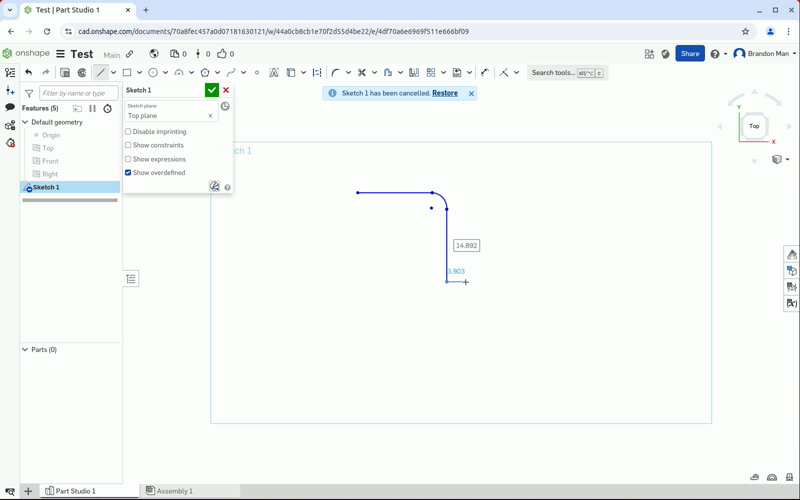
key_up(shift)
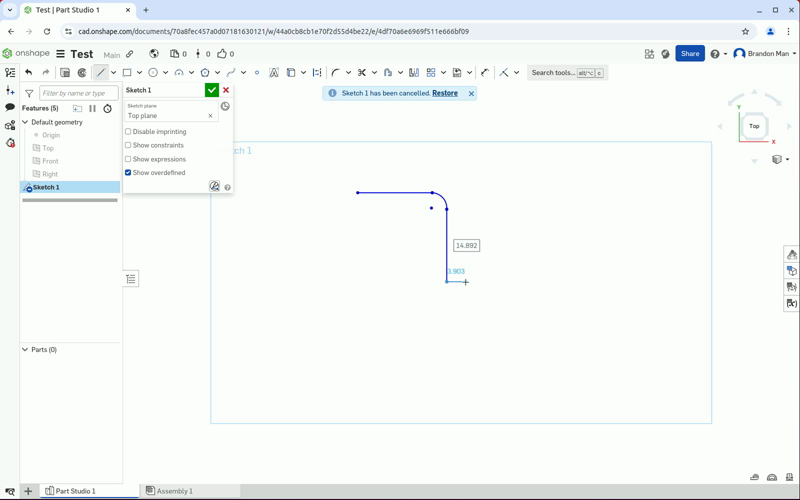
key_down(shift)
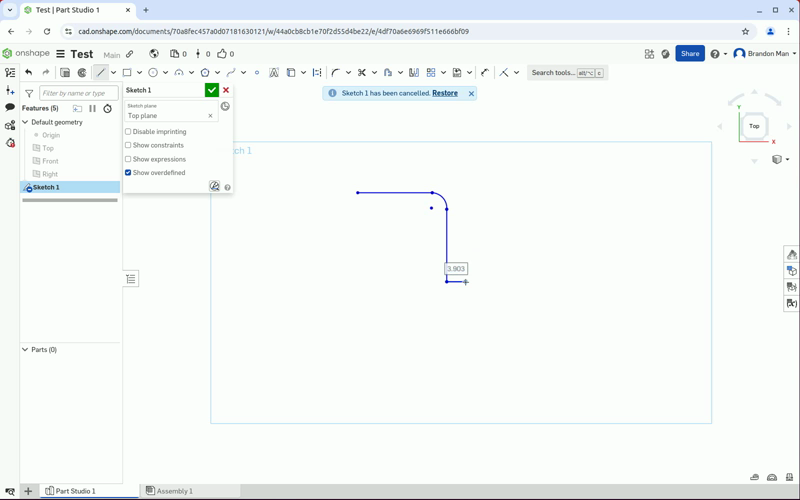
mouse_move(465, 209)
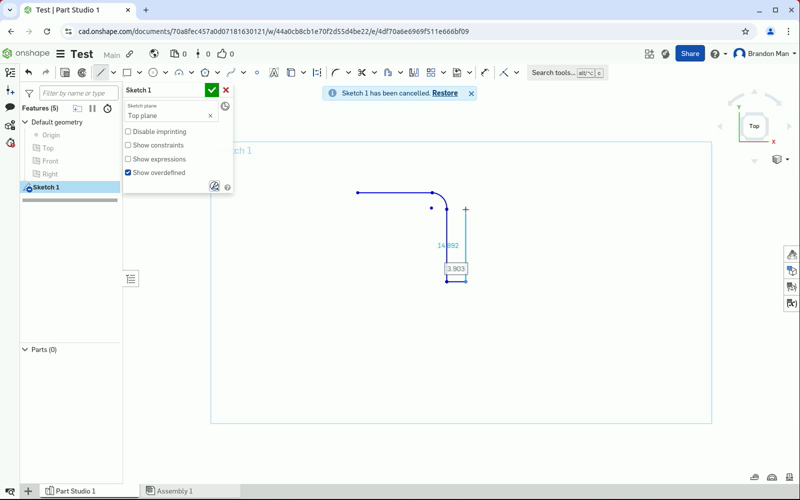
click(465, 209)
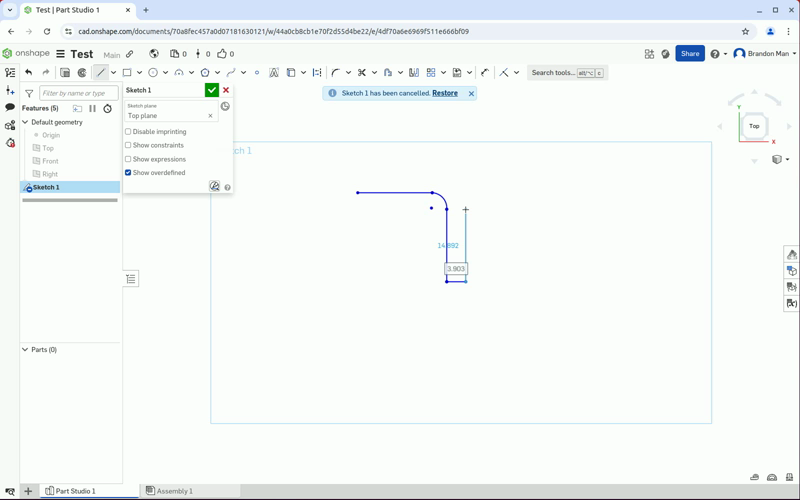
key_up(shift)
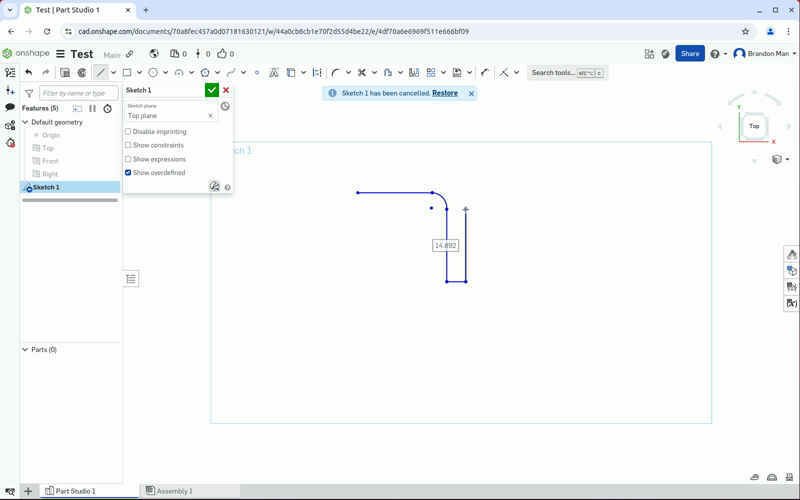
key(esc)
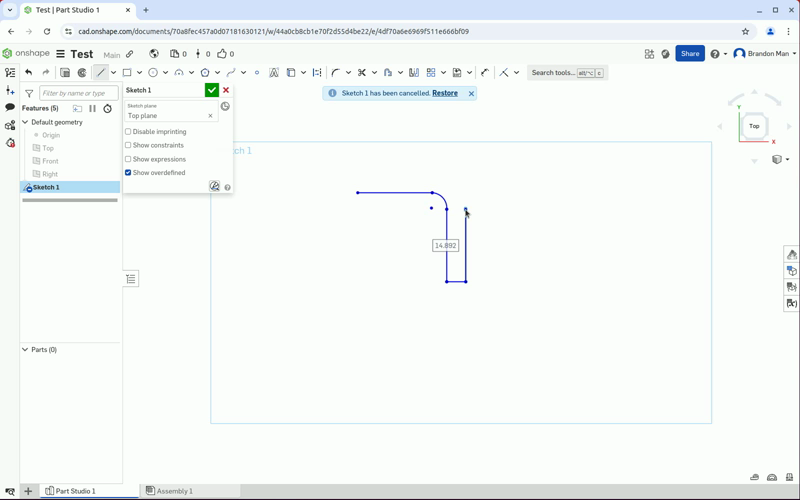
key(a)
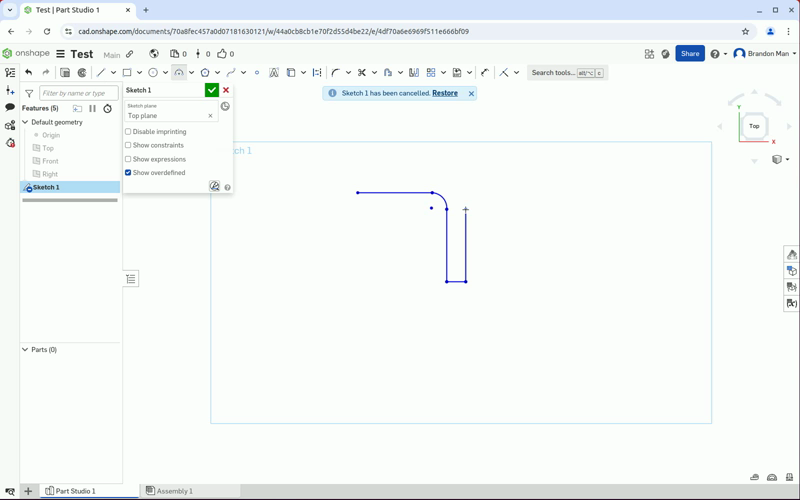
mouse_move(465, 209)
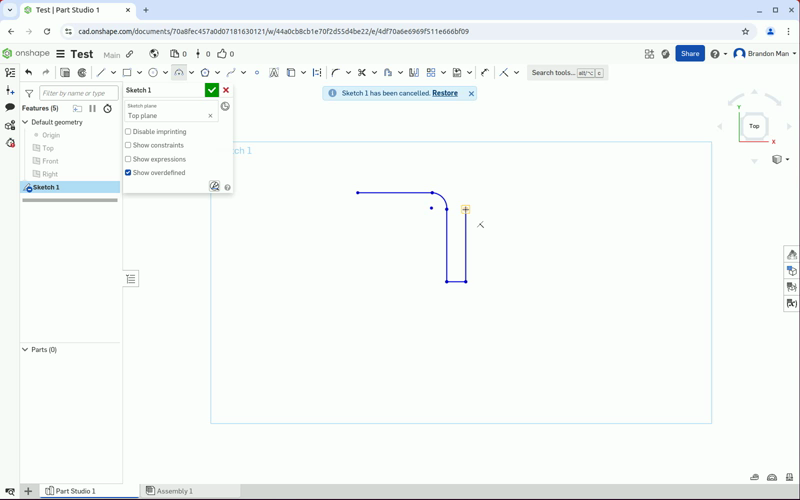
click(465, 209)
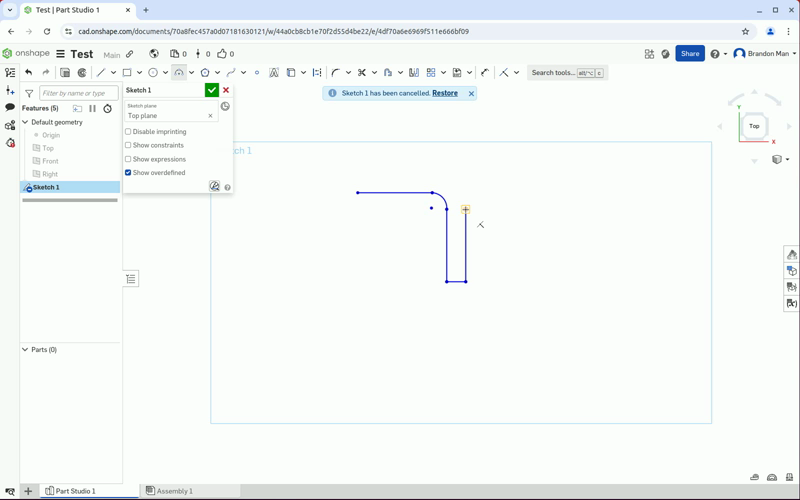
key_down(shift)
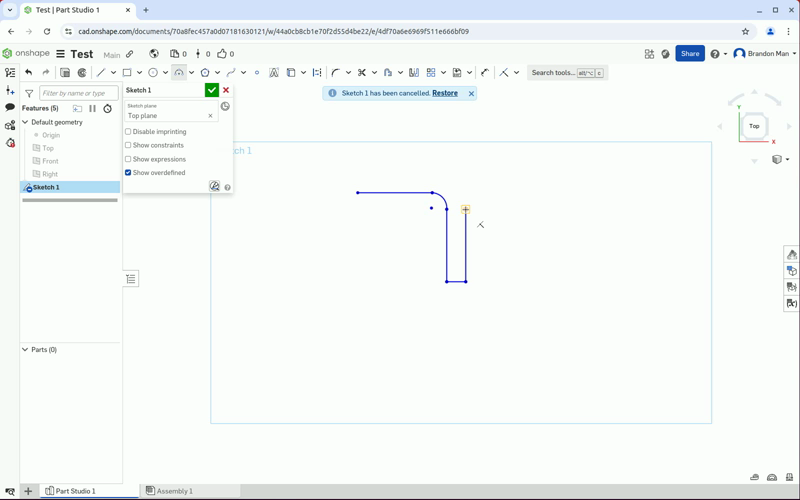
mouse_move(480, 192)
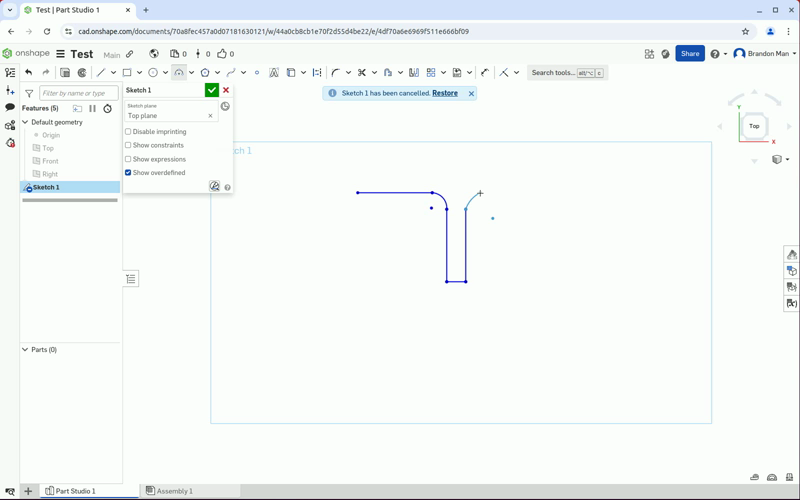
click(480, 192)
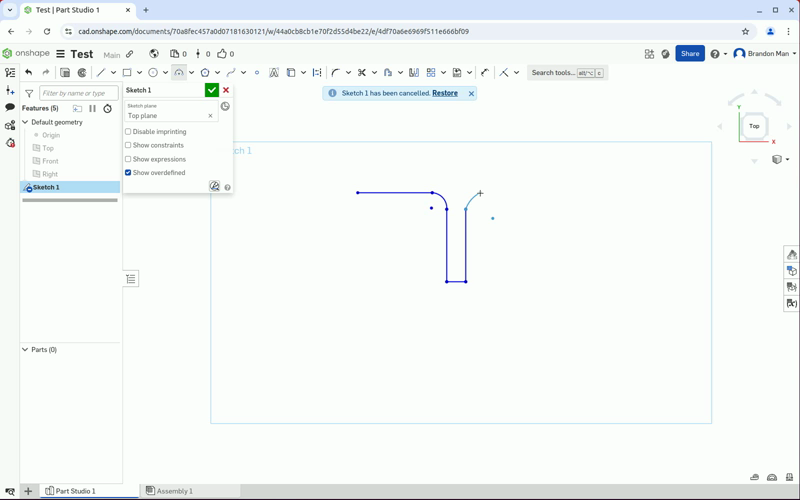
mouse_move(469, 198)
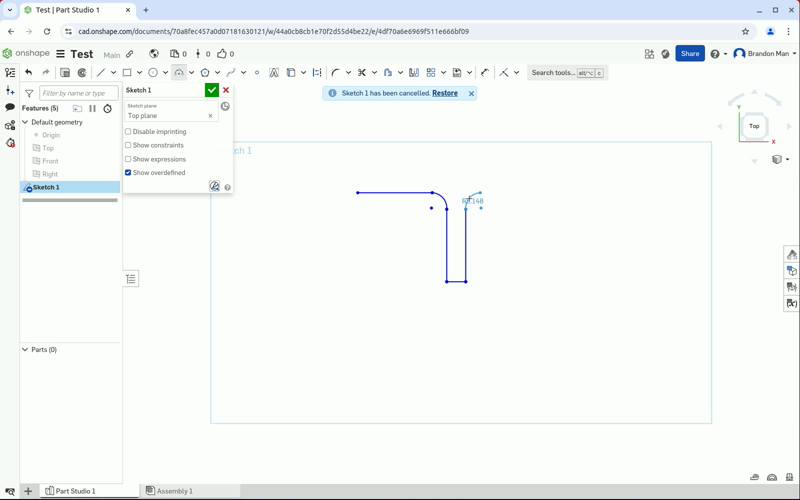
click(469, 198)
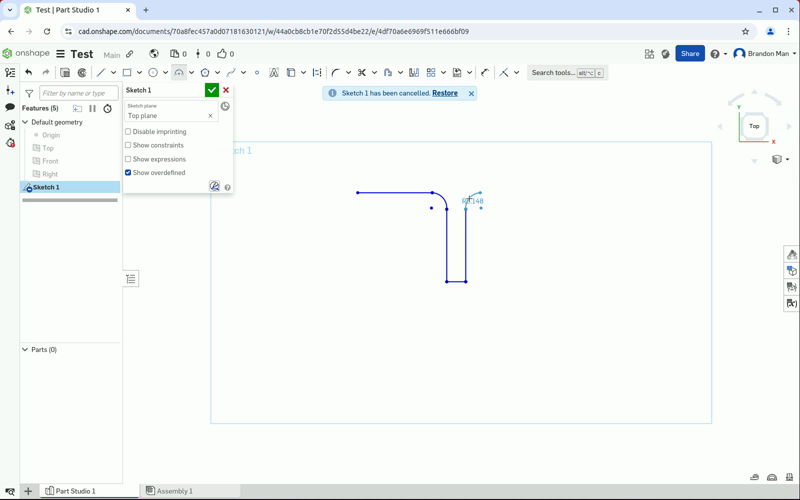
key_up(shift)
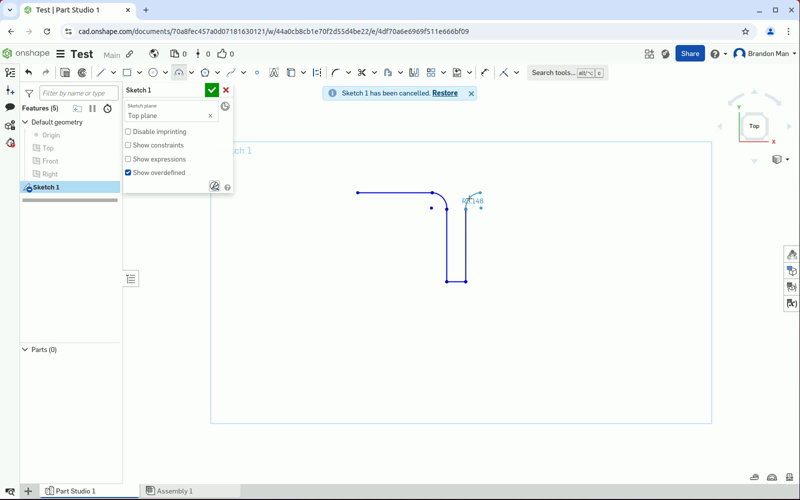
key(esc)
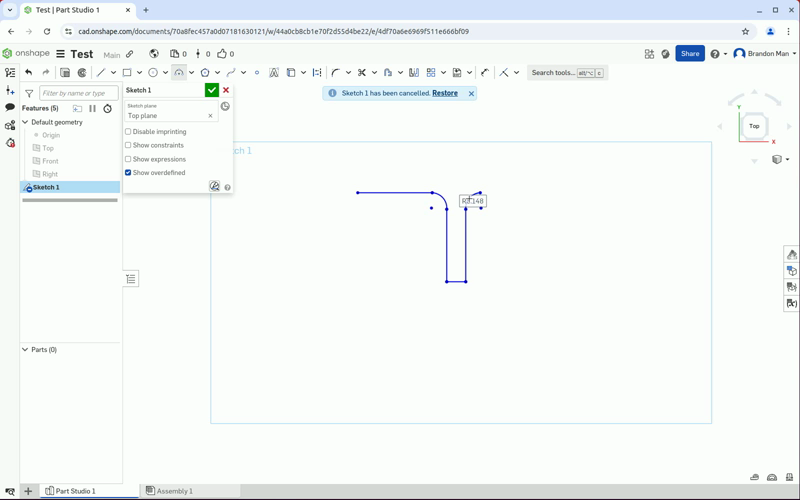
key(l)
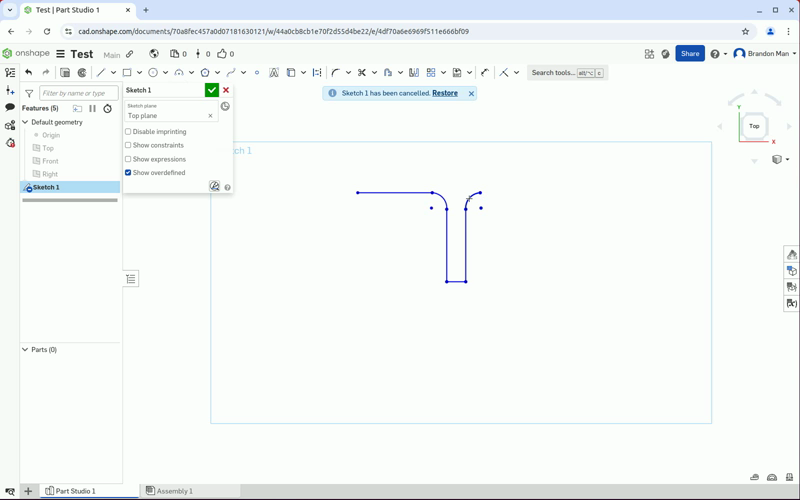
mouse_move(480, 192)
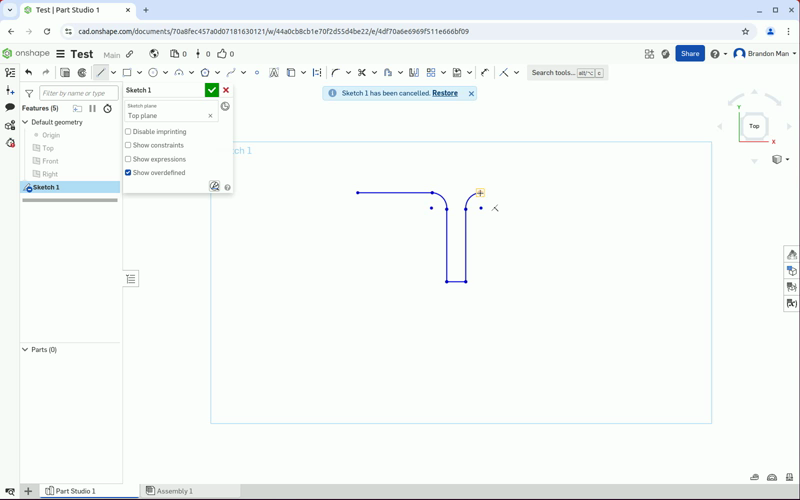
click(480, 192)
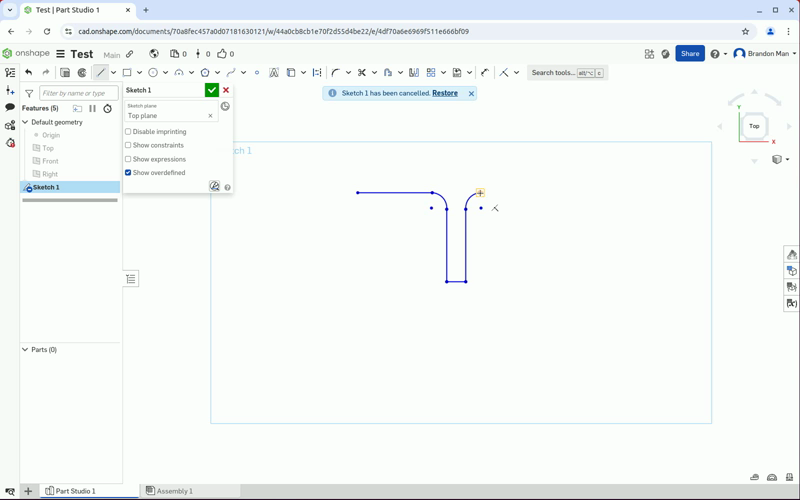
key_down(shift)
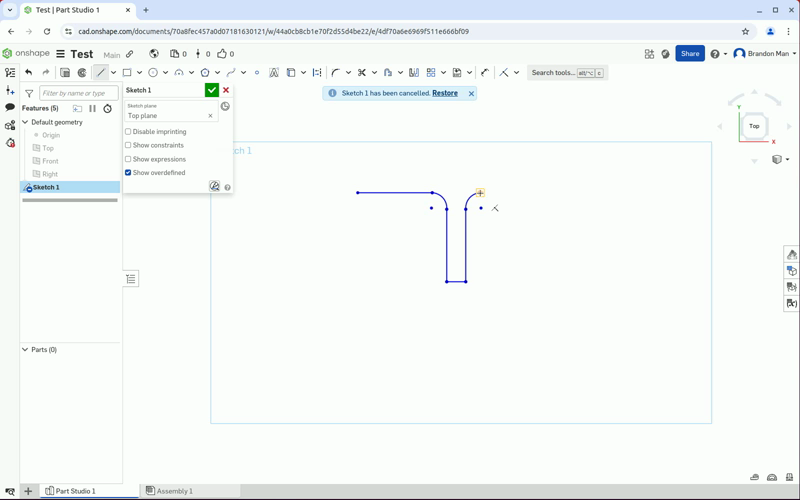
mouse_move(554, 192)
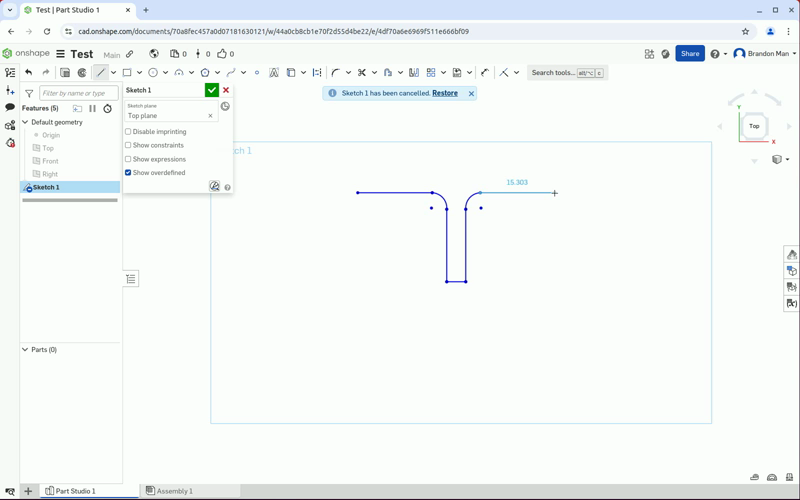
click(554, 192)
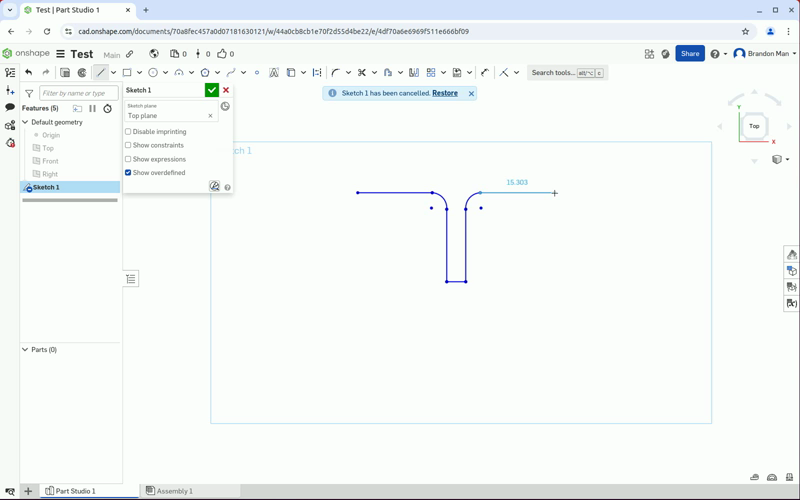
key_up(shift)
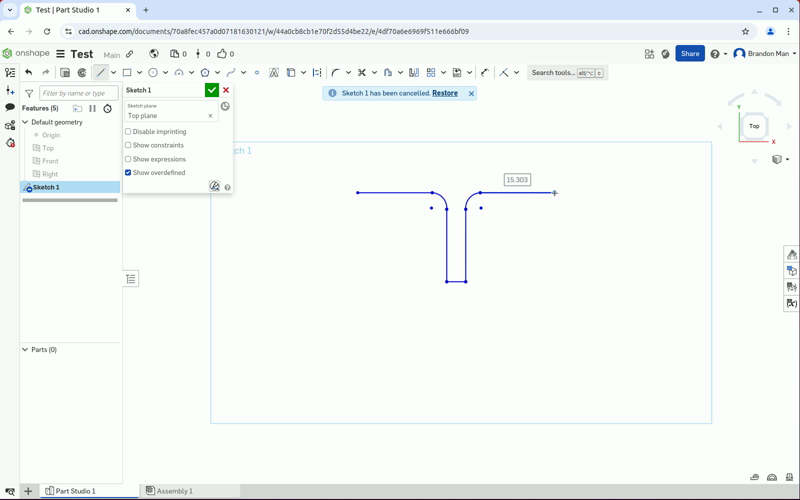
key_down(shift)
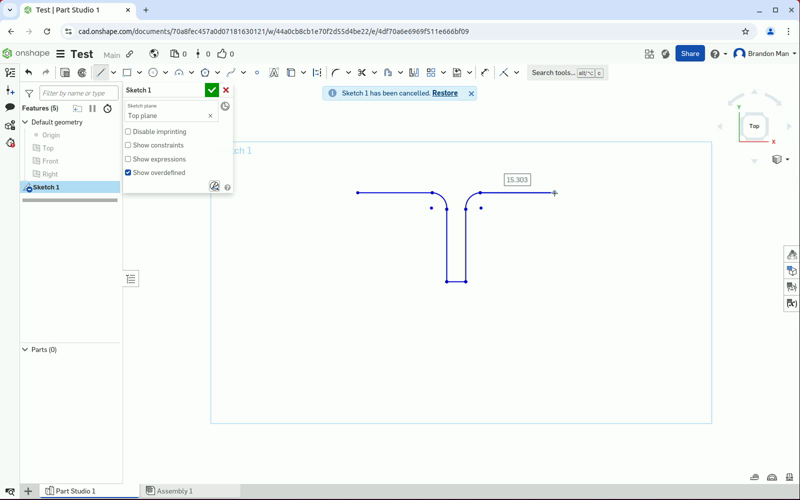
mouse_move(584, 192)
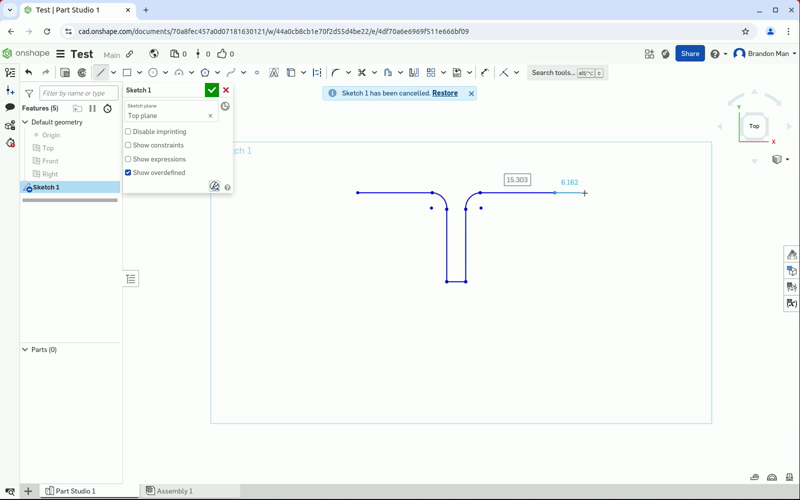
mouse_move(554, 169)
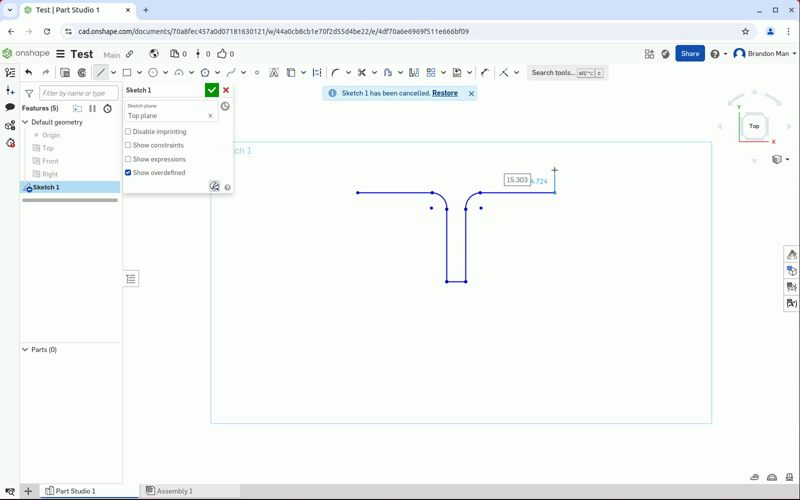
click(554, 169)
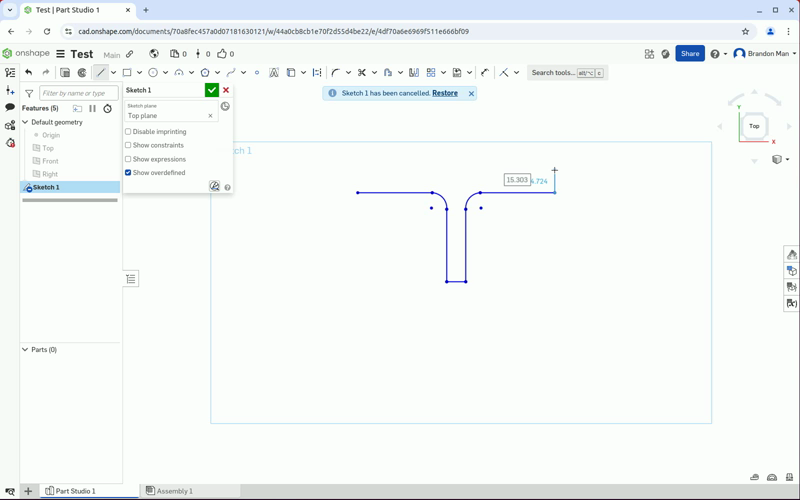
key_up(shift)
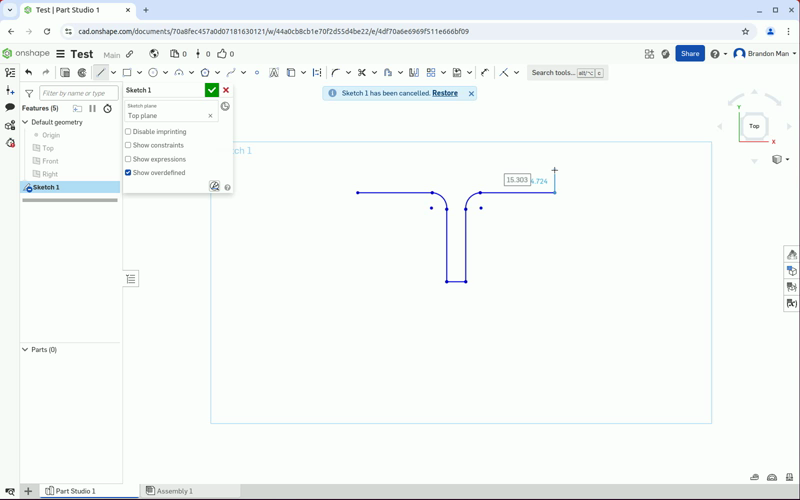
key_down(shift)
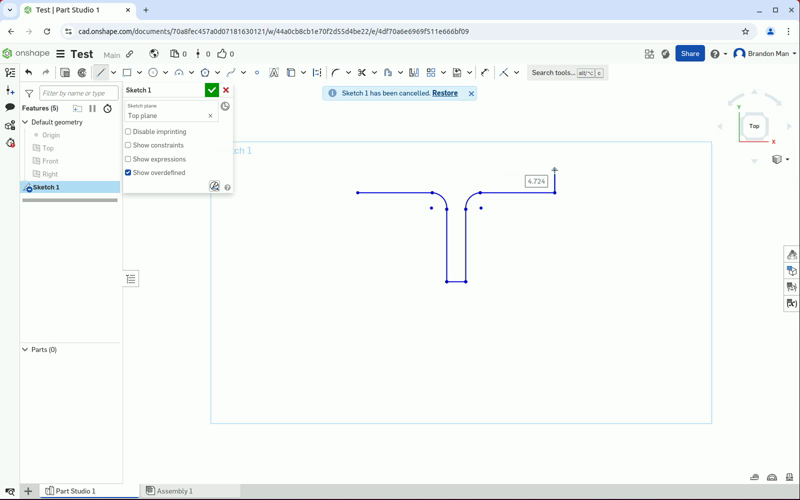
mouse_move(357, 169)
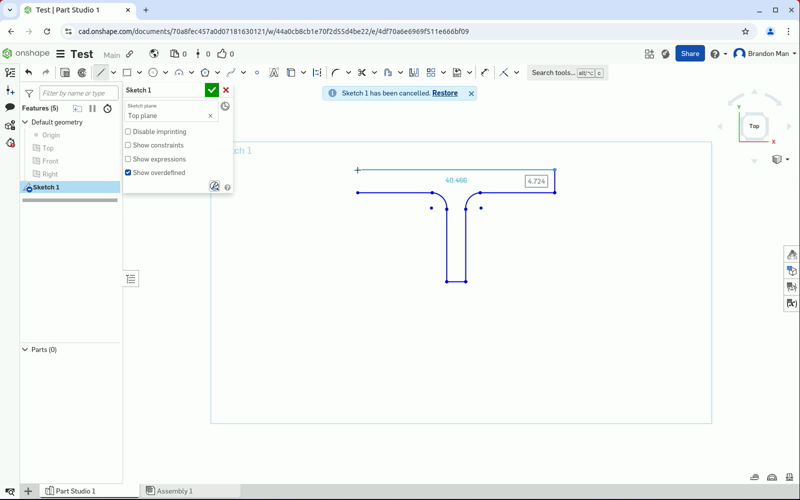
click(357, 169)
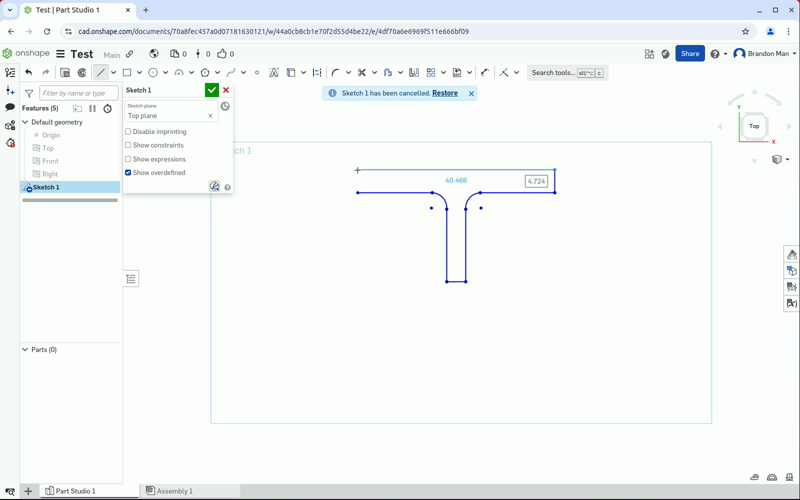
key_up(shift)
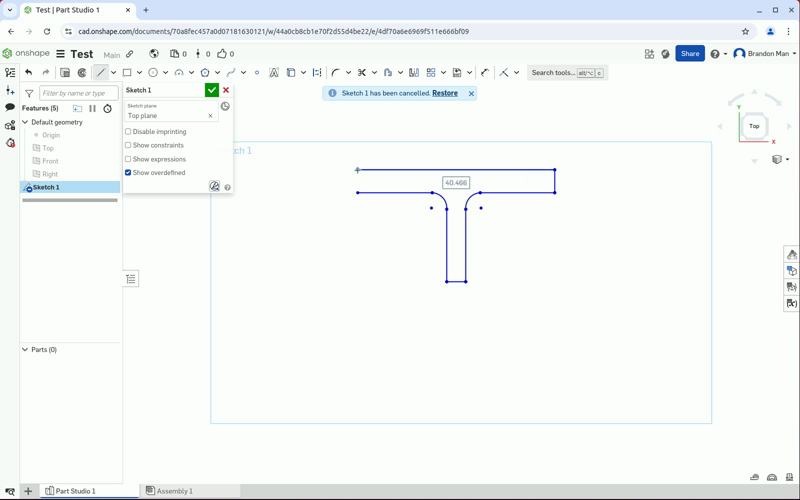
mouse_move(387, 169)
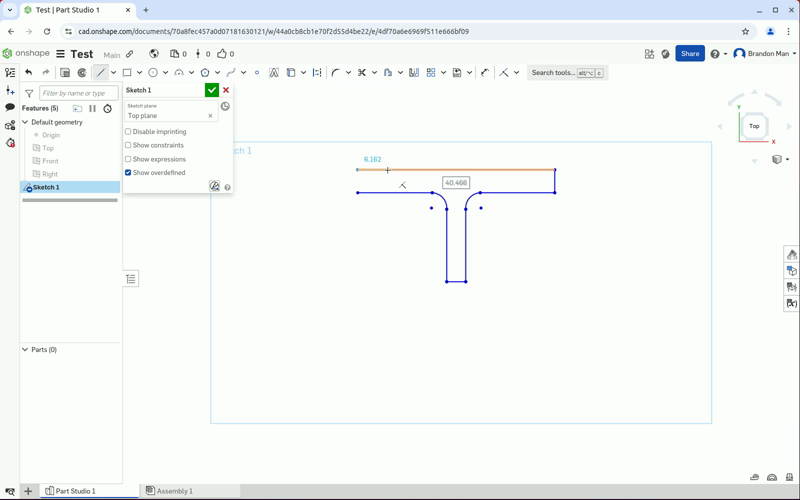
key_down(shift)
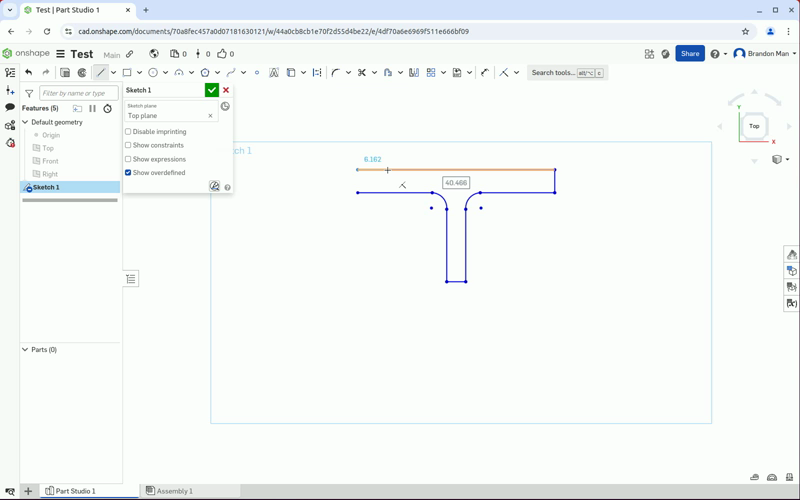
mouse_move(357, 192)
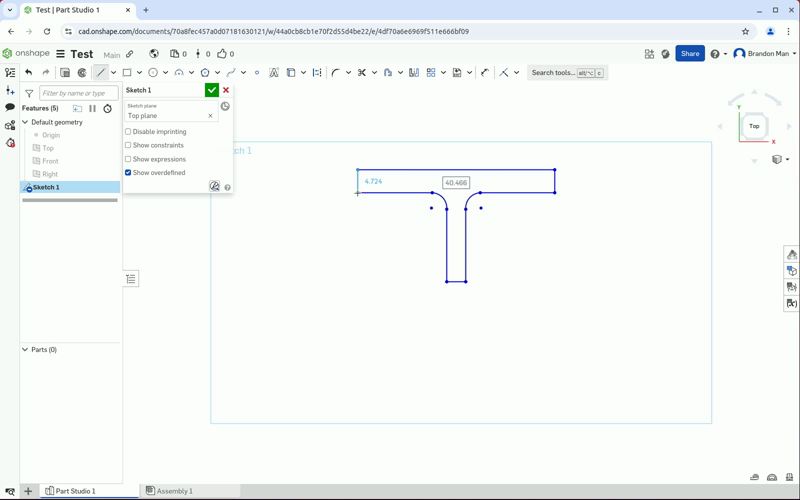
key_up(shift)
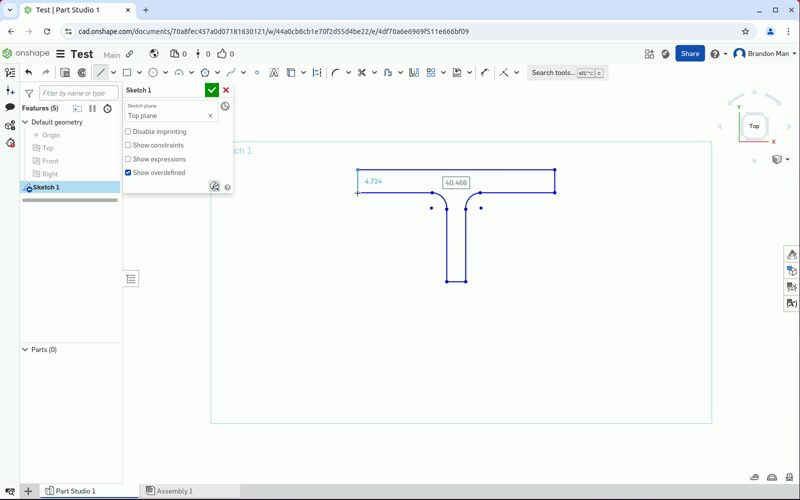
click(357, 192)
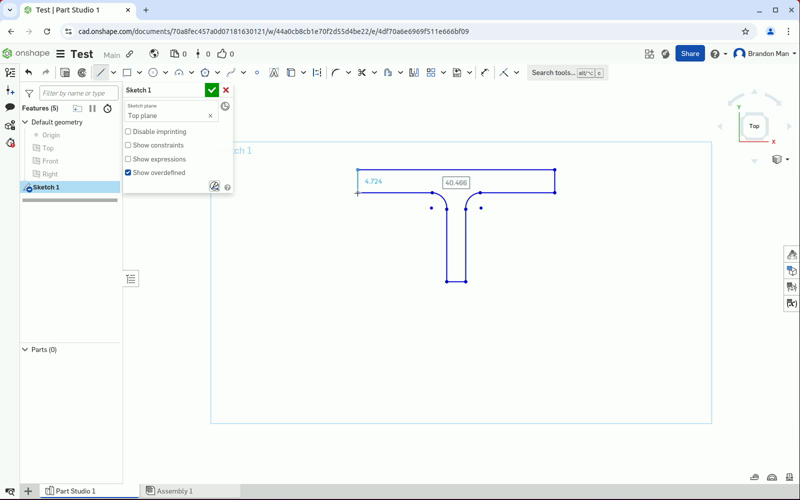
key(esc)
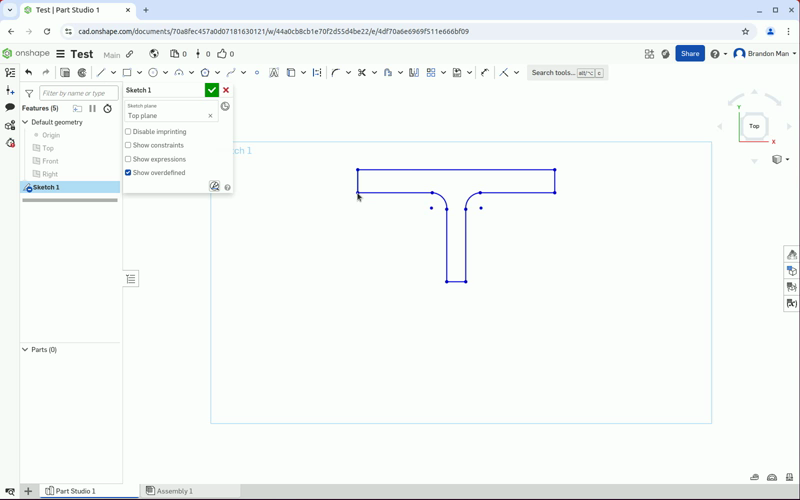
mouse_move(458, 176)
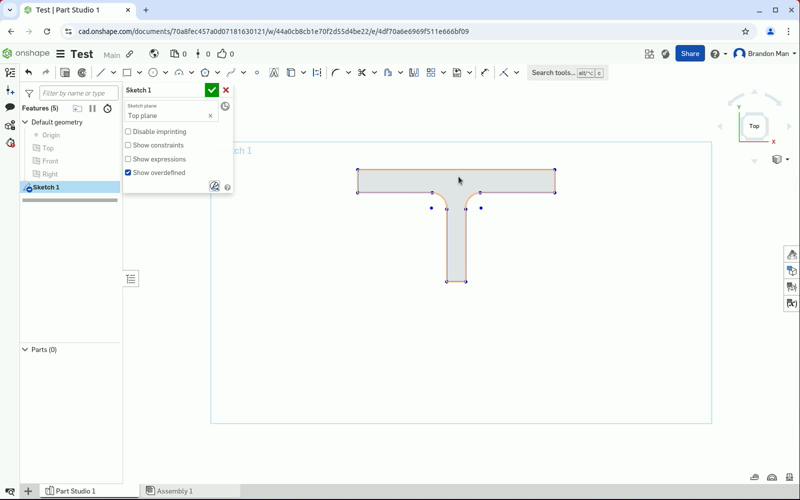
click(458, 176)
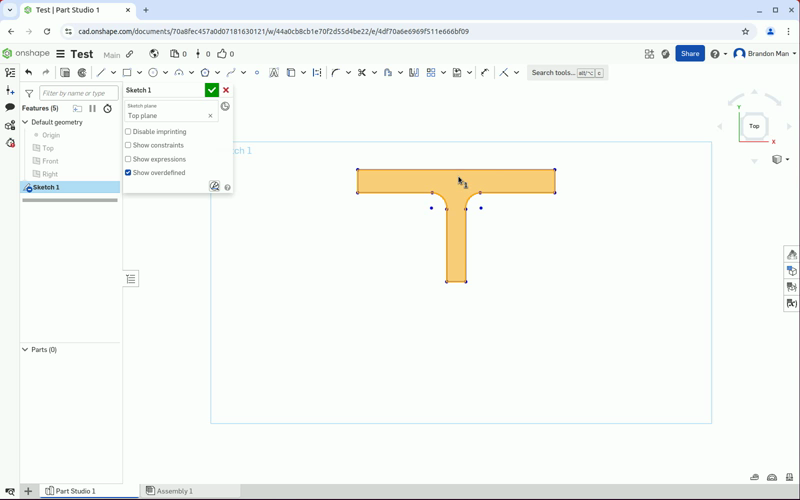
mouse_move(73, 352)
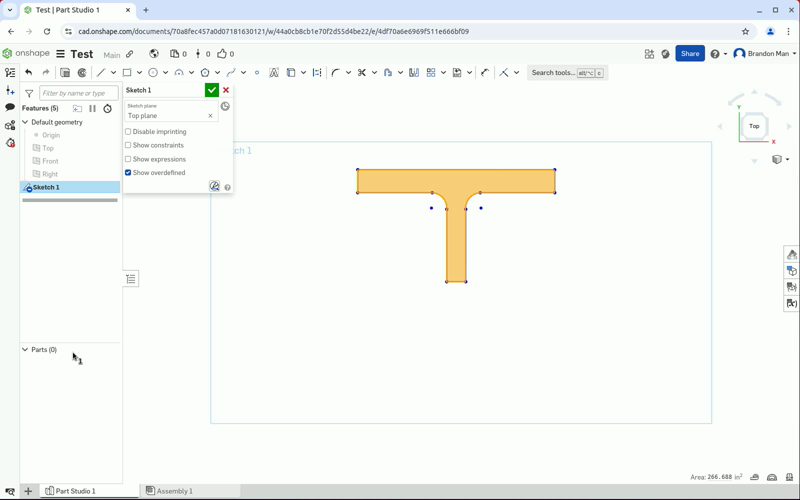
key(shift+y)
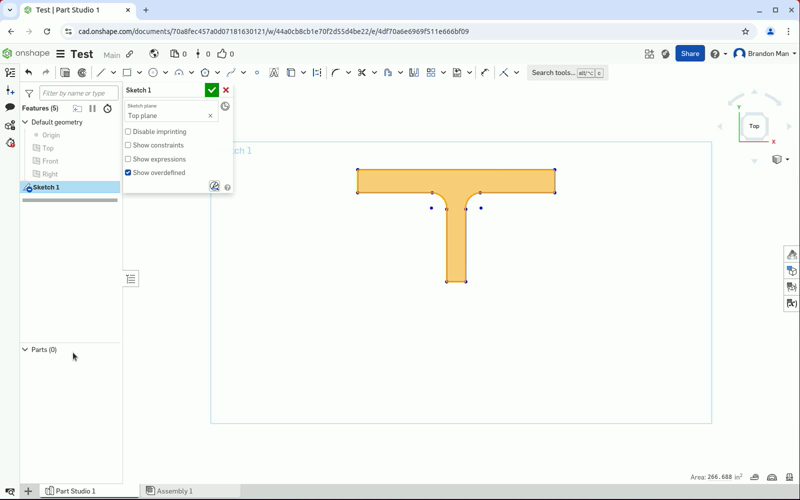
key(shift+e)
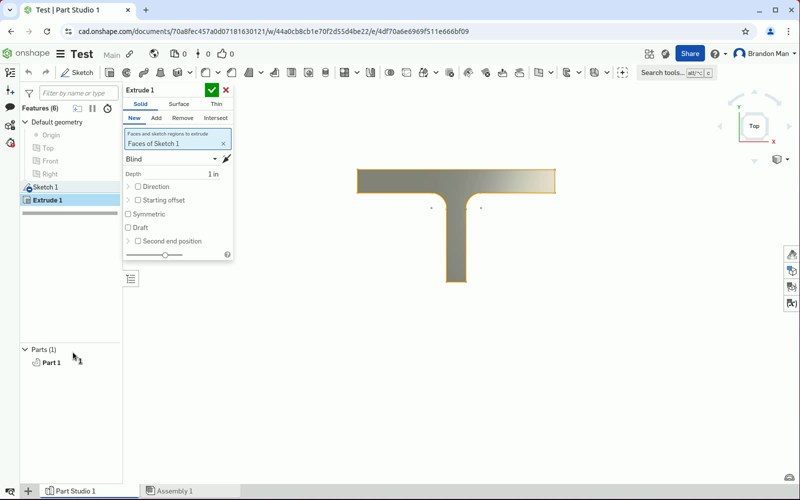
mouse_move(143, 106)
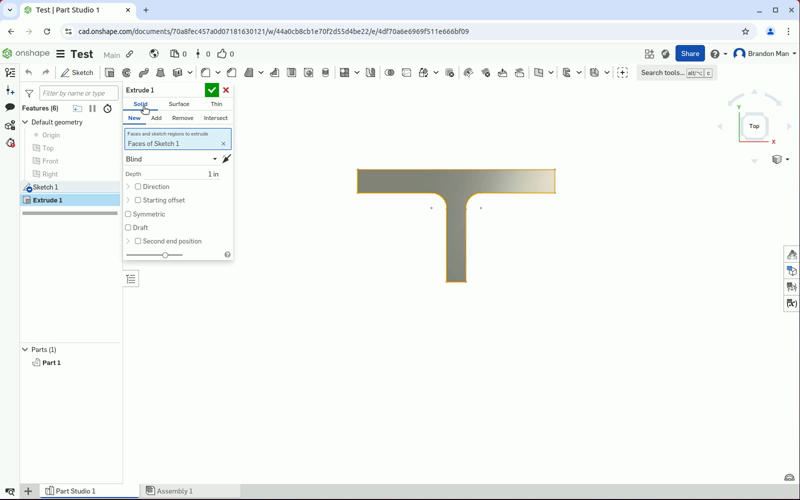
click(143, 106)
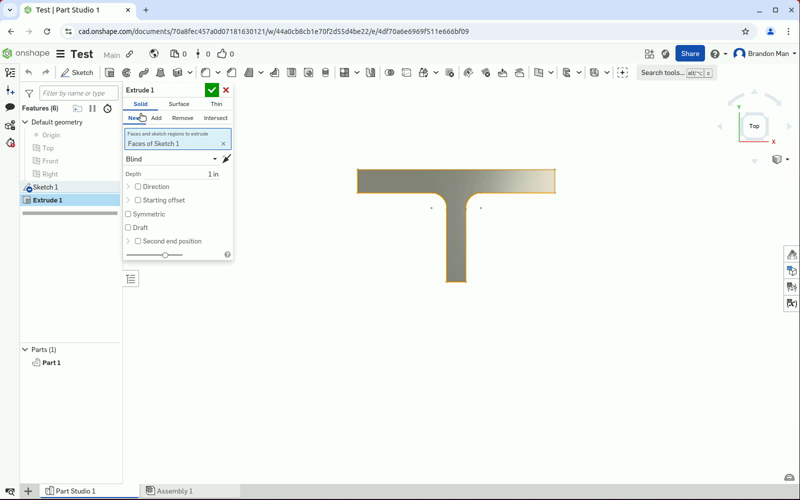
mouse_move(137, 120)
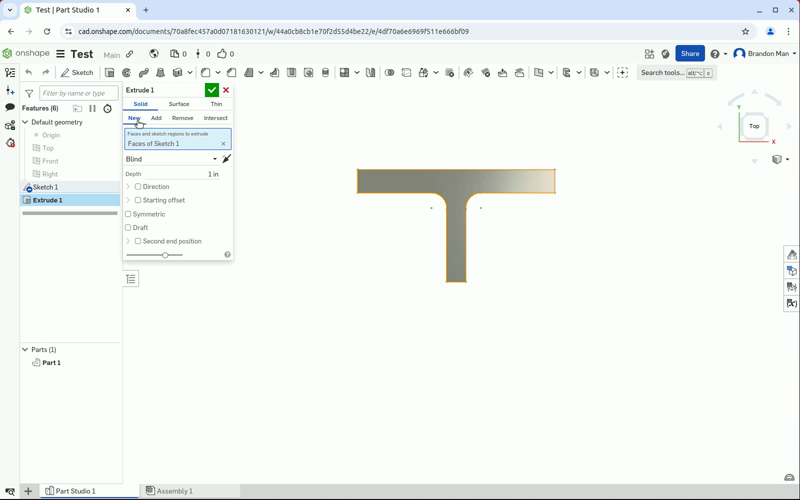
click(137, 120)
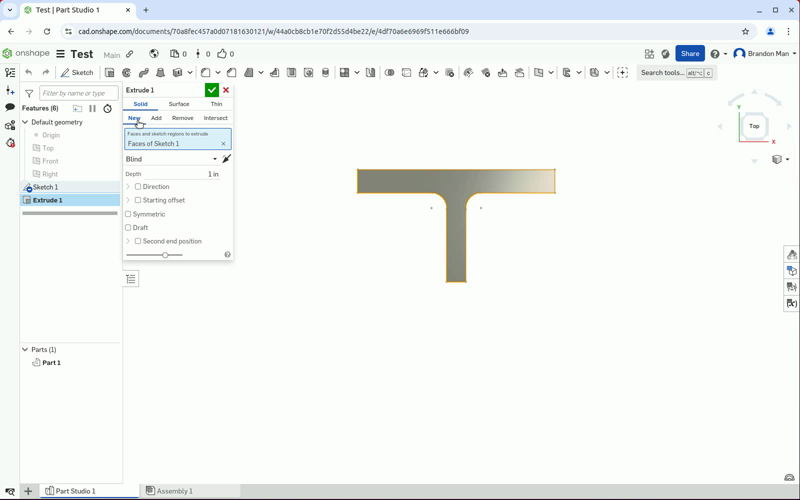
key(tab, 4)
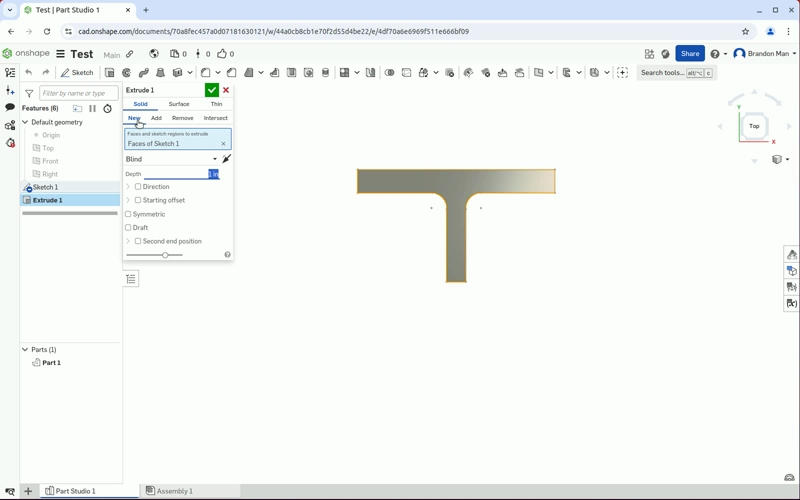
text(4.574)
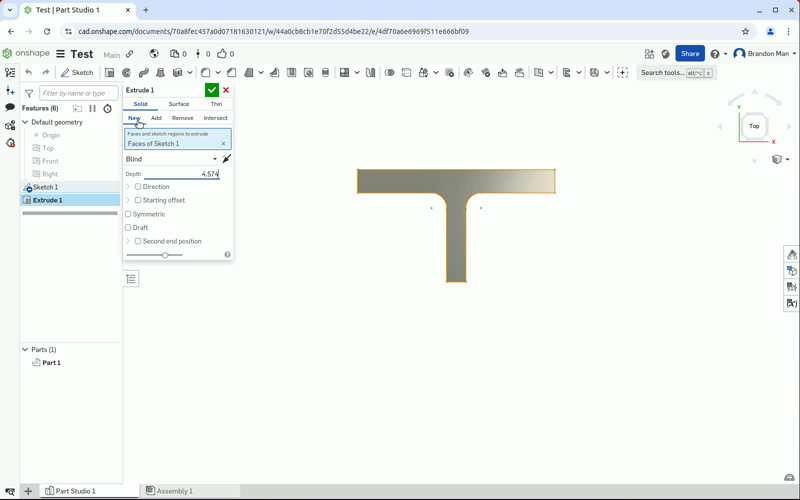
key(enter)
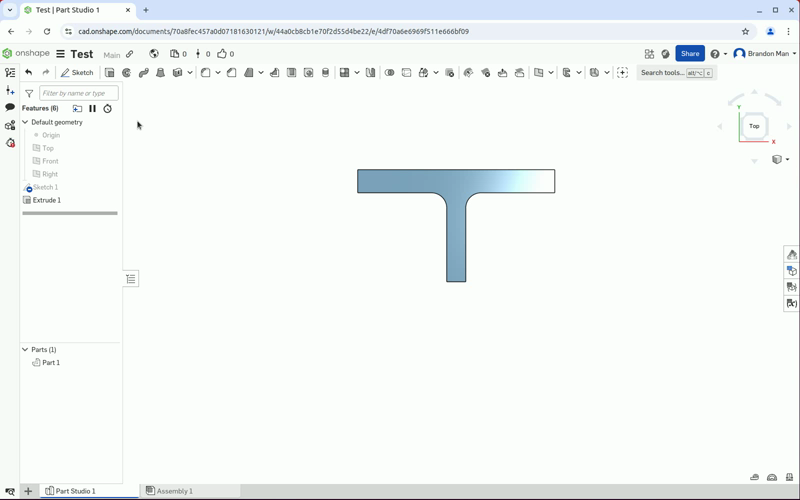
key(shift+h)
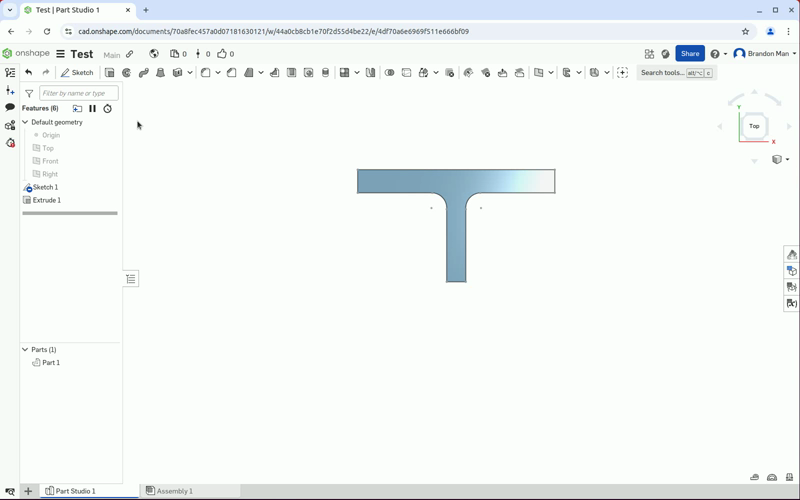
key(shift+h)
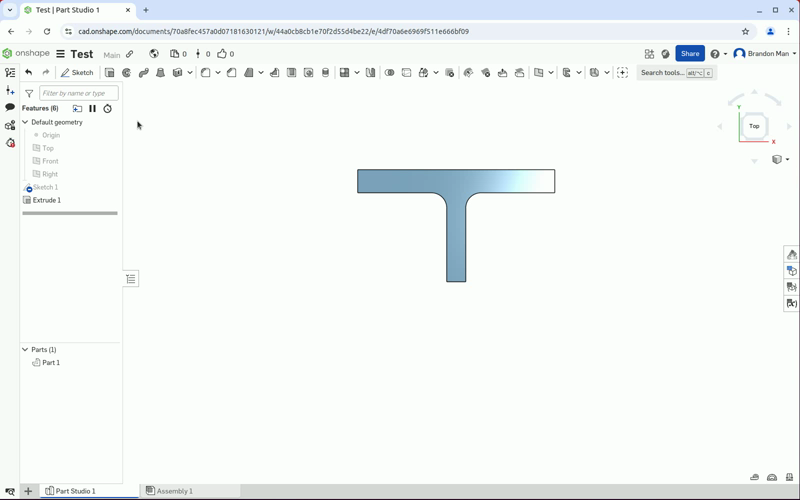
mouse_move(73, 189)
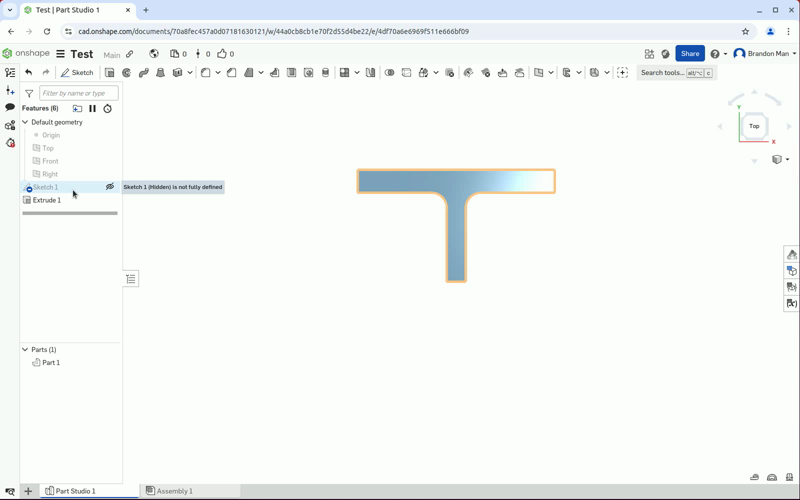
click(73, 189)
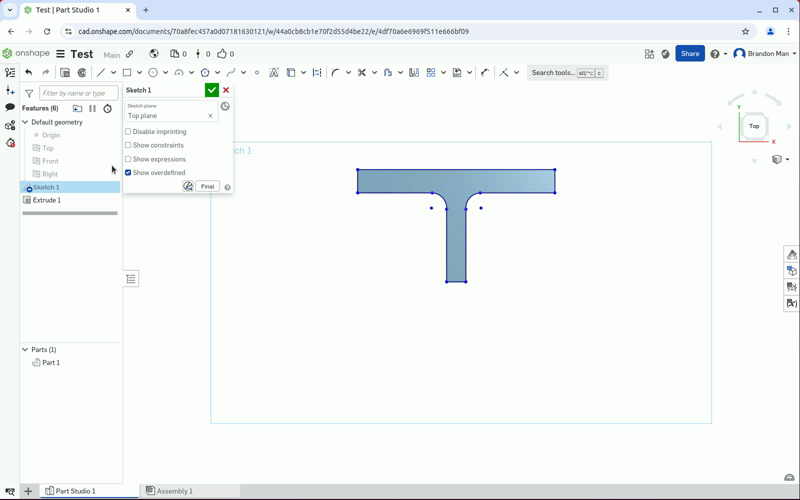
mouse_move(229, 92)
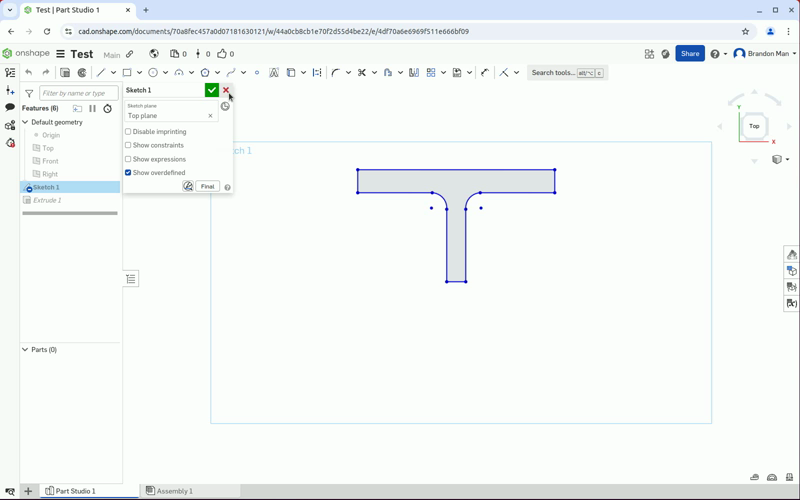
click(229, 92)
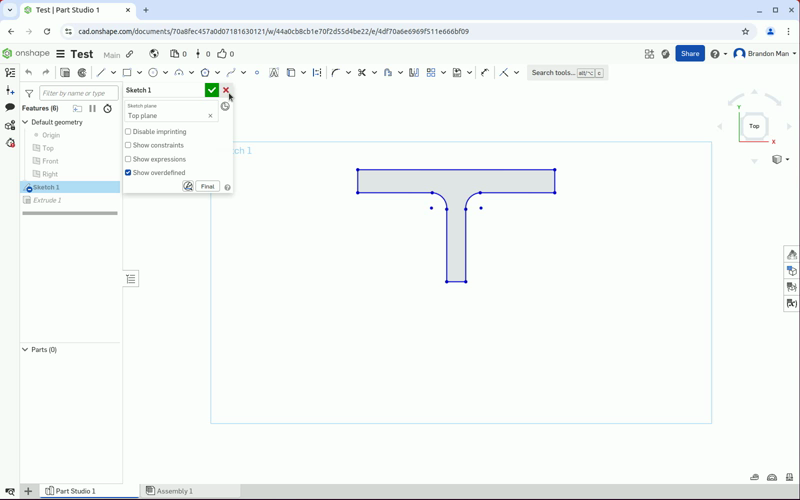
key(shift+s)
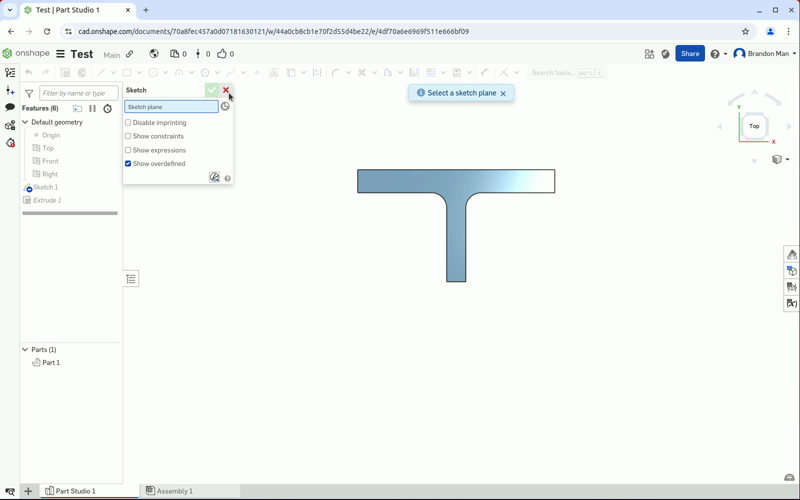
mouse_move(73, 150)
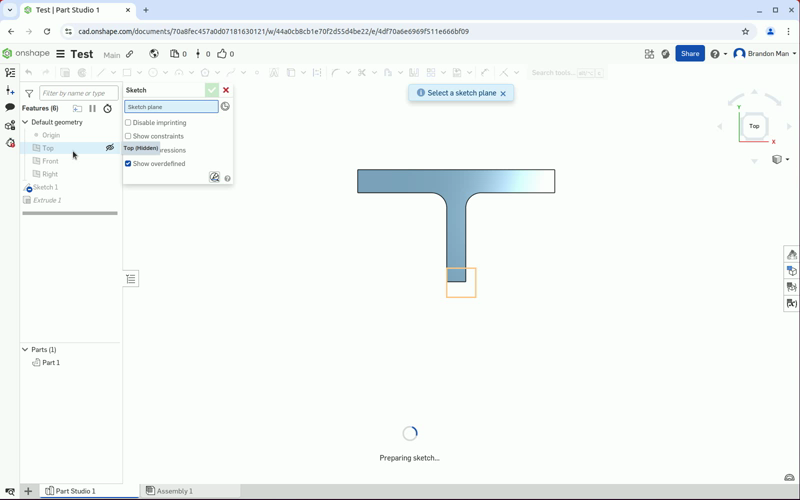
click(73, 150)
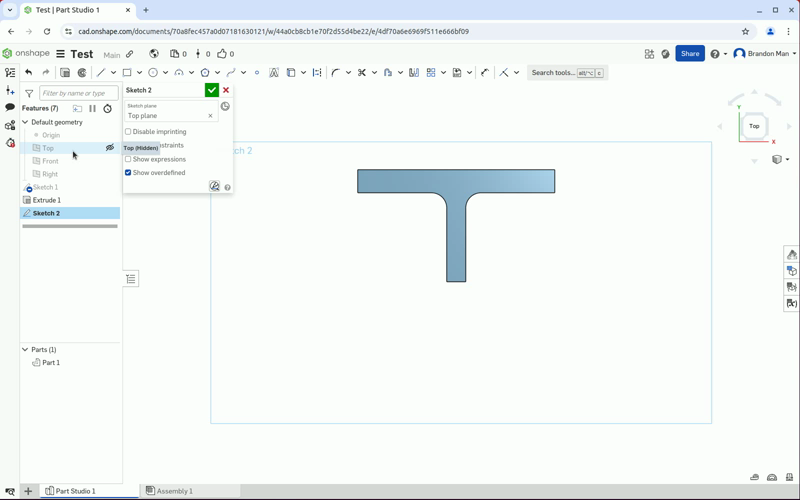
mouse_move(73, 352)
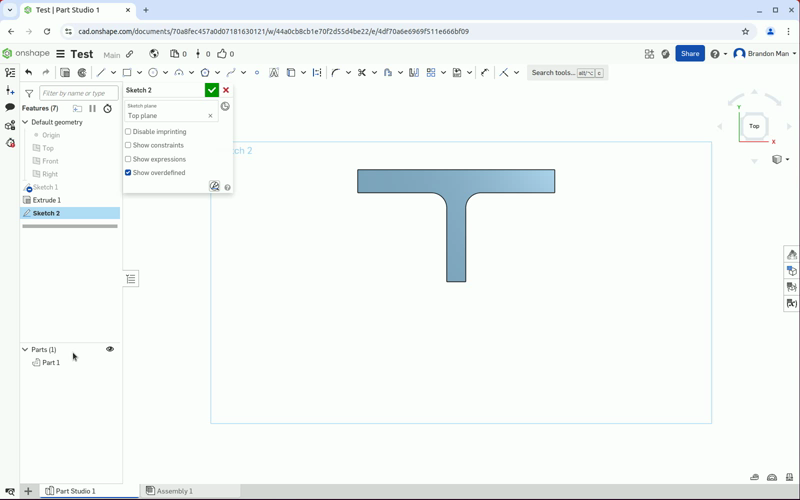
key(y)
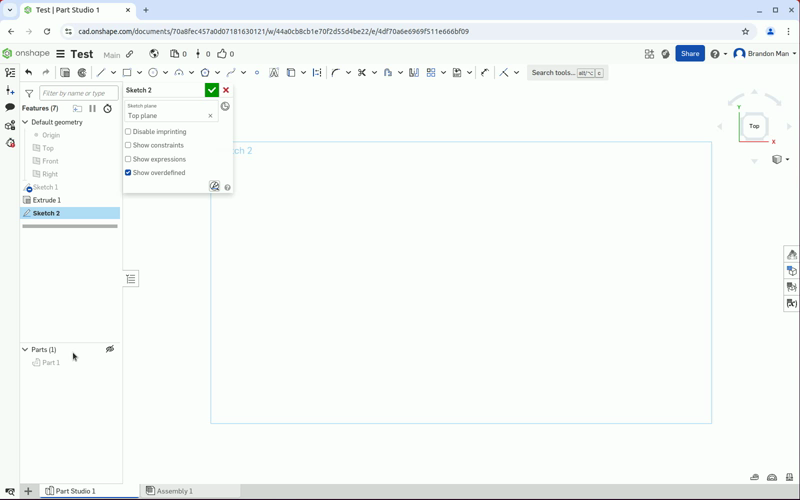
key(l)
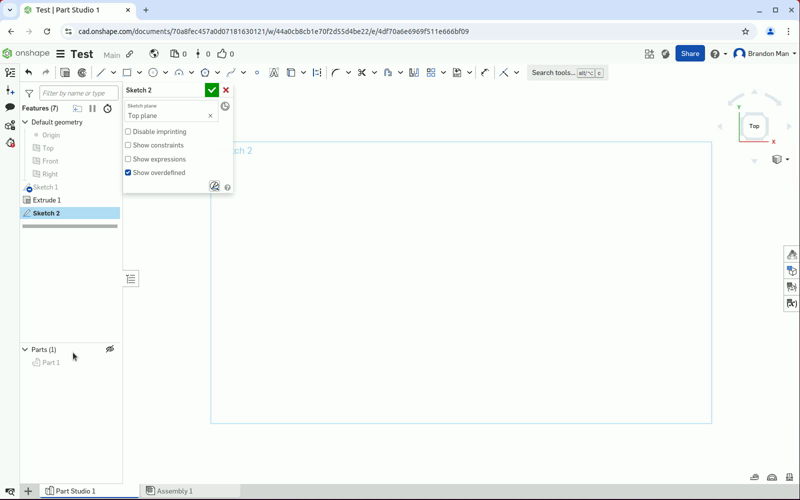
key_down(shift)
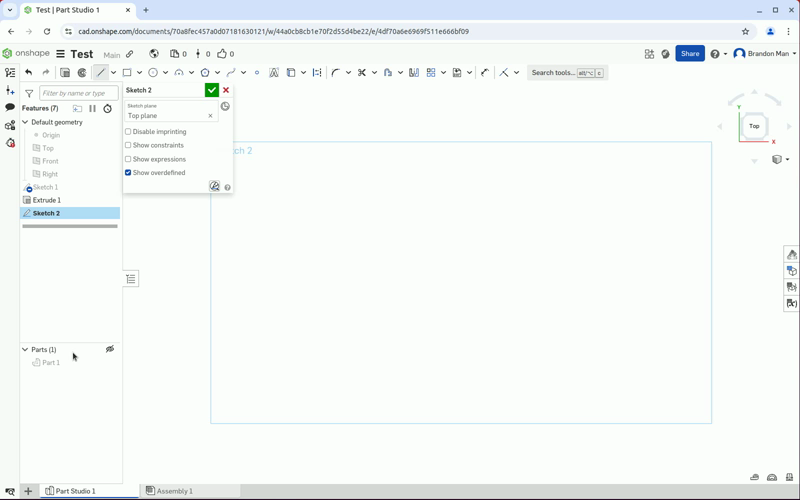
mouse_move(357, 380)
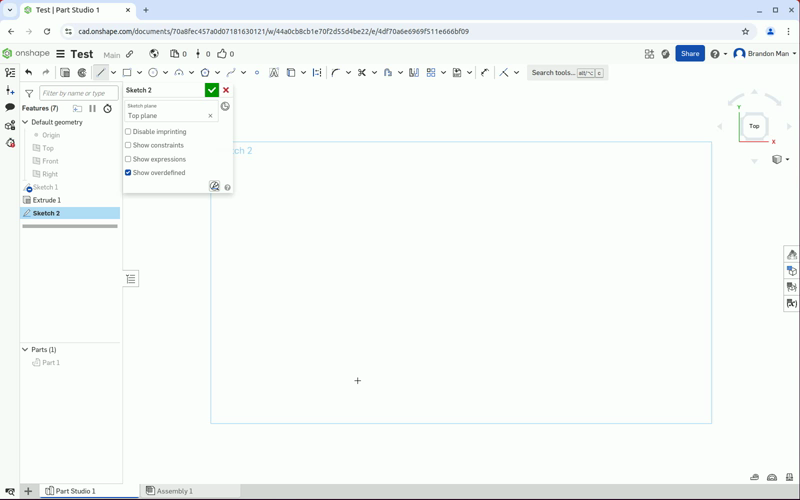
click(357, 380)
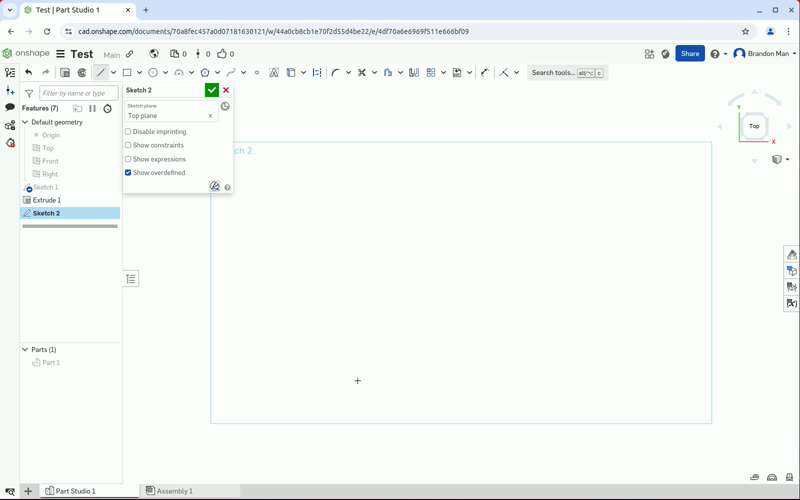
key_up(shift)
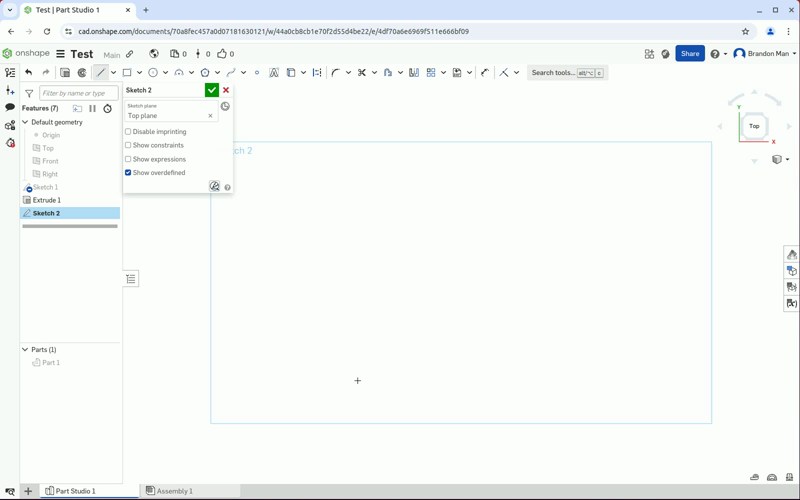
key_down(shift)
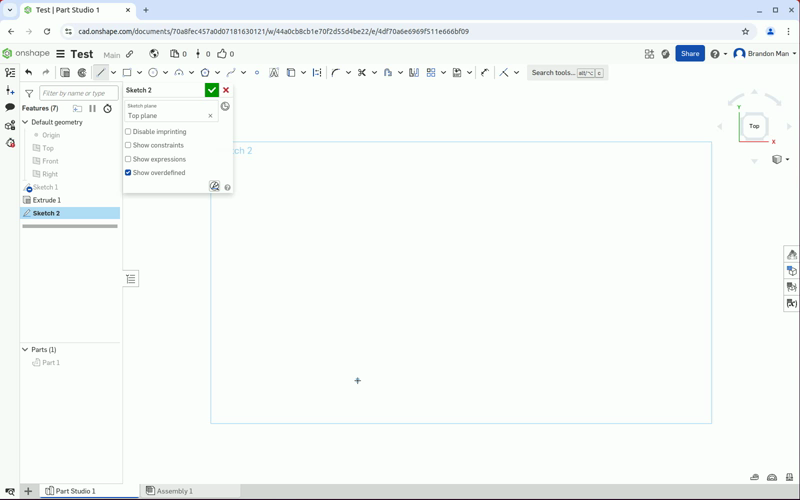
mouse_move(554, 380)
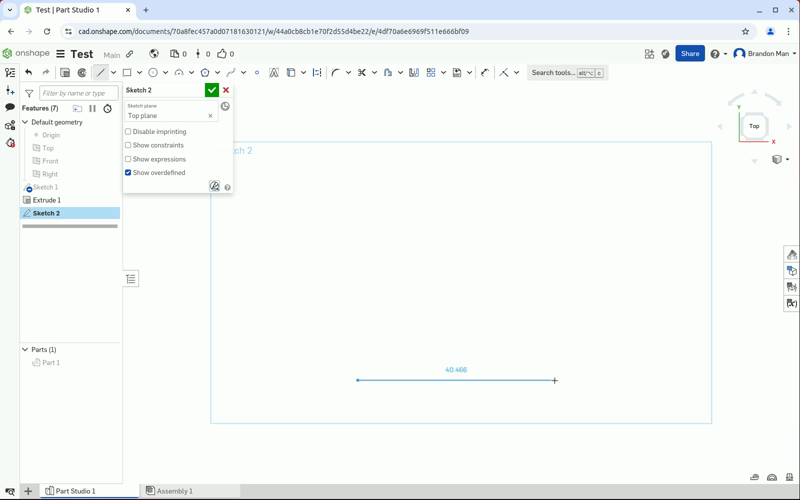
click(554, 380)
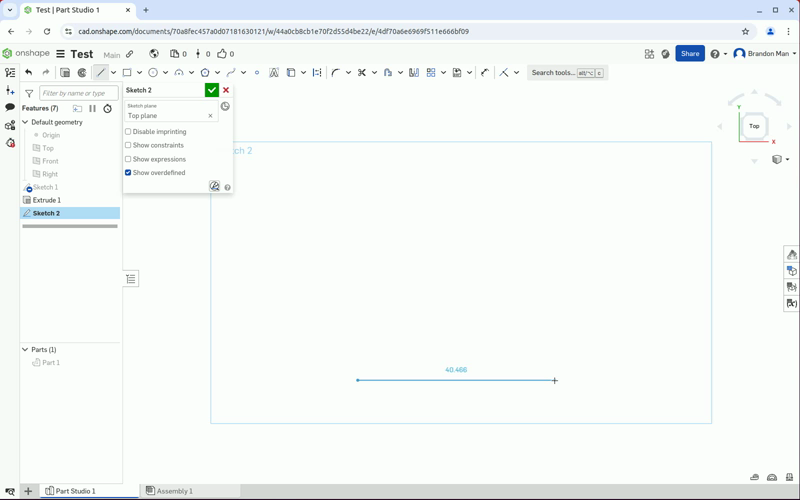
key_up(shift)
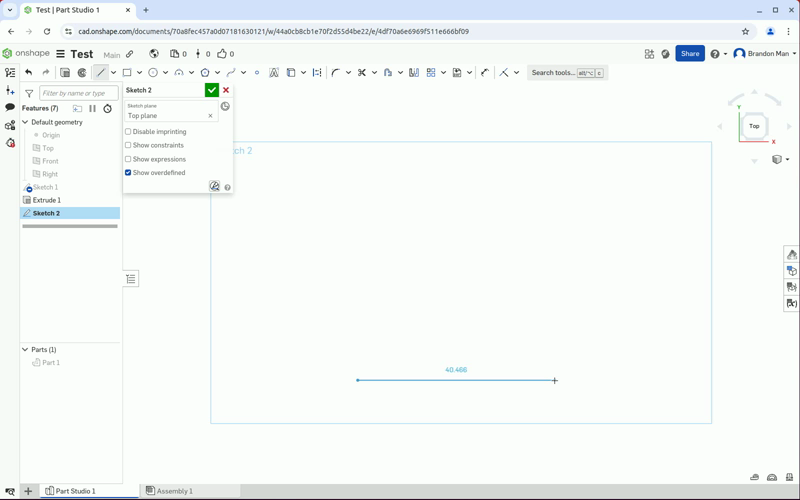
key_down(shift)
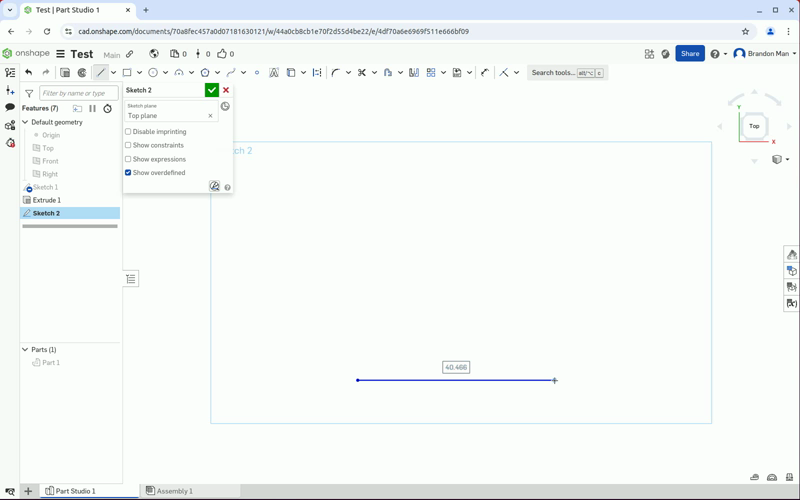
mouse_move(584, 380)
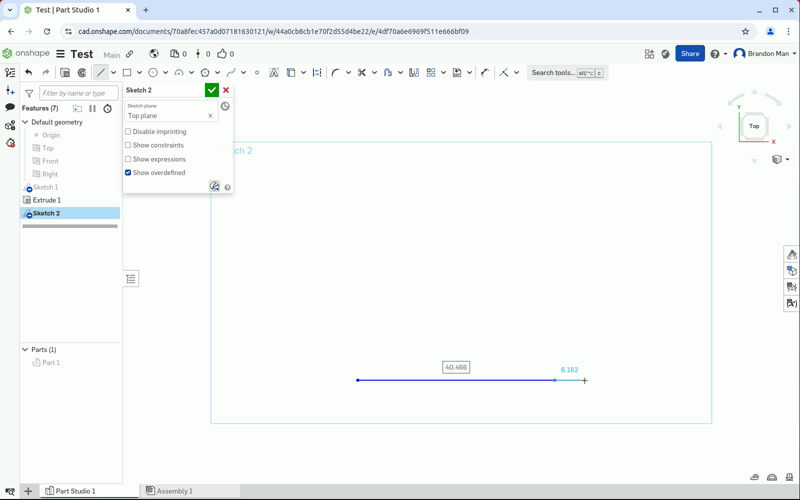
mouse_move(554, 357)
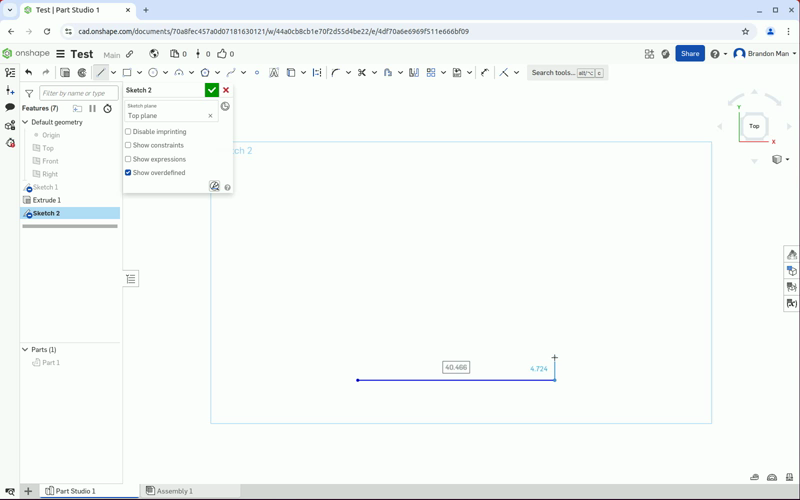
click(554, 357)
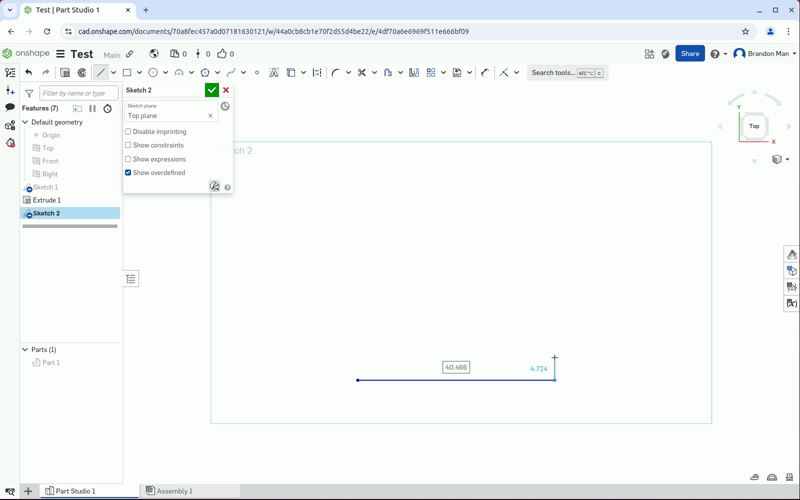
key_up(shift)
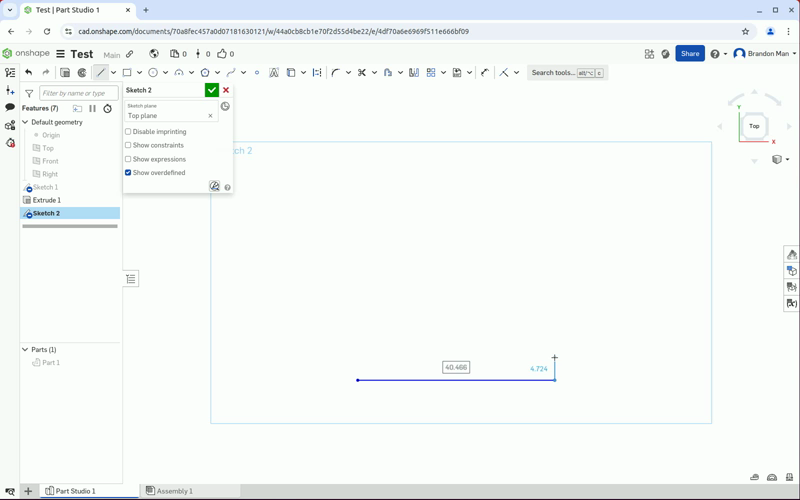
key_down(shift)
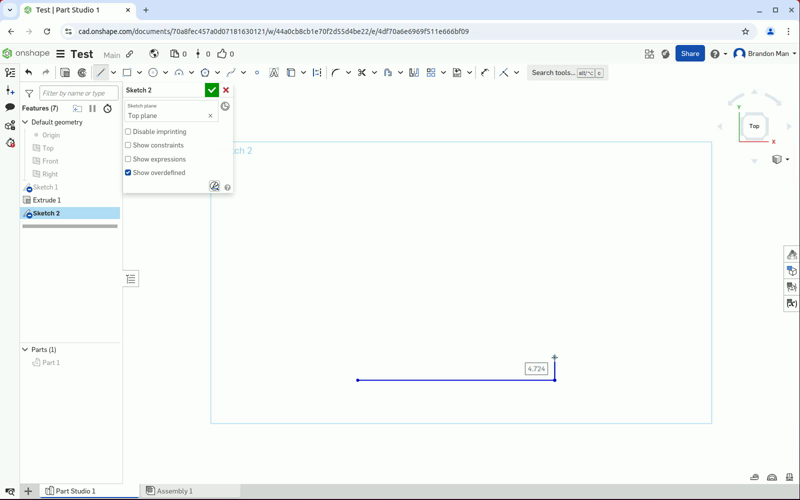
mouse_move(480, 357)
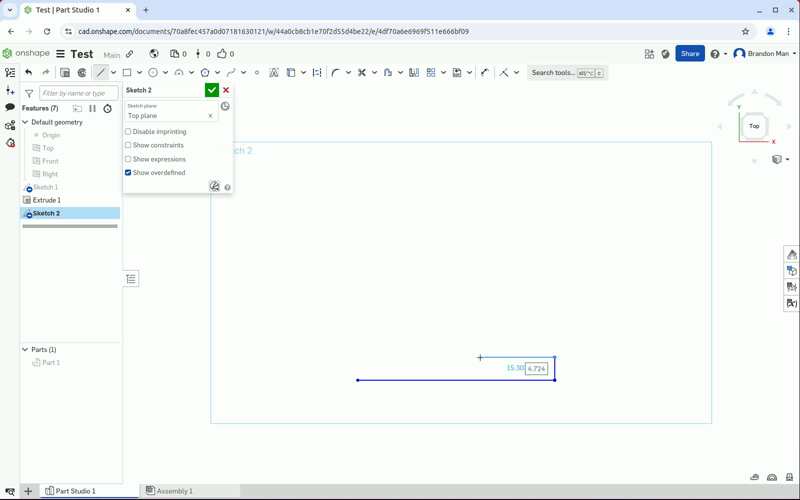
click(480, 357)
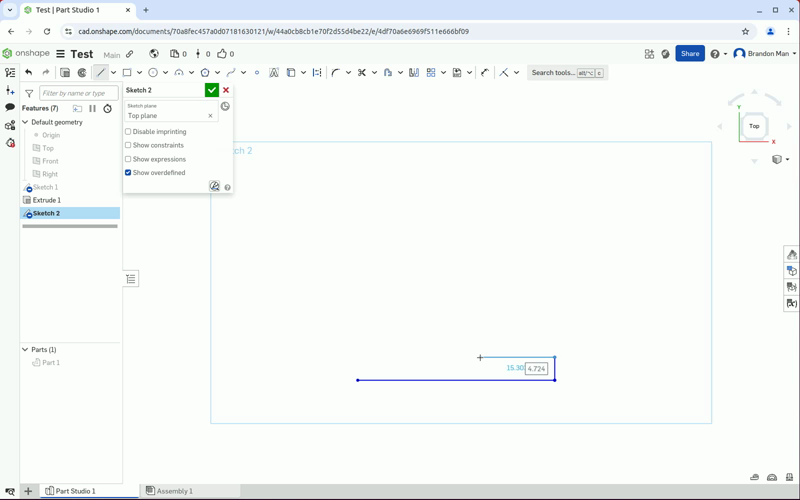
key_up(shift)
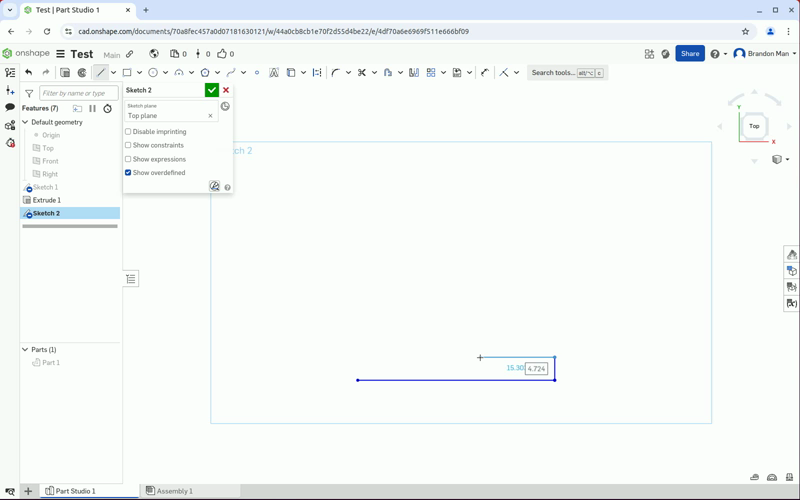
key(esc)
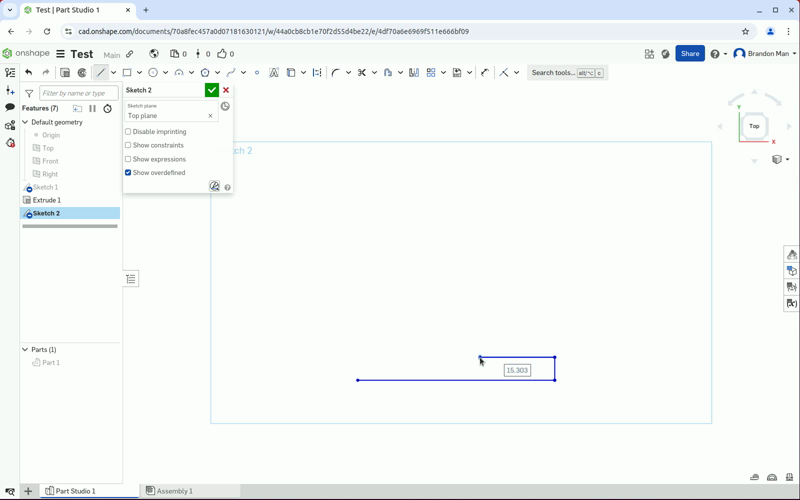
key(a)
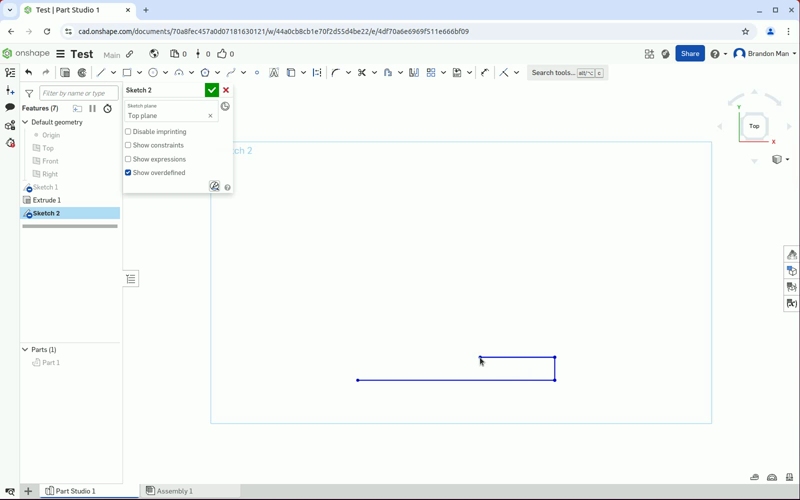
mouse_move(480, 357)
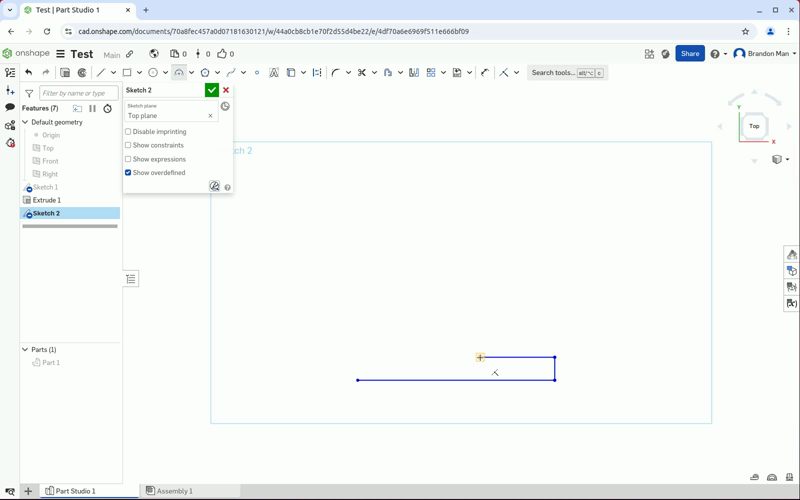
click(480, 357)
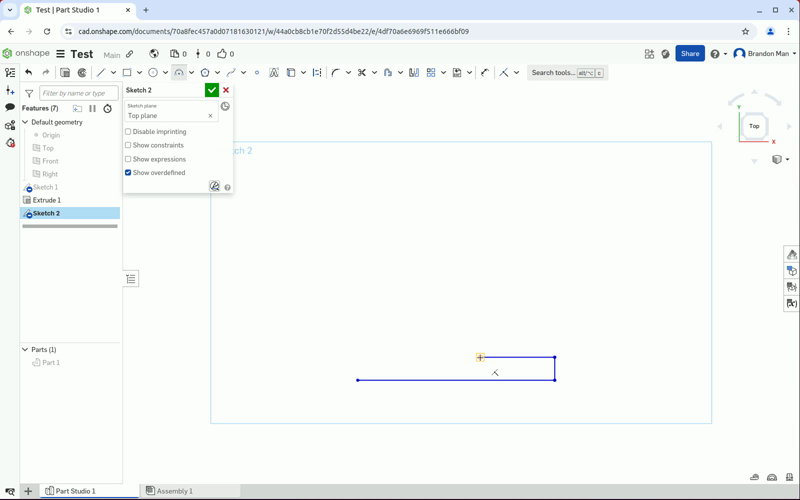
key_down(shift)
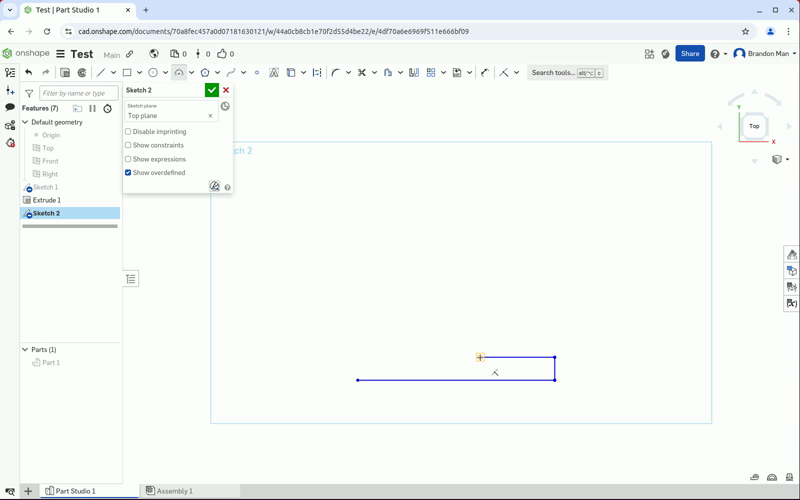
mouse_move(465, 342)
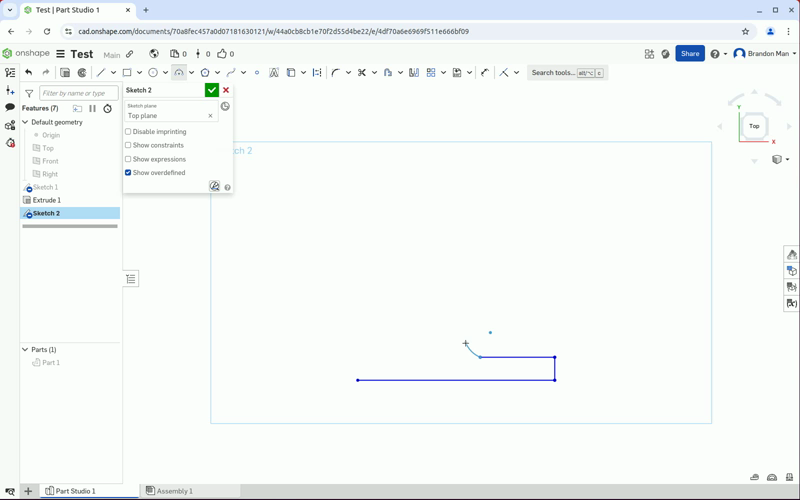
click(465, 342)
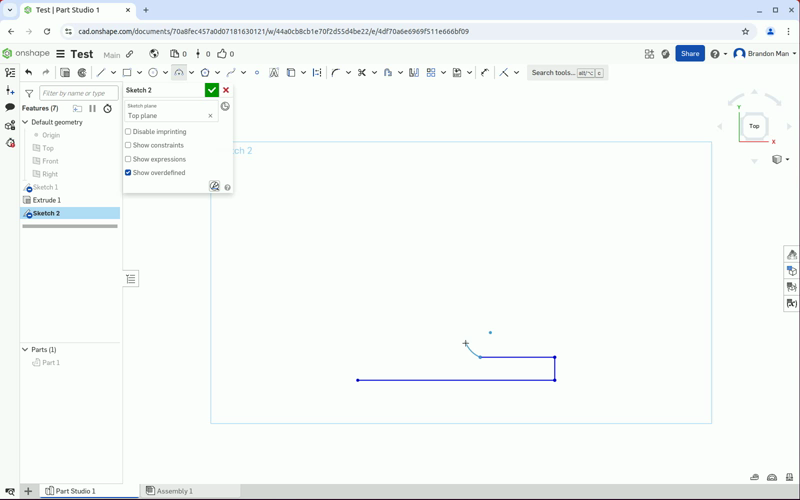
mouse_move(469, 353)
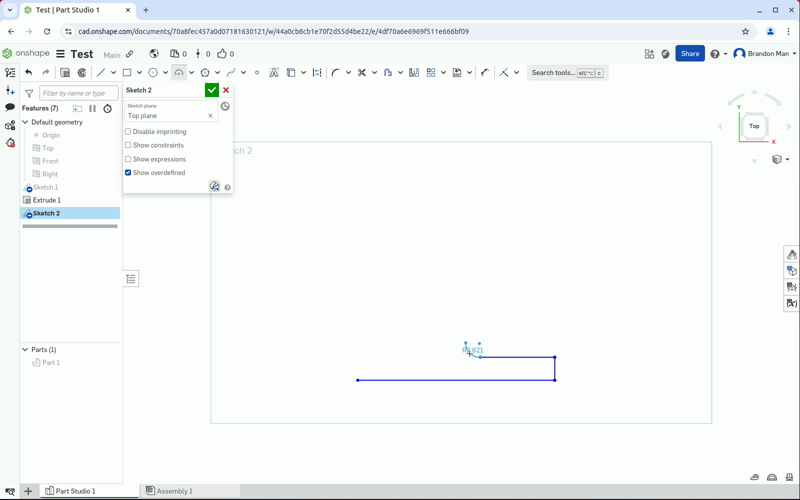
click(469, 353)
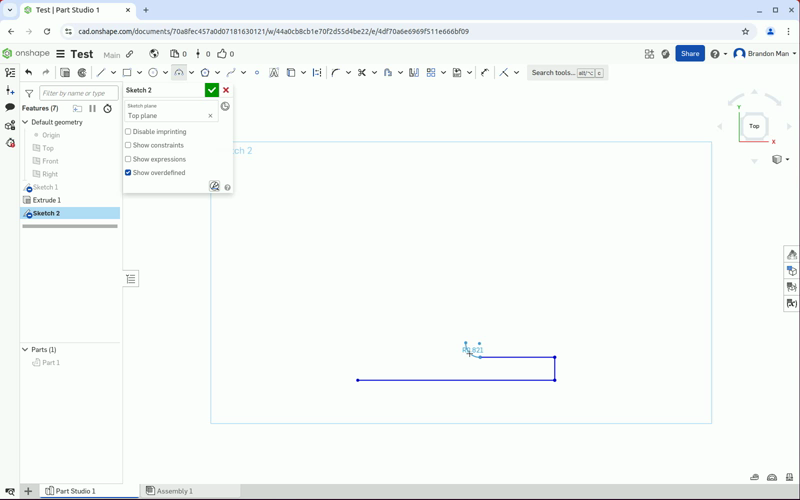
key_up(shift)
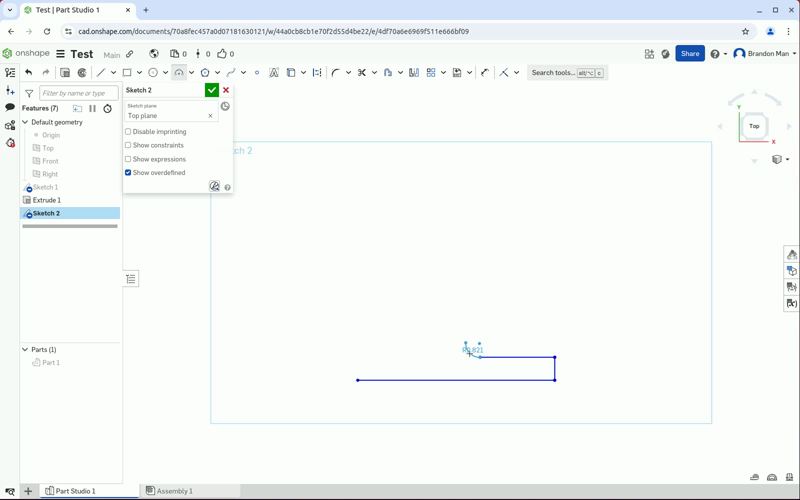
key(esc)
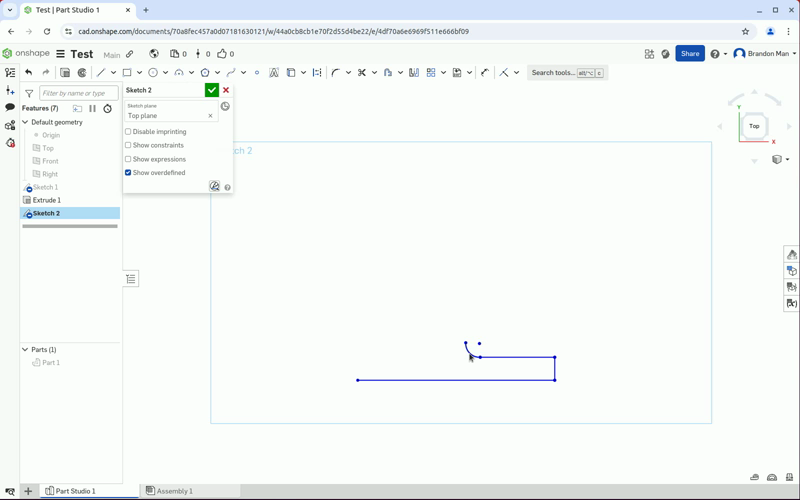
key(l)
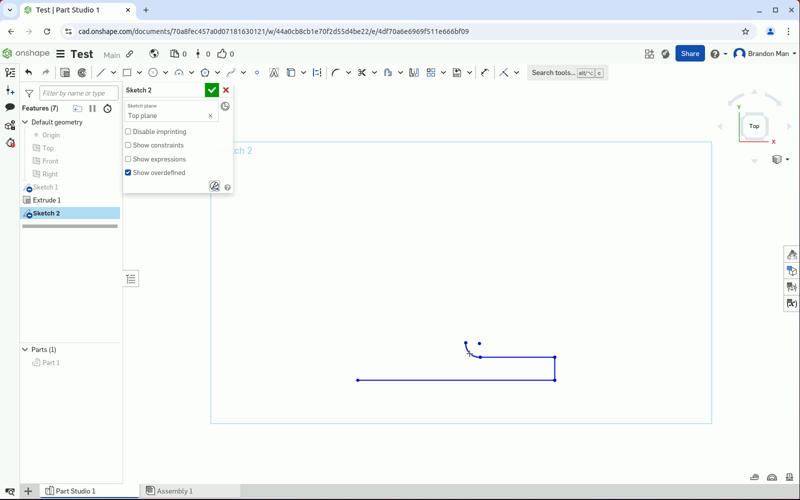
mouse_move(465, 342)
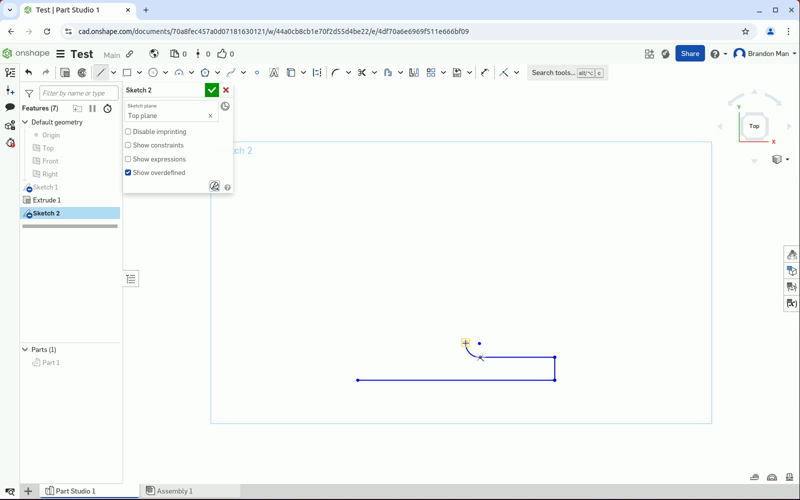
click(465, 342)
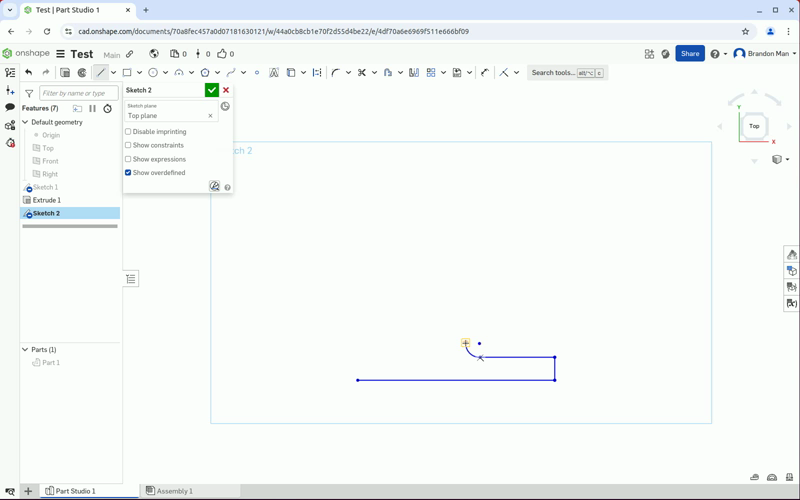
key_down(shift)
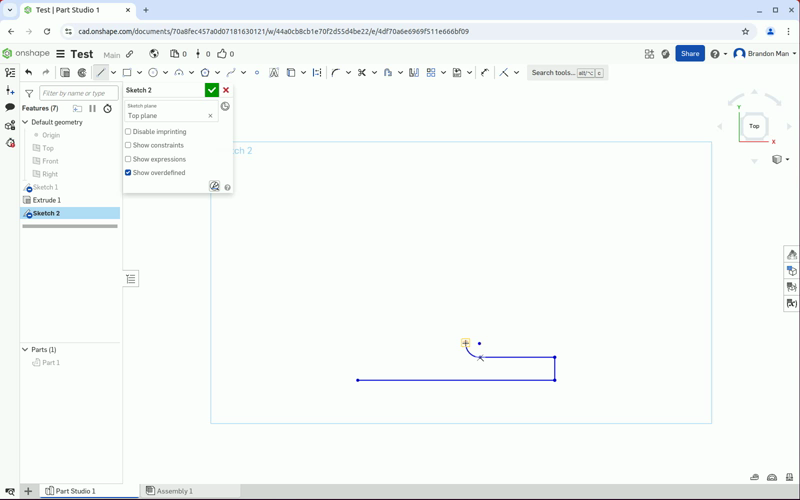
mouse_move(465, 282)
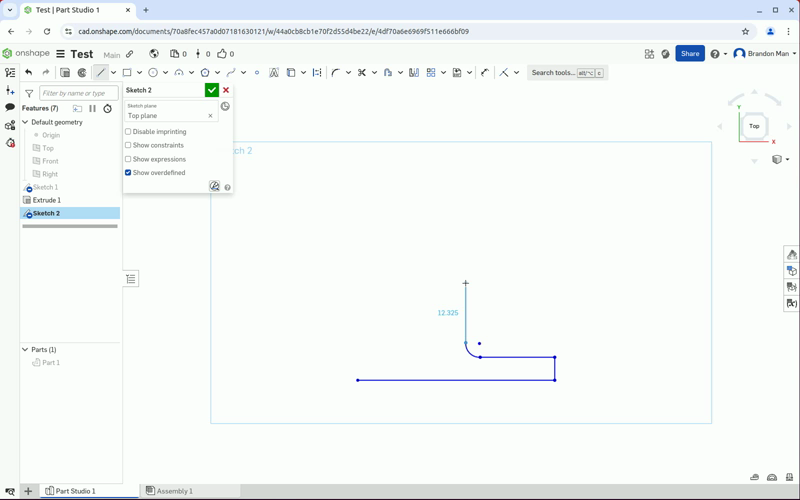
click(465, 282)
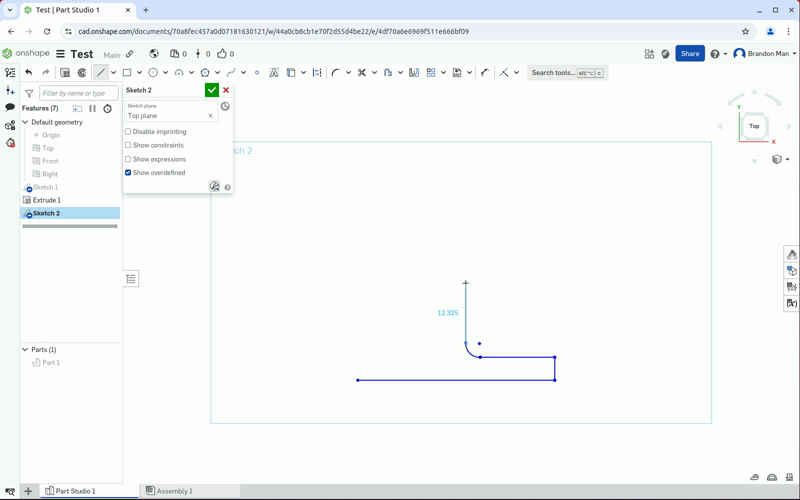
key_up(shift)
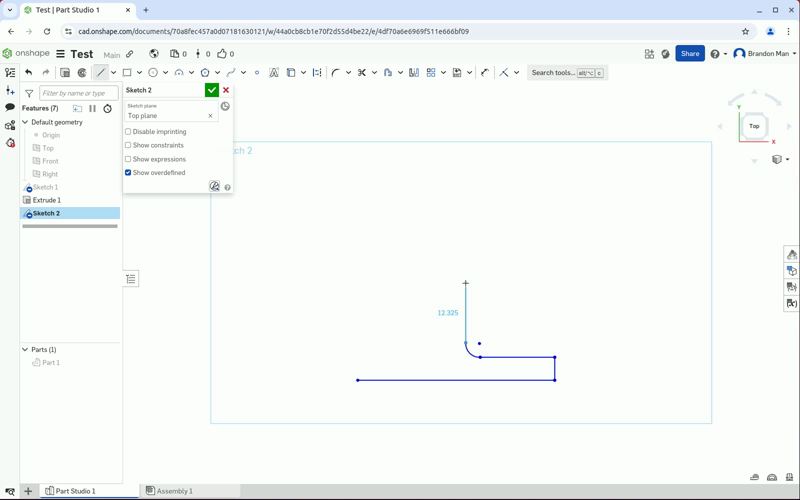
key_down(shift)
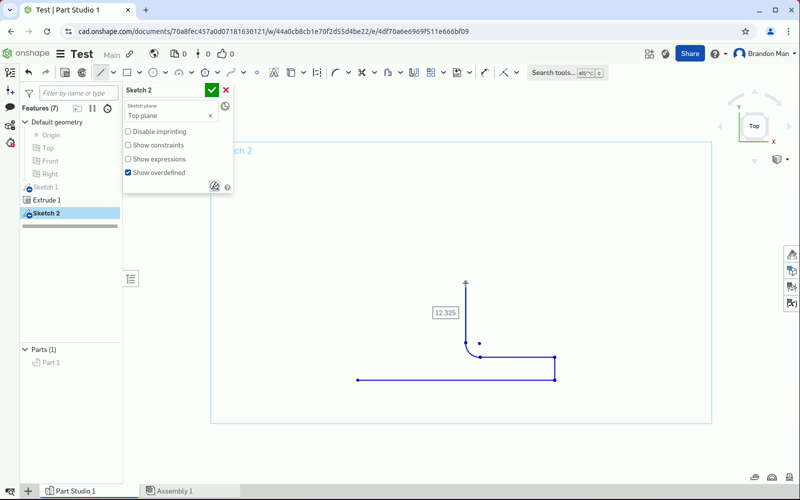
mouse_move(495, 282)
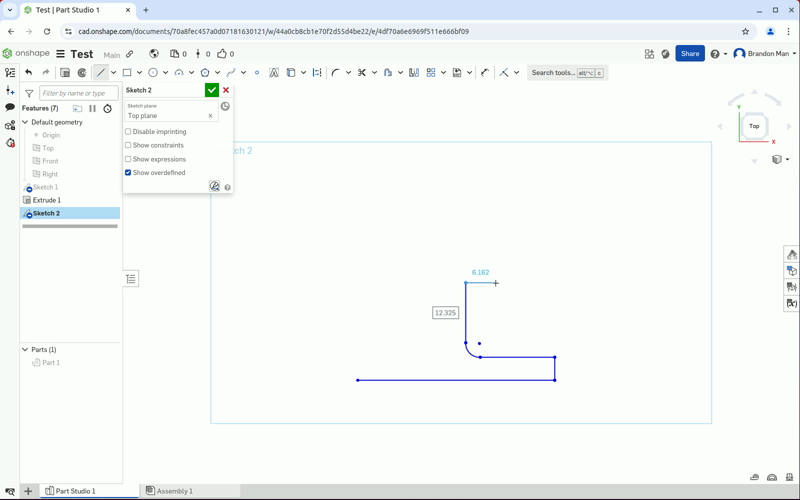
mouse_move(446, 282)
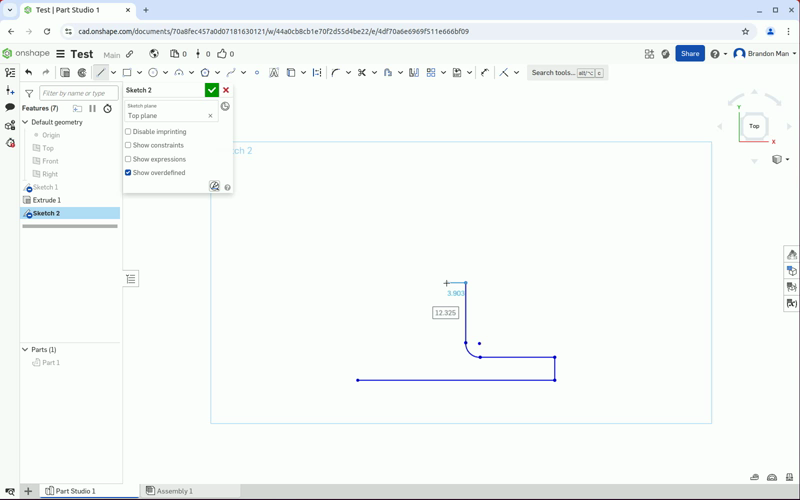
click(446, 282)
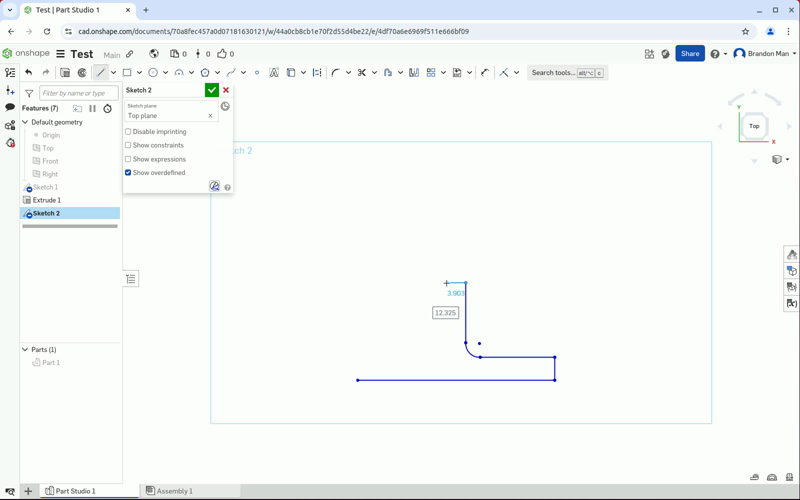
key_up(shift)
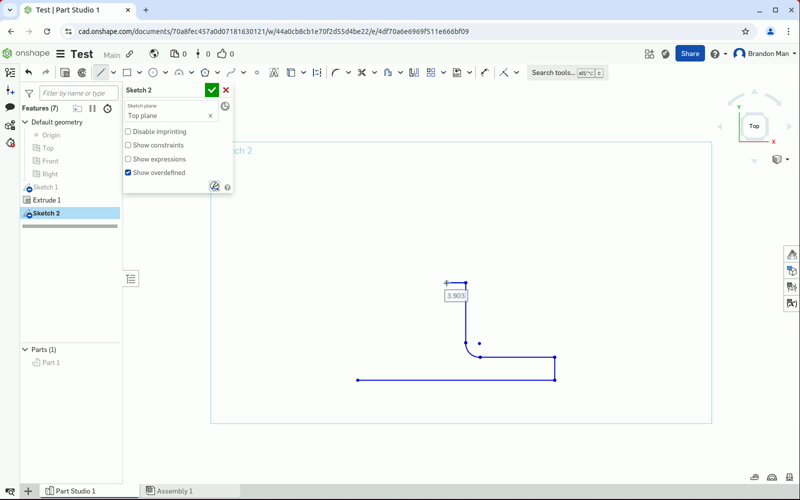
key_down(shift)
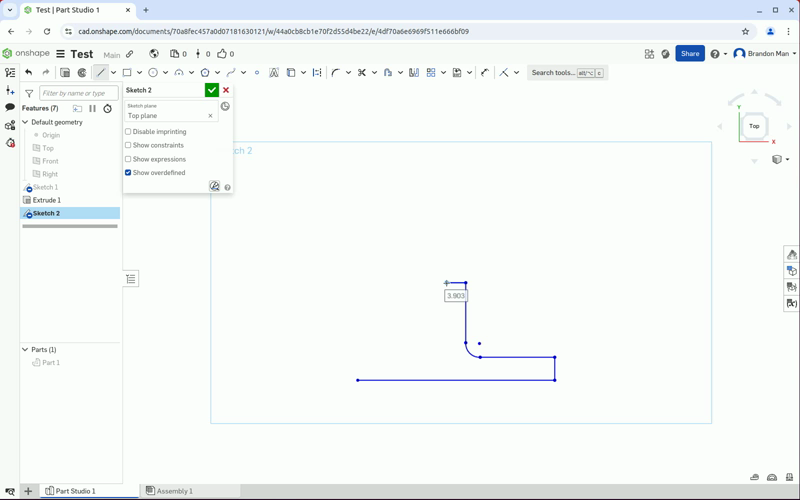
mouse_move(446, 342)
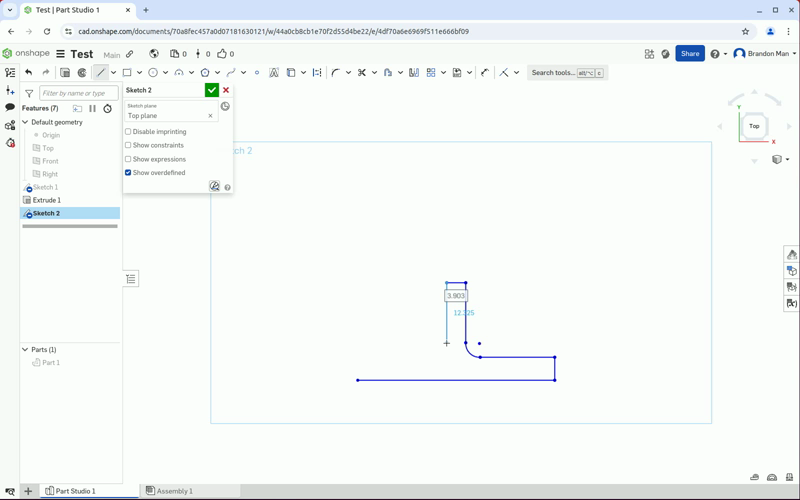
click(446, 342)
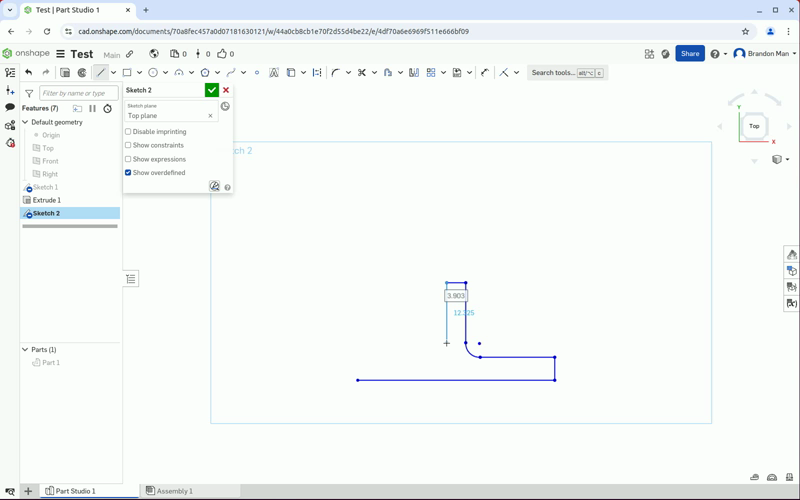
key_up(shift)
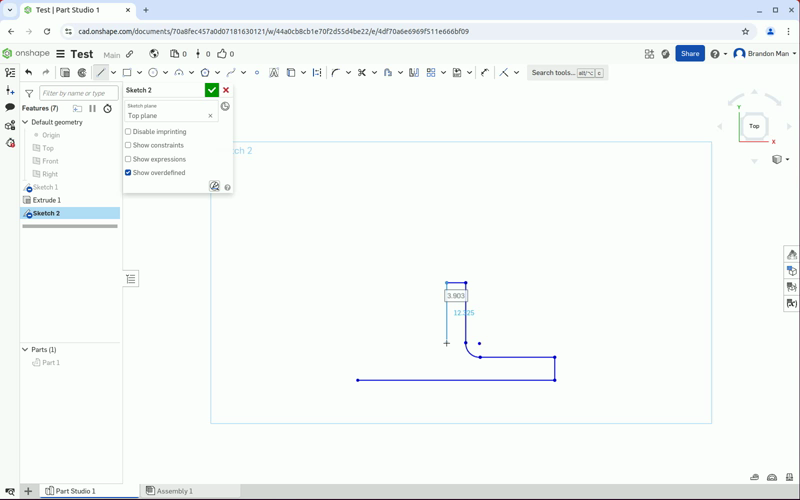
key(esc)
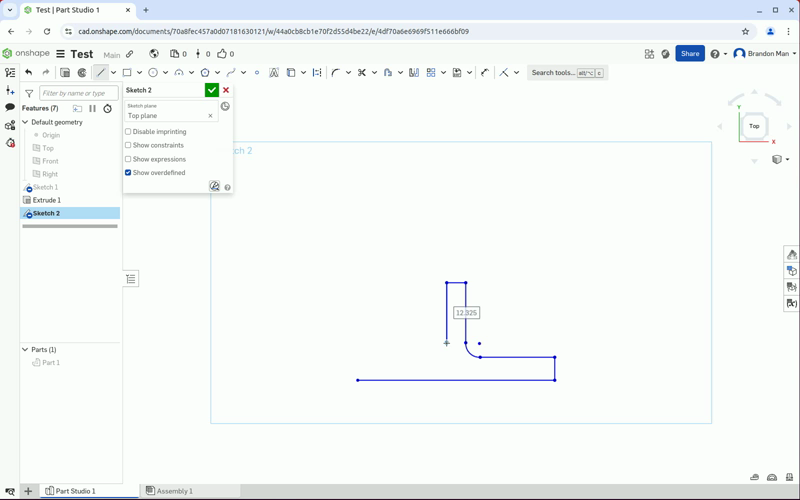
key(a)
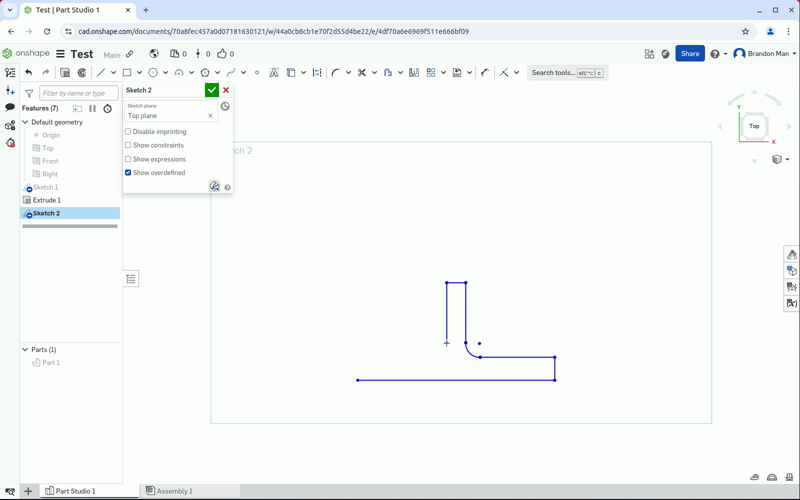
mouse_move(446, 342)
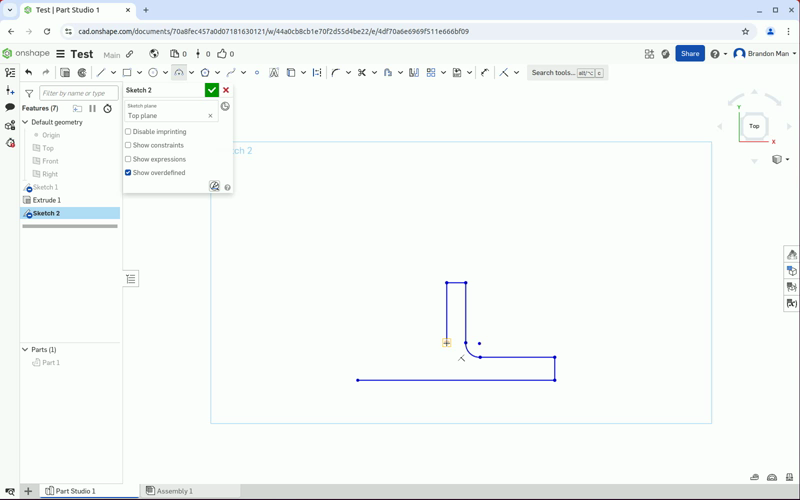
click(446, 342)
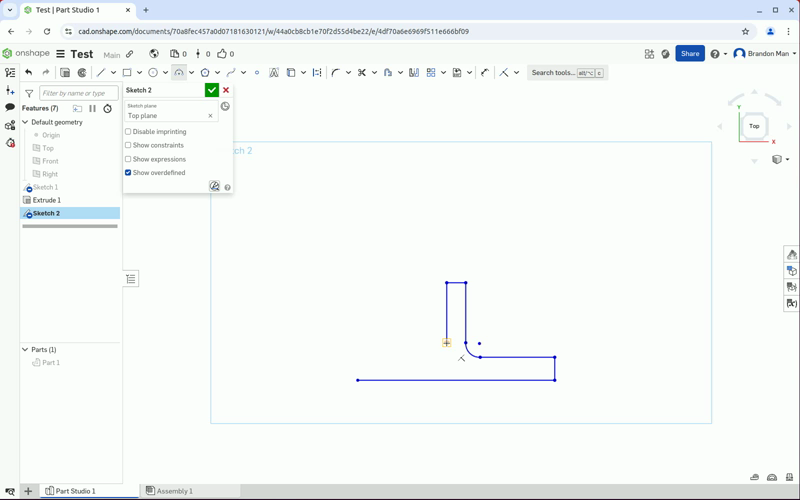
key_down(shift)
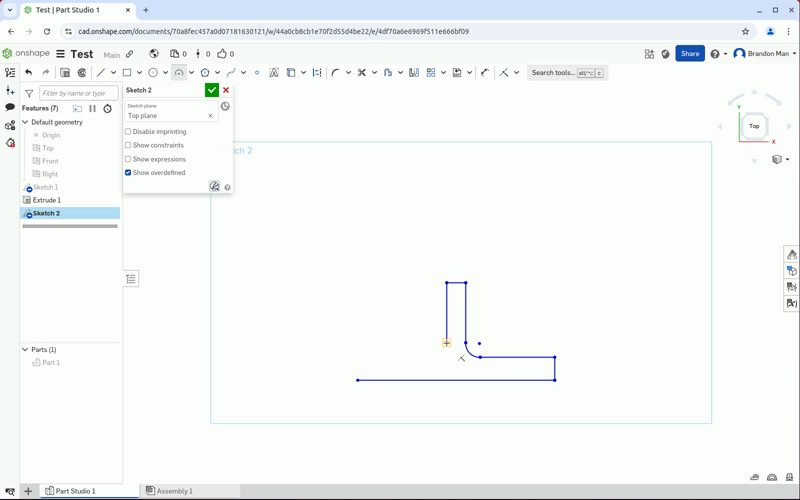
mouse_move(432, 357)
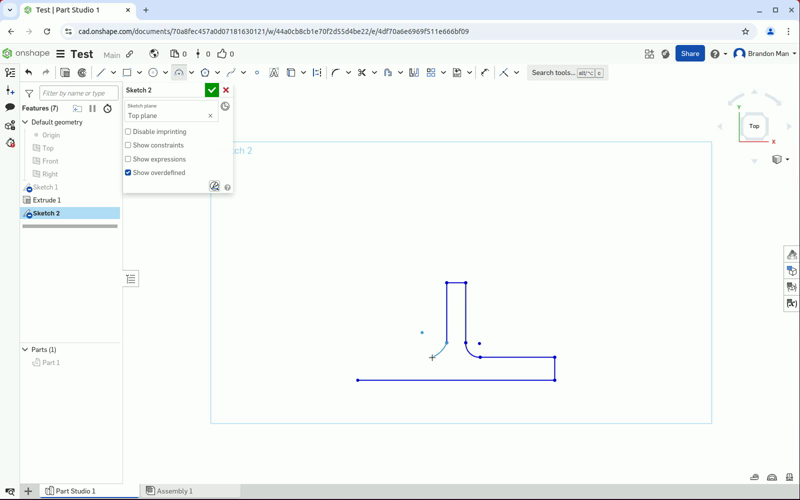
click(432, 357)
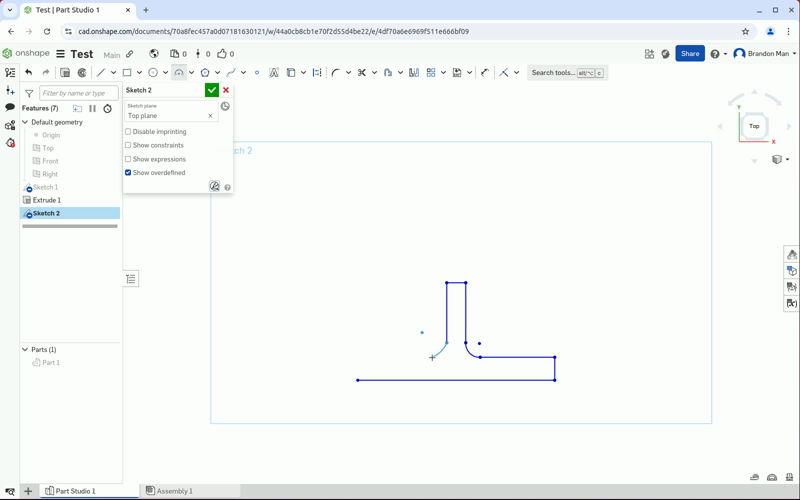
mouse_move(442, 353)
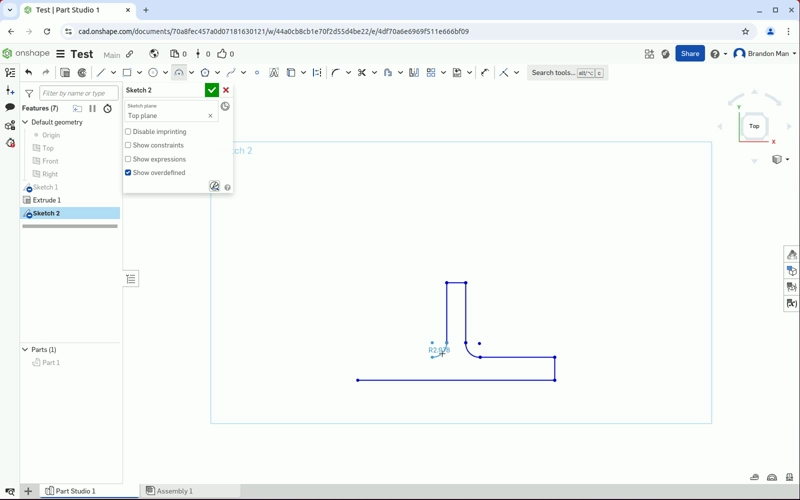
click(442, 353)
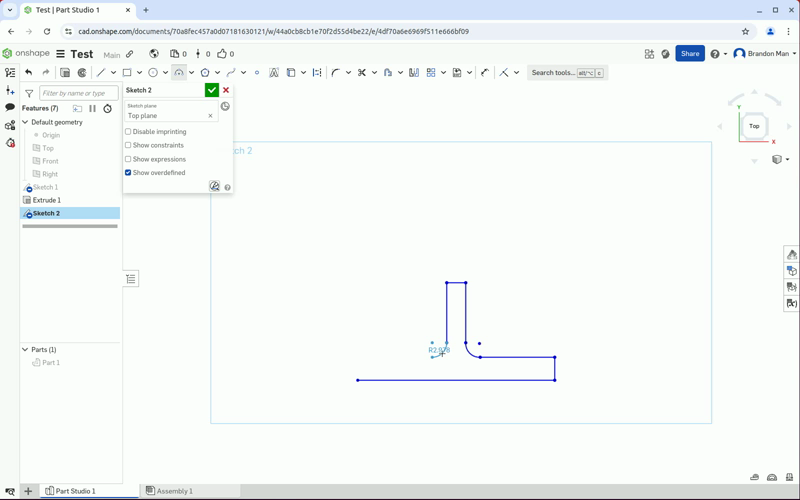
key_up(shift)
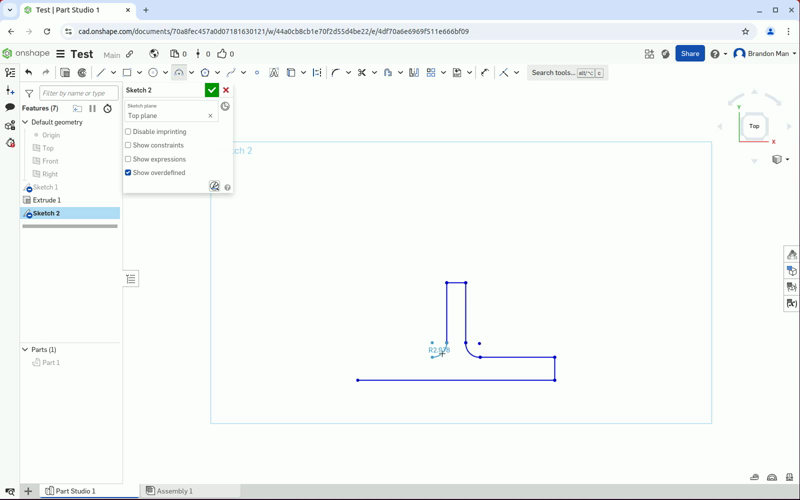
key(esc)
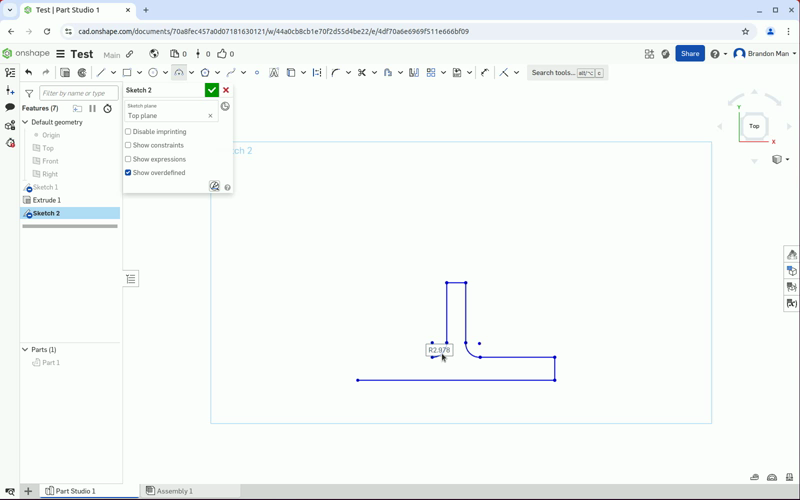
key(l)
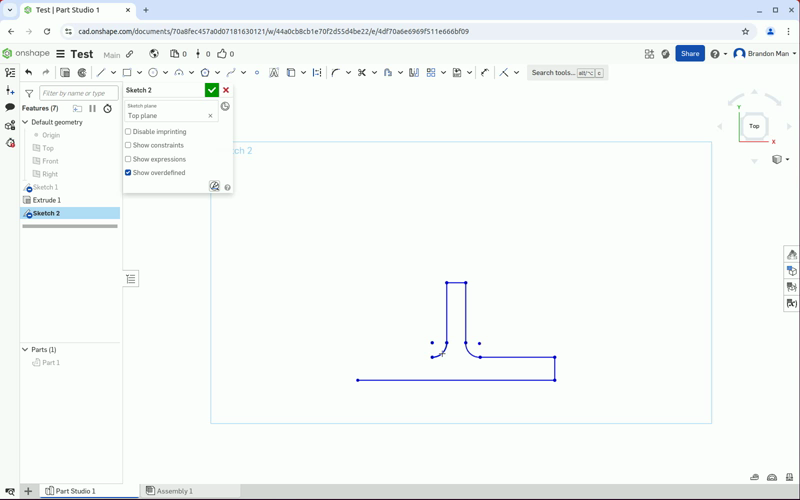
mouse_move(432, 357)
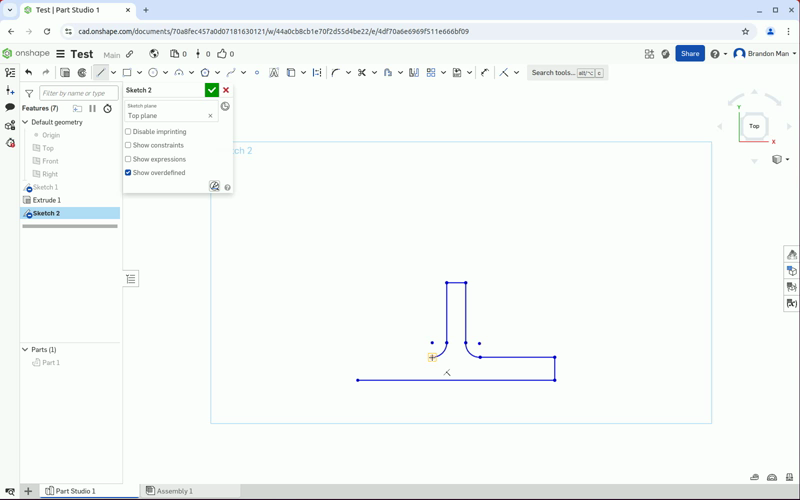
click(432, 357)
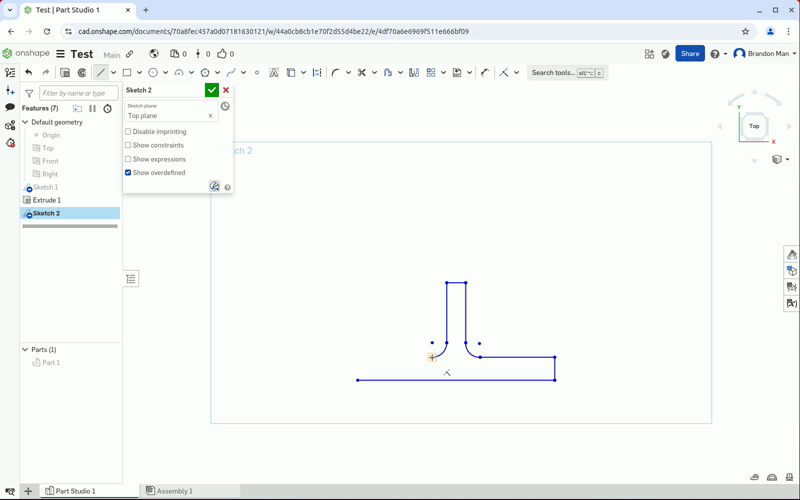
key_down(shift)
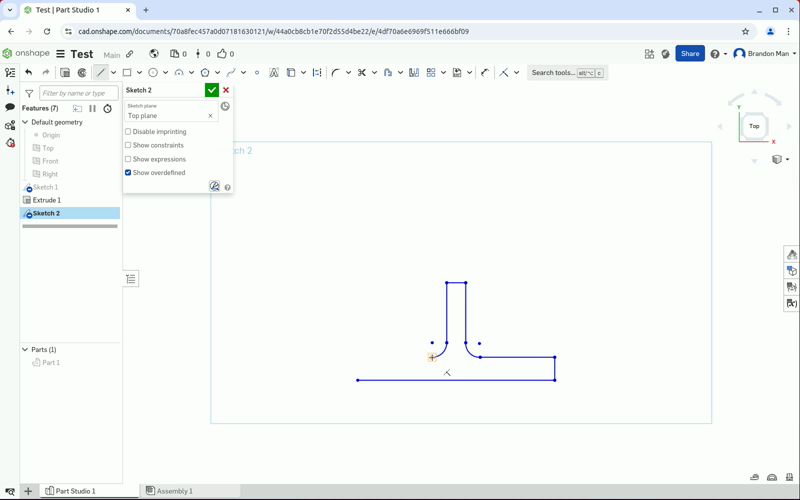
mouse_move(357, 357)
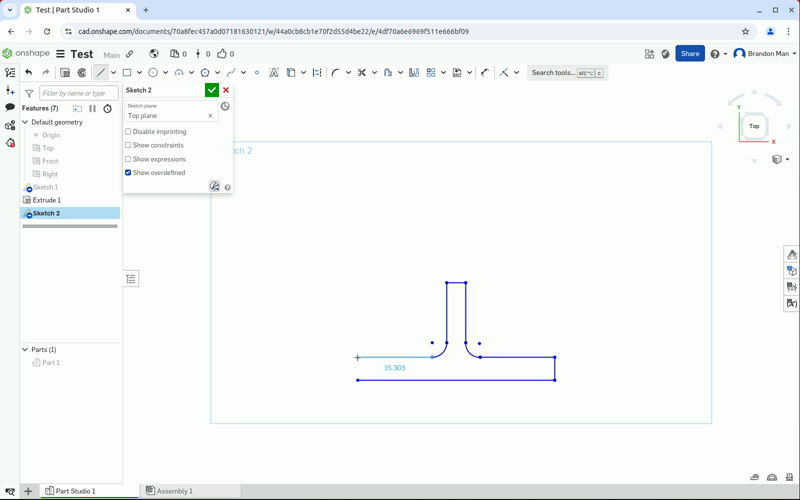
click(357, 357)
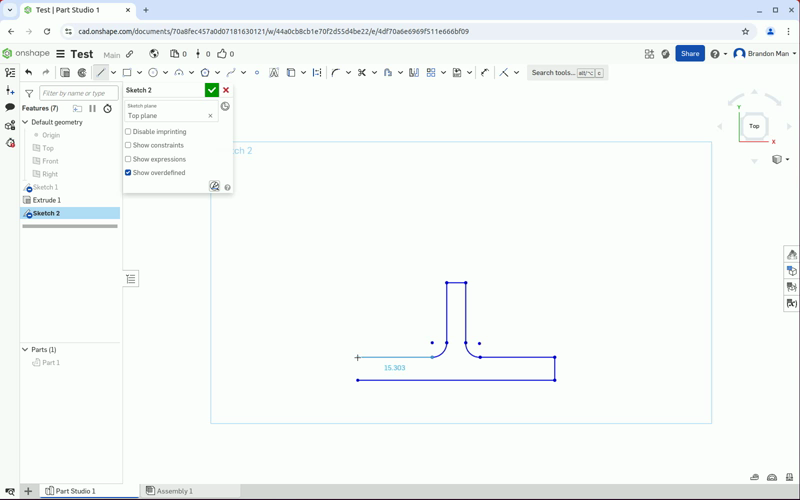
key_up(shift)
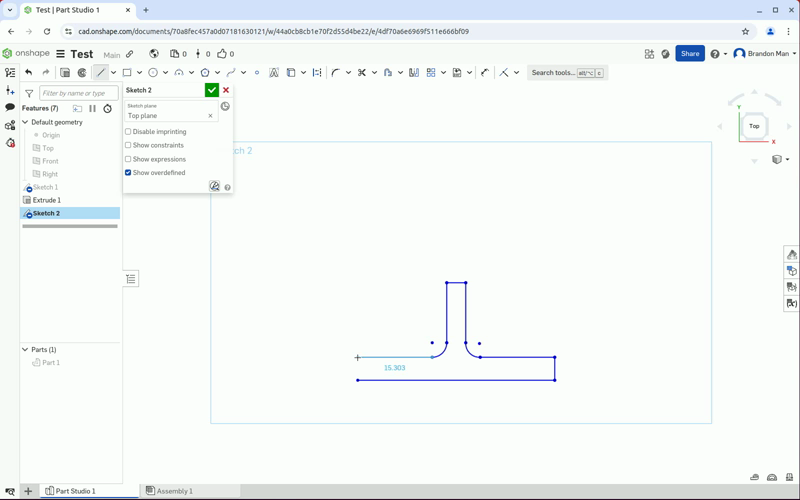
mouse_move(387, 357)
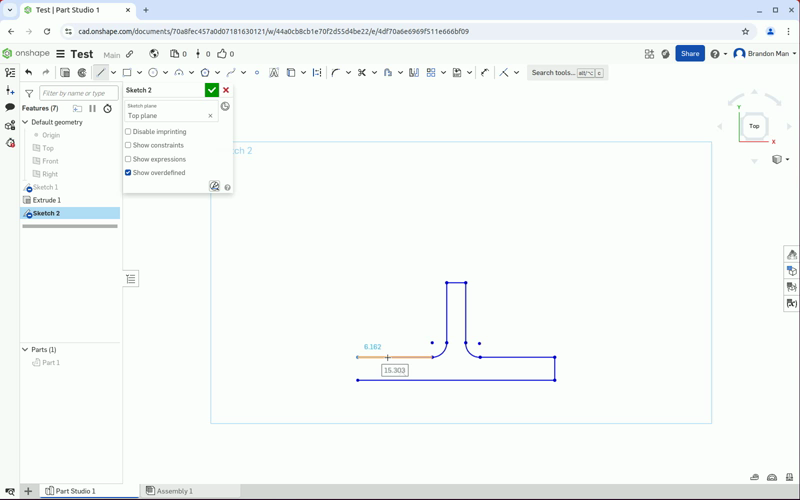
key_down(shift)
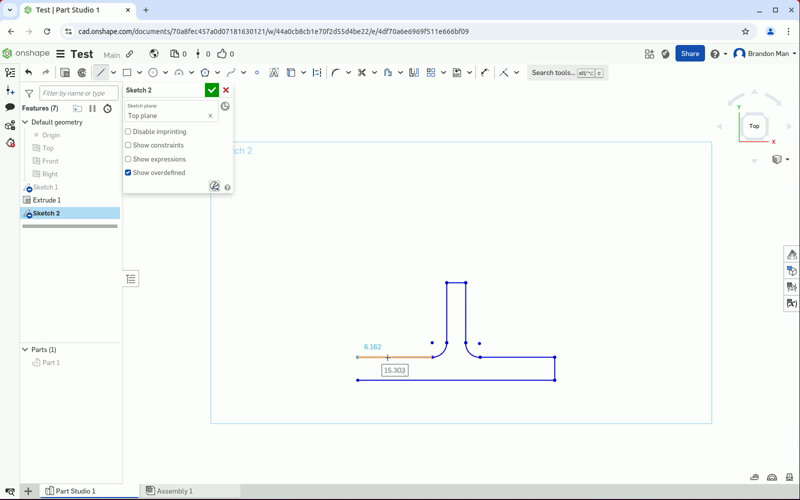
mouse_move(357, 380)
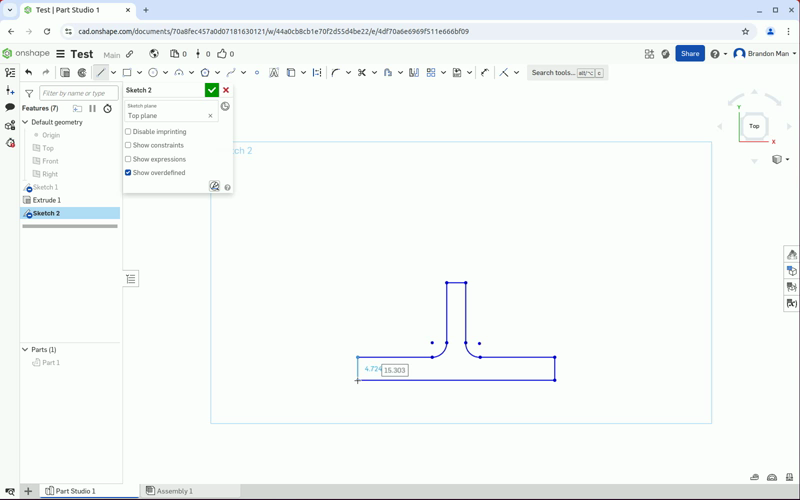
key_up(shift)
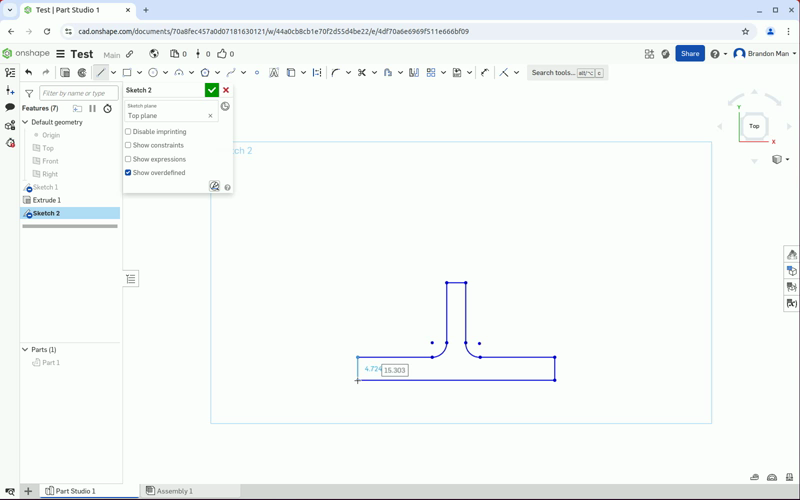
click(357, 380)
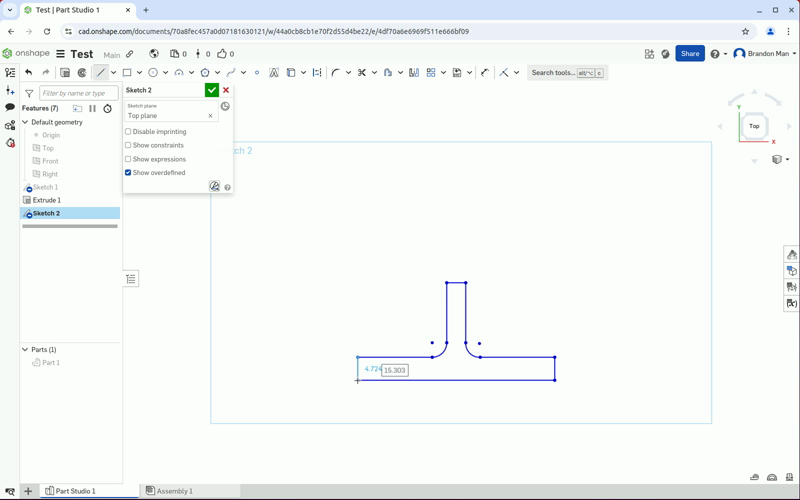
key(esc)
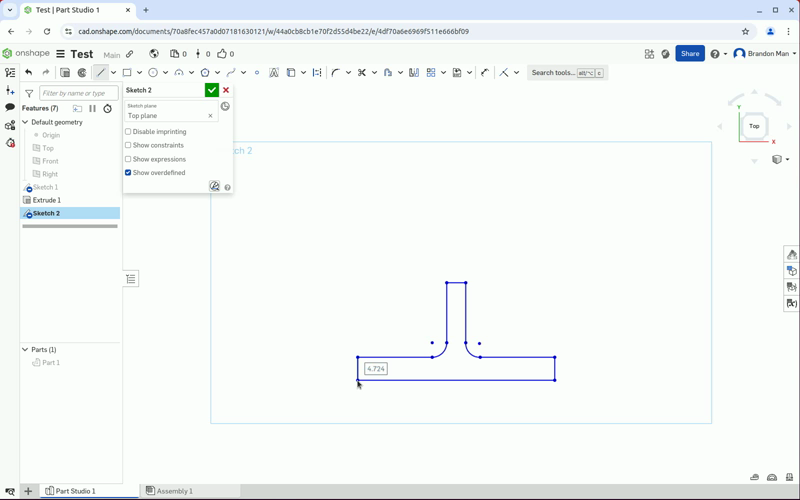
mouse_move(404, 370)
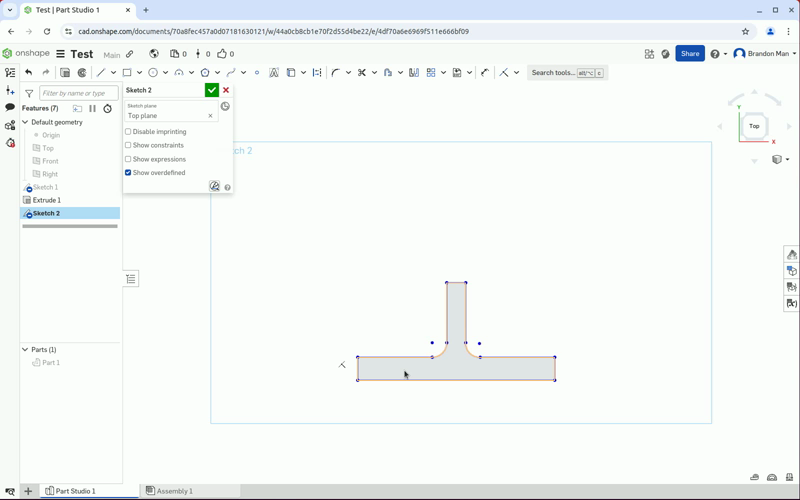
click(404, 370)
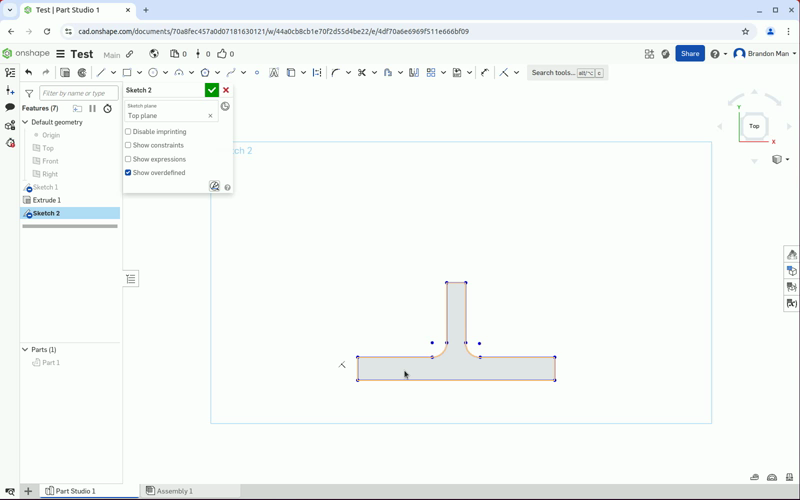
mouse_move(73, 352)
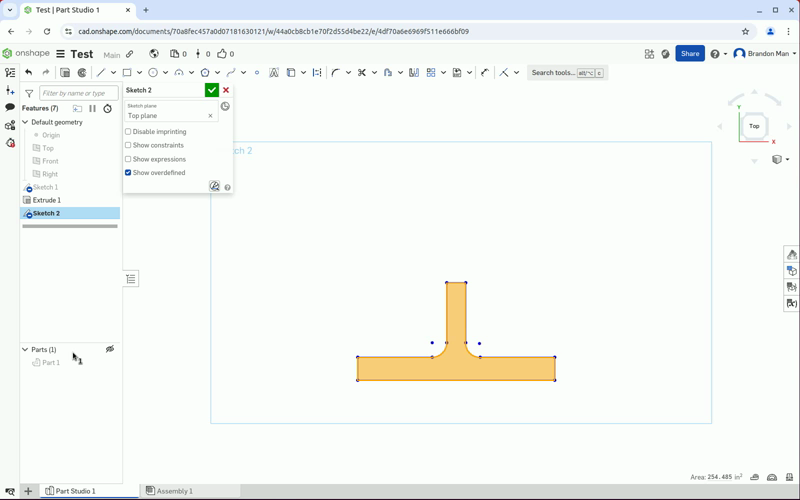
key(shift+y)
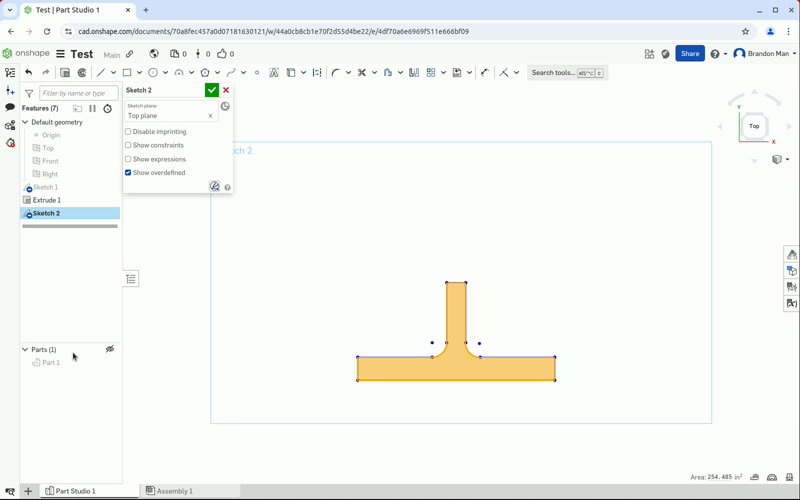
key(shift+e)
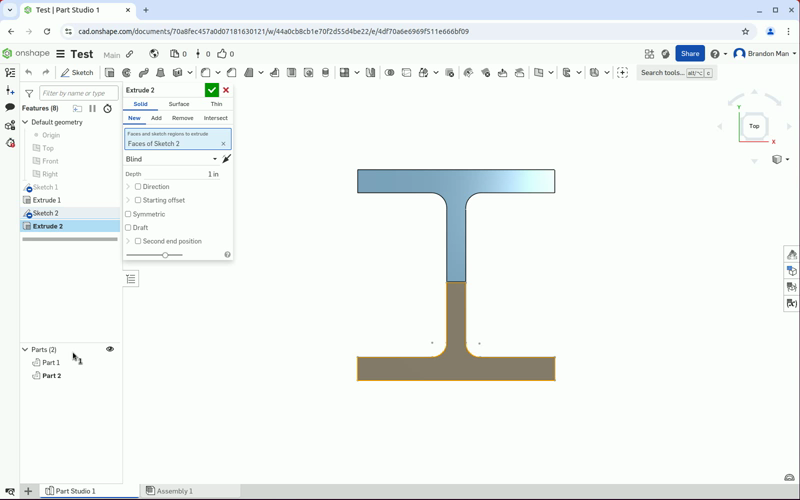
mouse_move(143, 106)
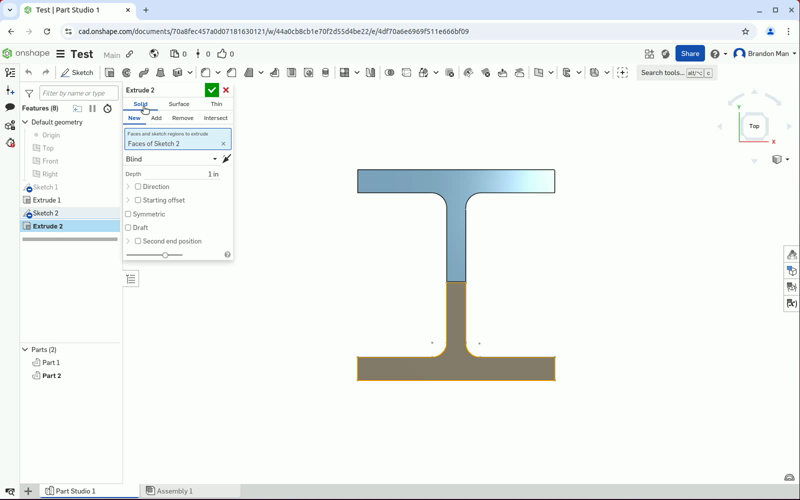
click(143, 106)
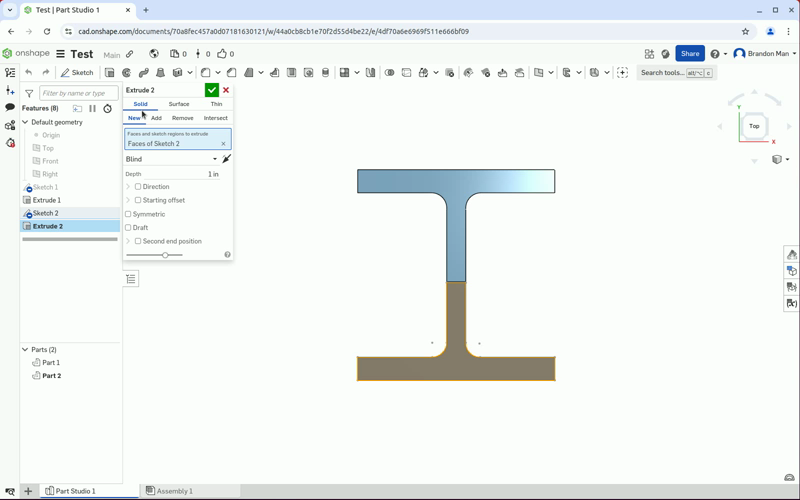
mouse_move(137, 120)
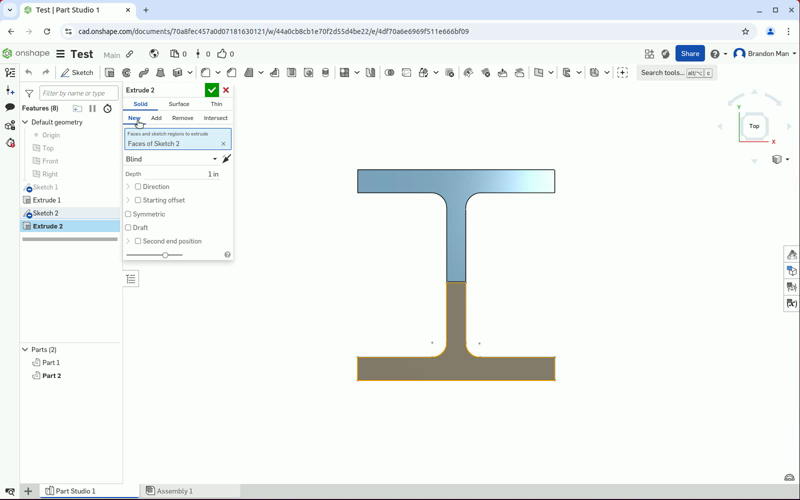
click(137, 120)
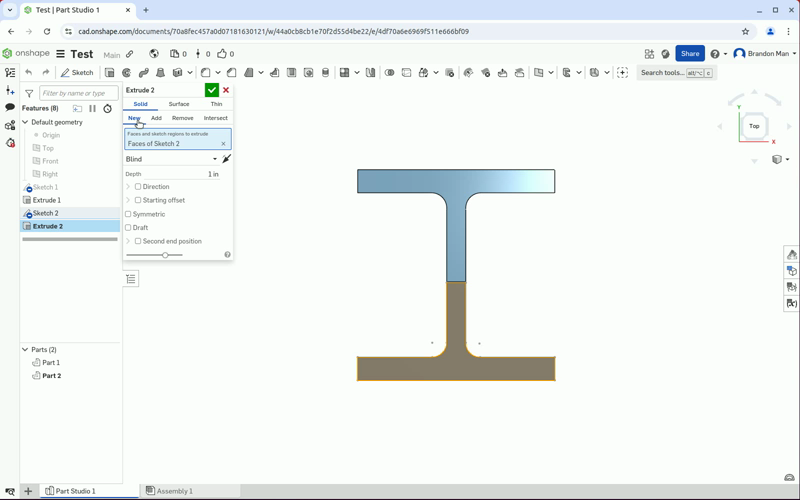
key(tab, 4)
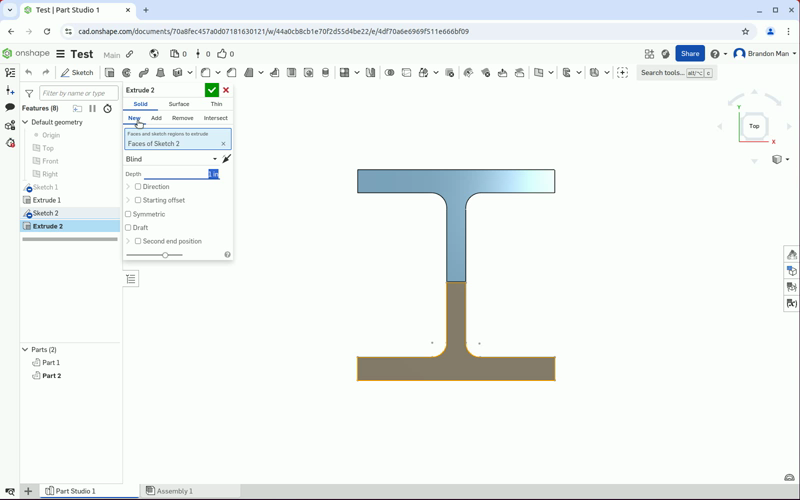
text(4.574)
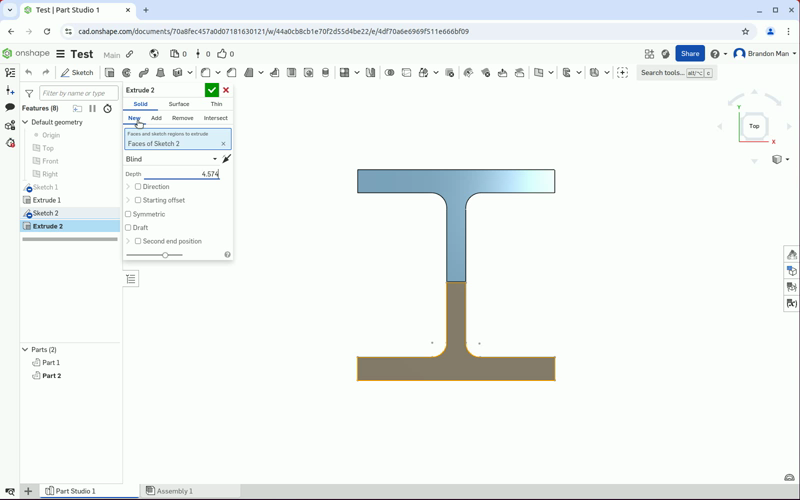
key(enter)
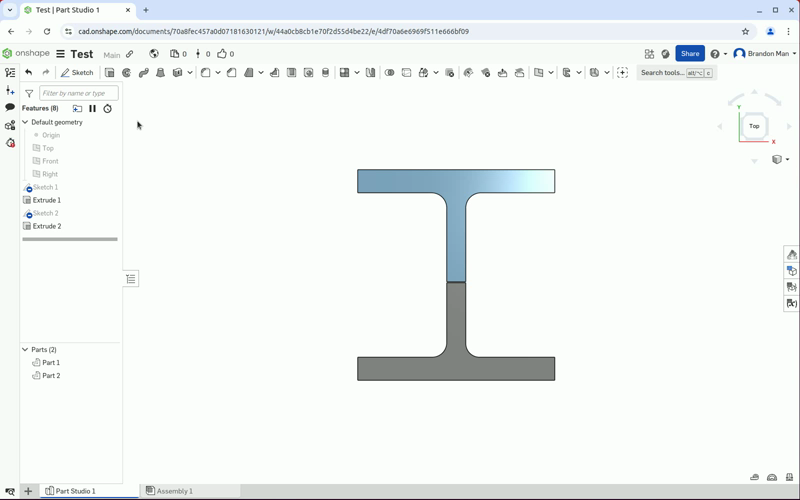
key(shift+h)
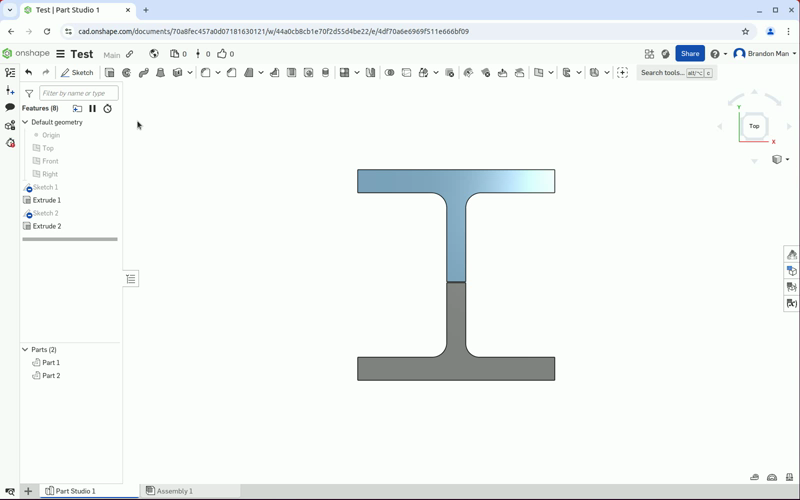
key(shift+h)
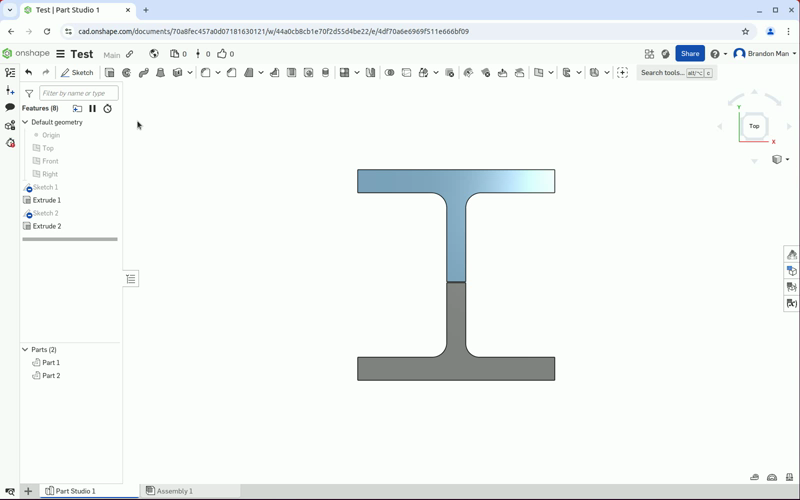
key(shift+7)
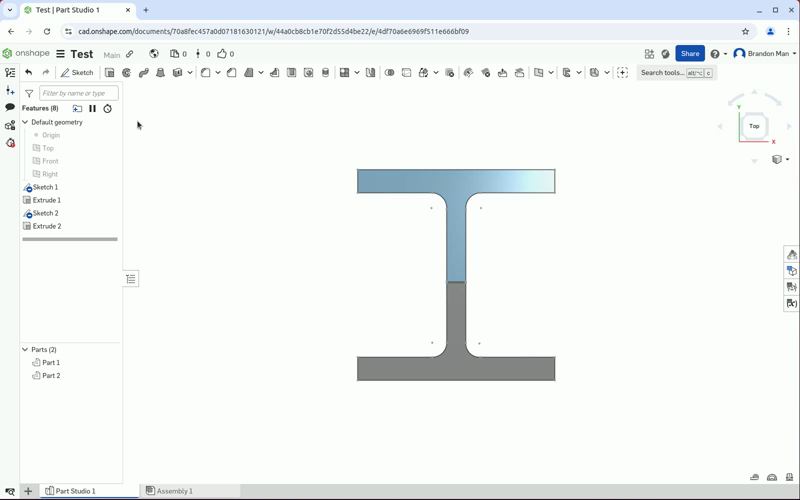
key(up, 3)
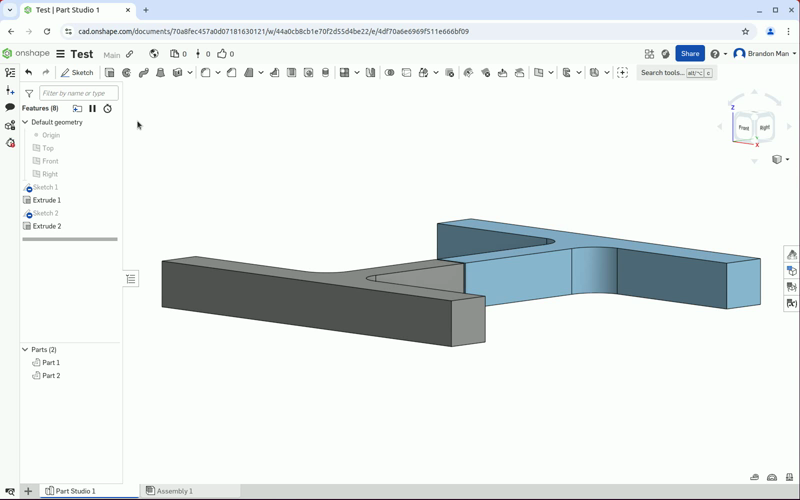
key(left, 3)
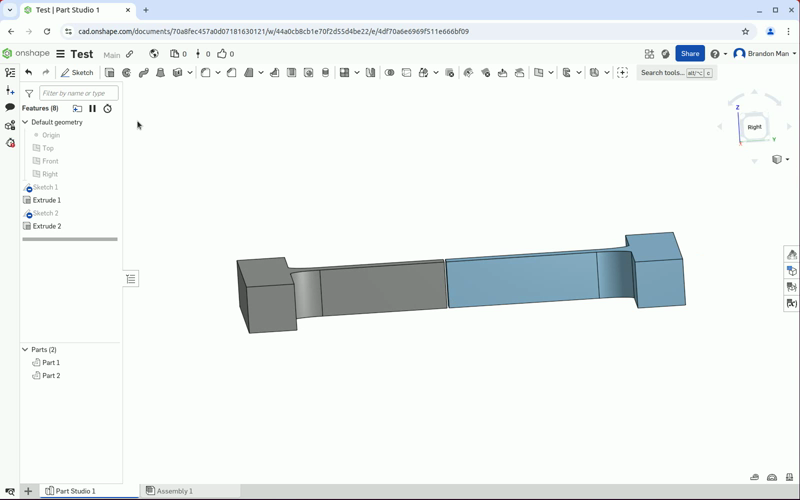
key(right, 3)
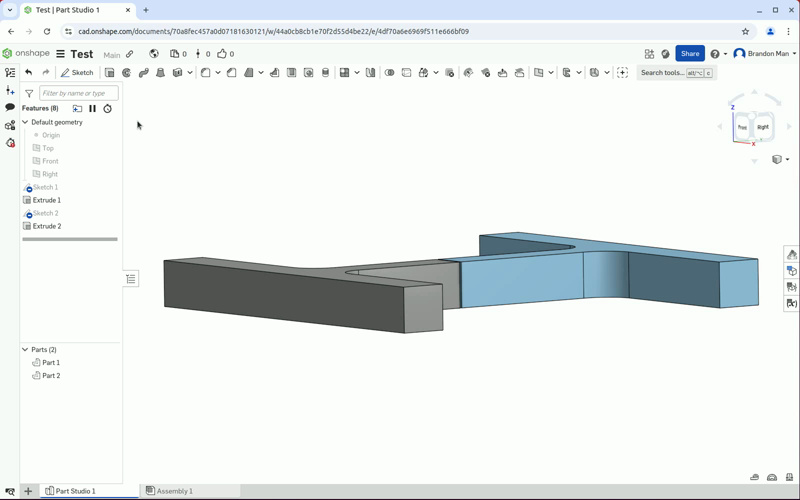
key(down, 3)
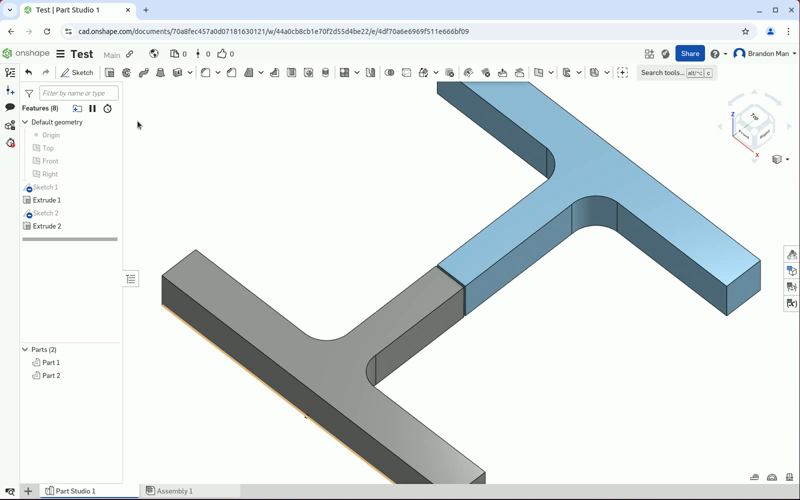
mouse_move(73, 189)
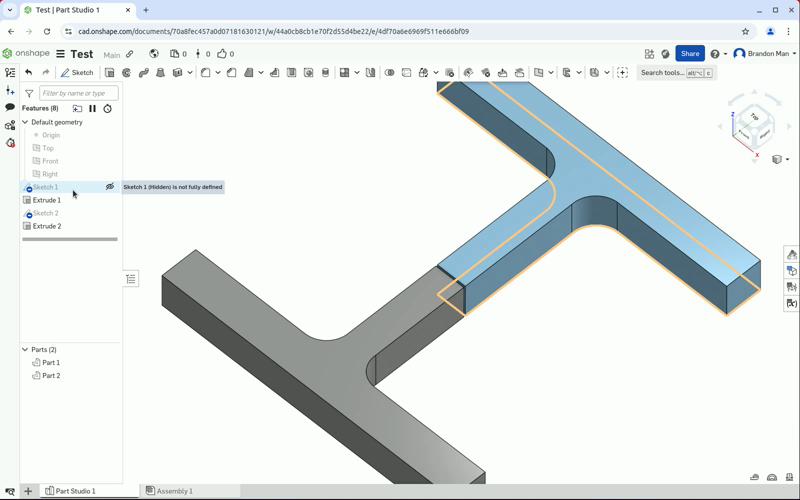
click(73, 189)